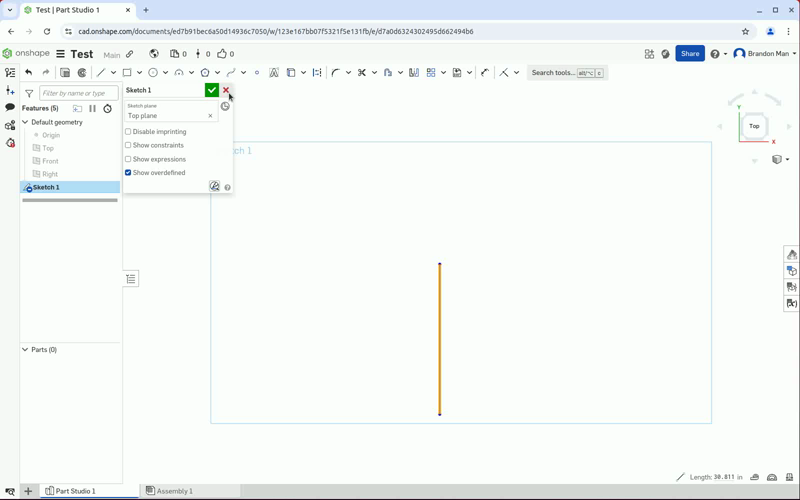
key(shift+h)
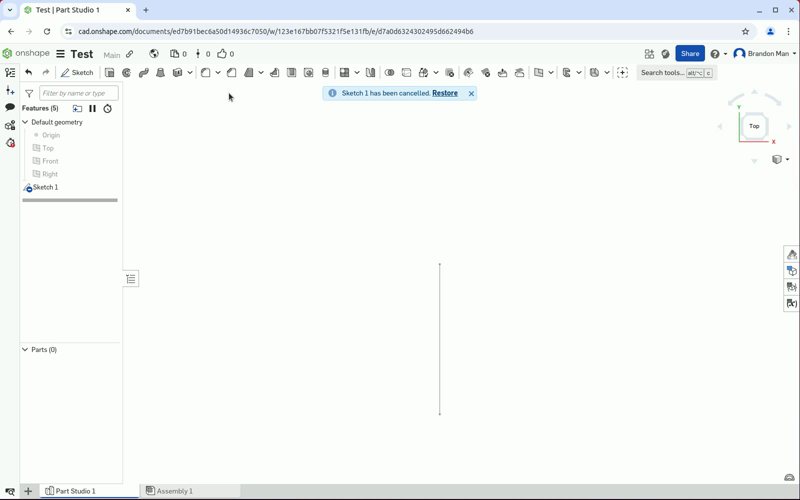
mouse_move(73, 352)
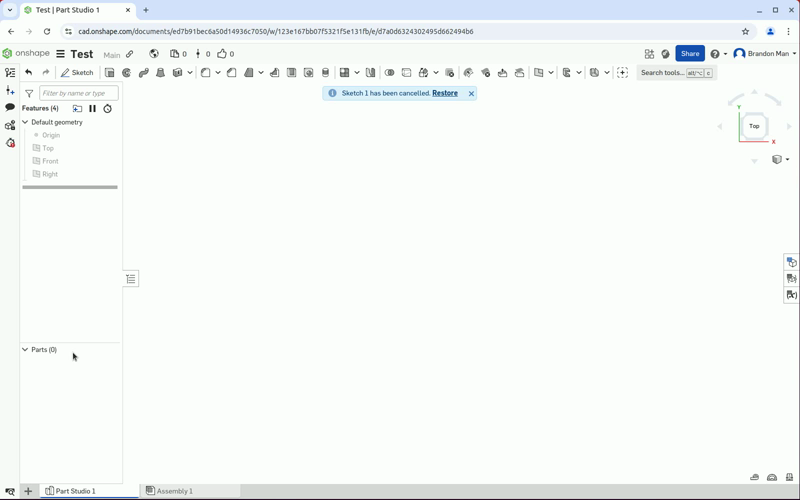
key(y)
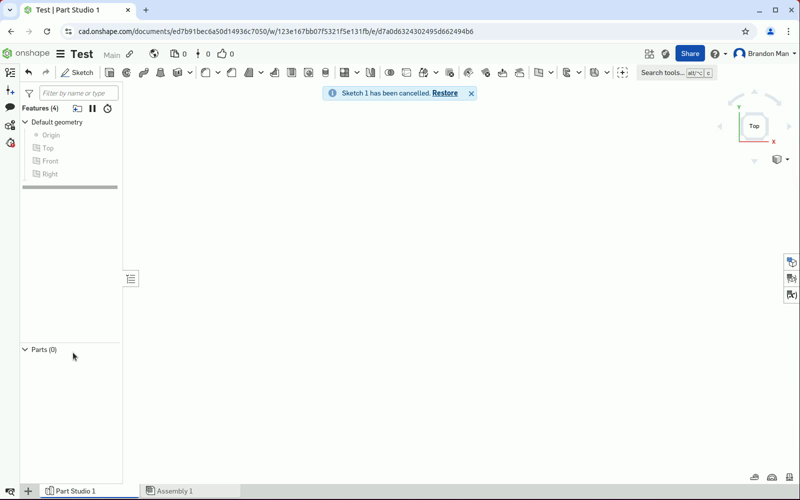
key(shift+p)
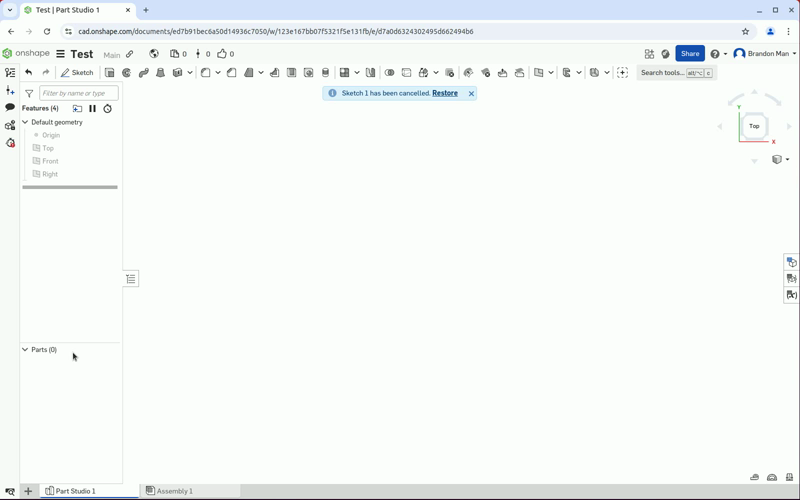
key(space)
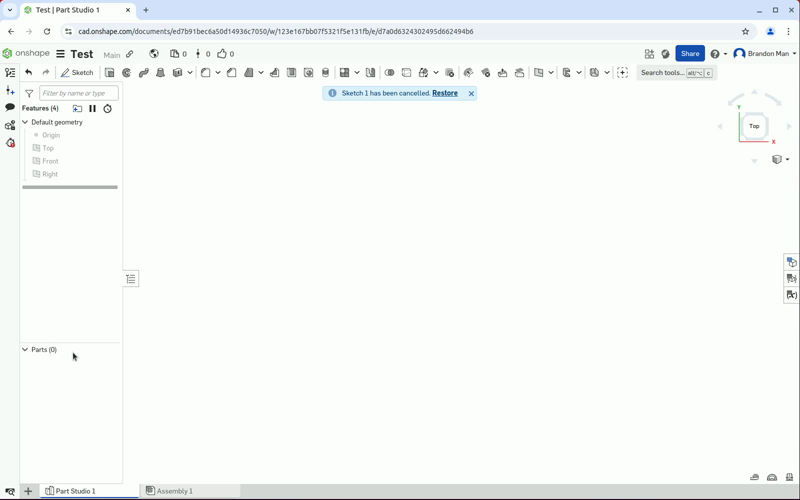
key_down(shift)
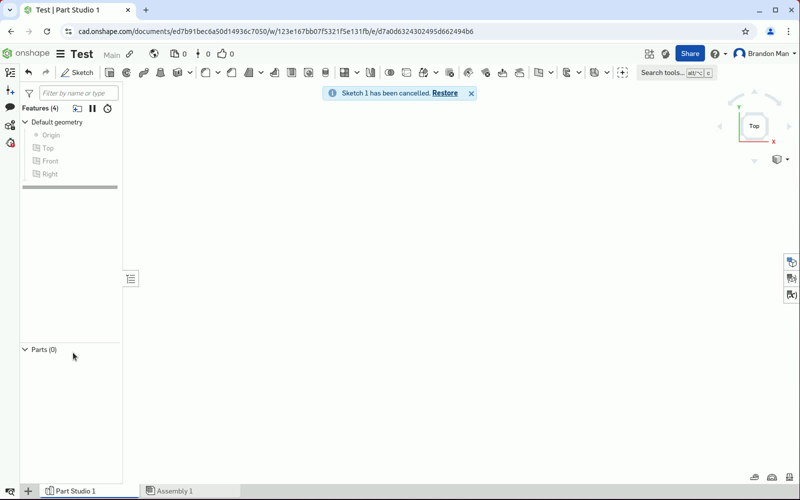
key(up)
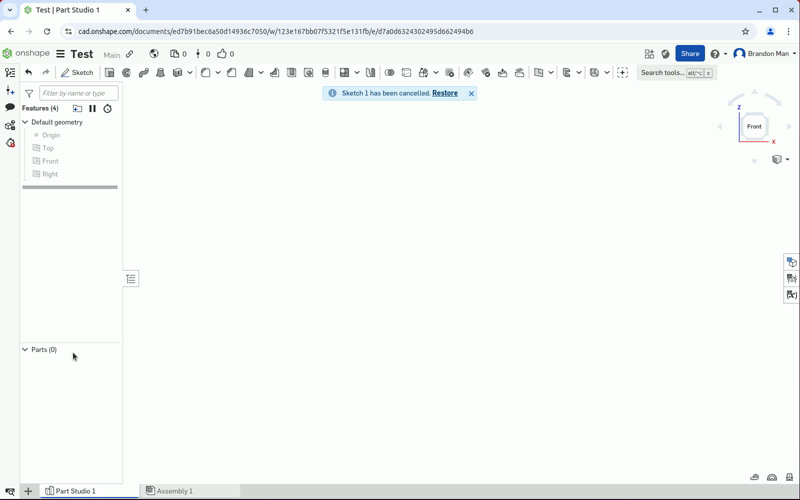
key_up(shift)
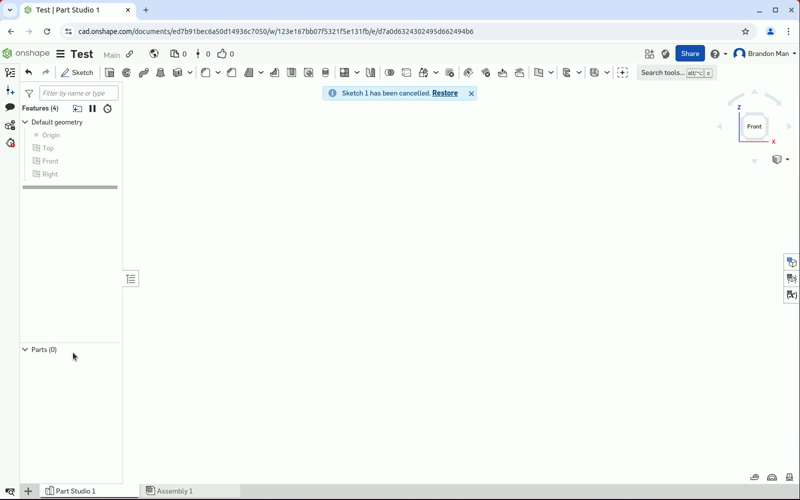
mouse_move(73, 352)
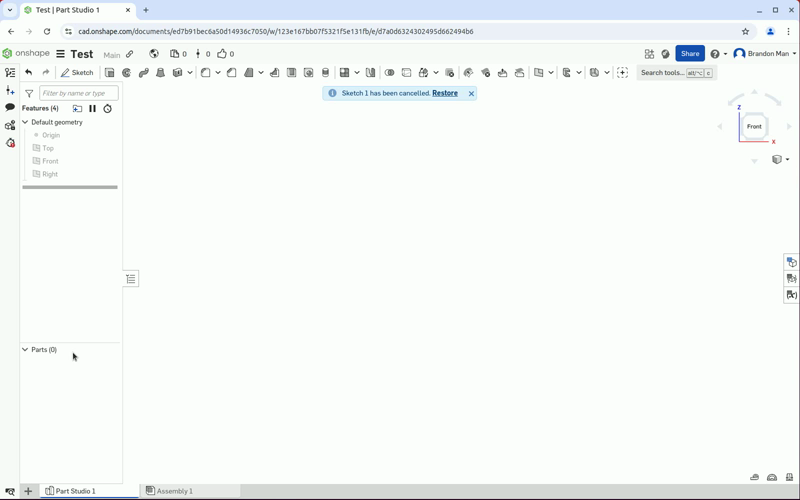
key(shift+y)
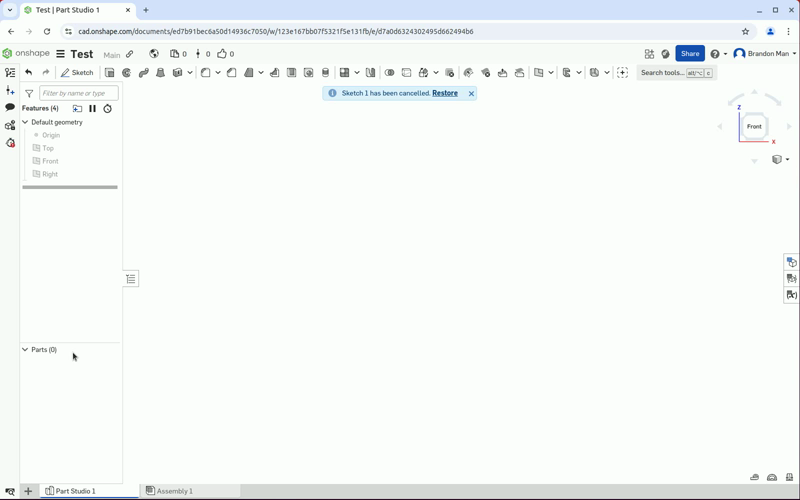
key(shift+s)
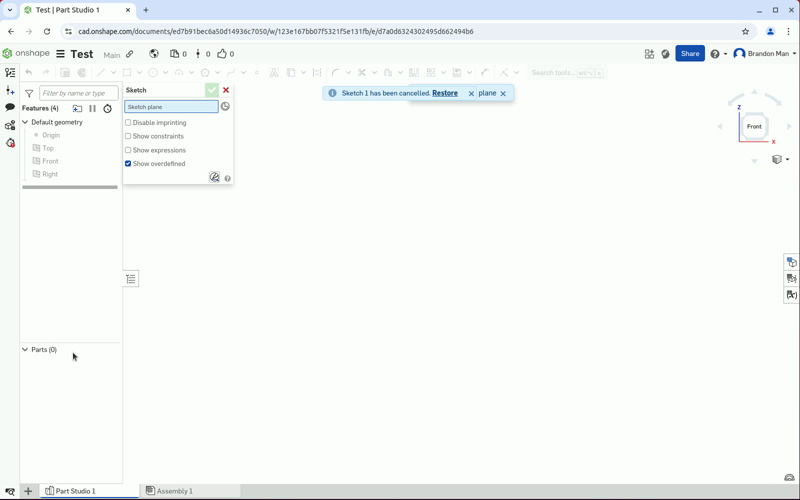
mouse_move(73, 163)
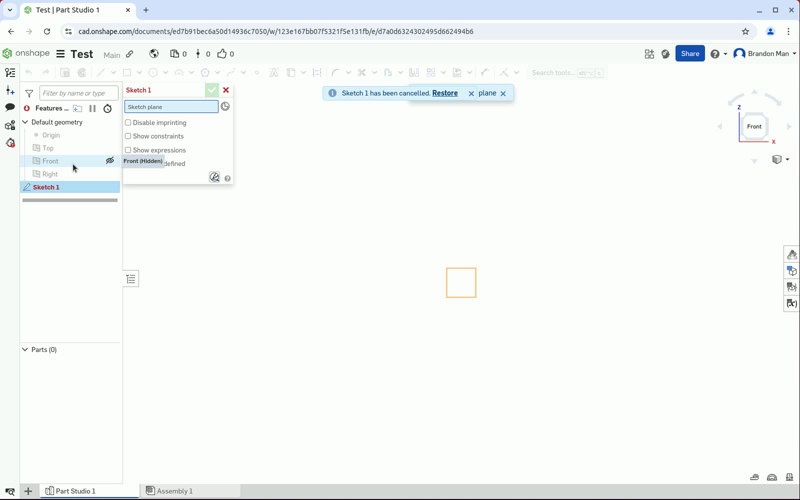
click(73, 163)
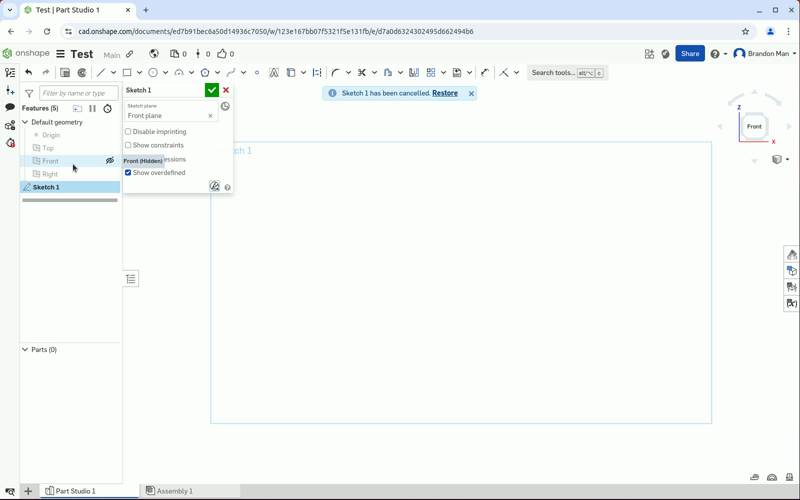
mouse_move(73, 352)
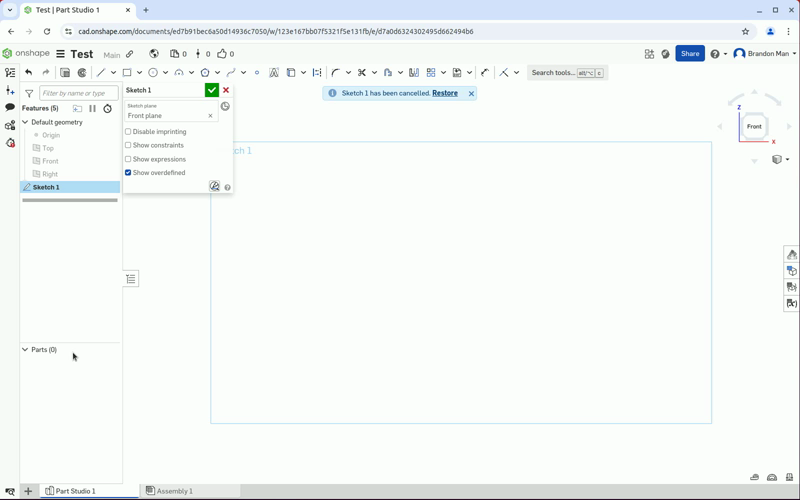
key(y)
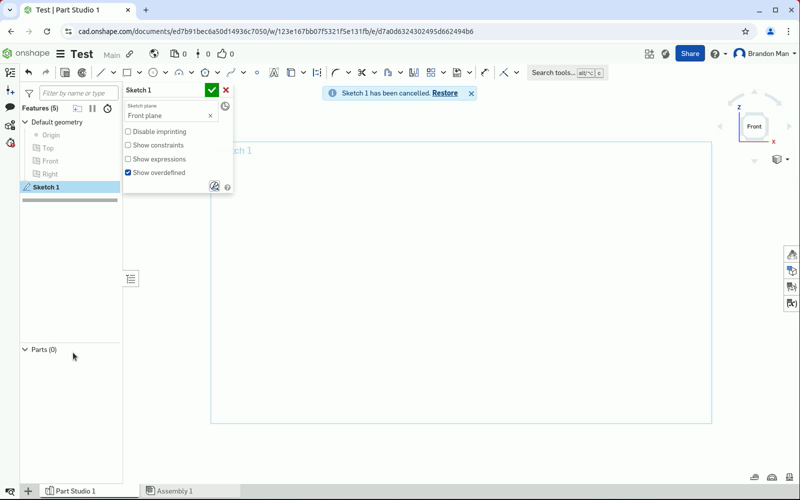
key(l)
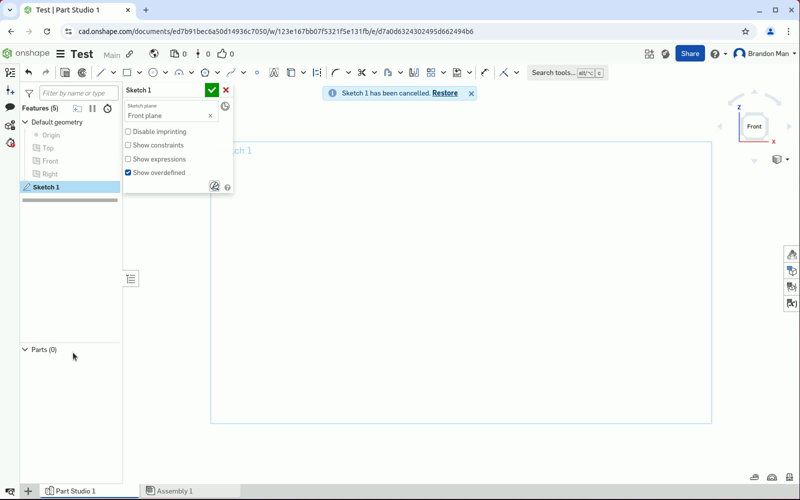
key_down(shift)
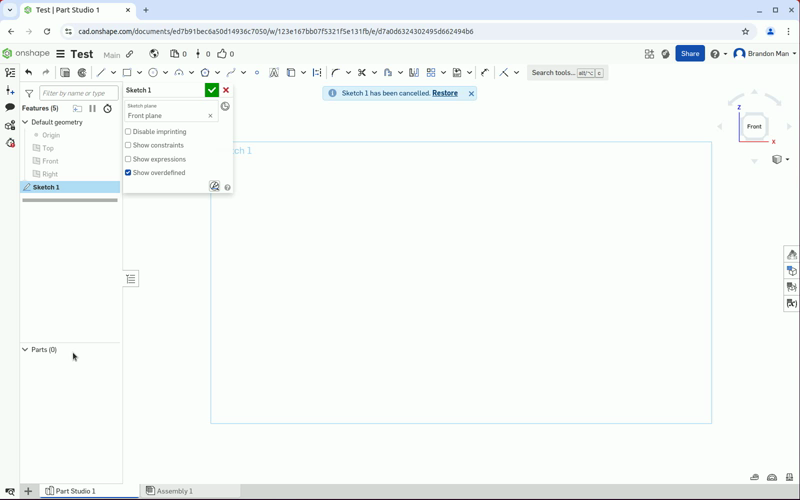
mouse_move(348, 231)
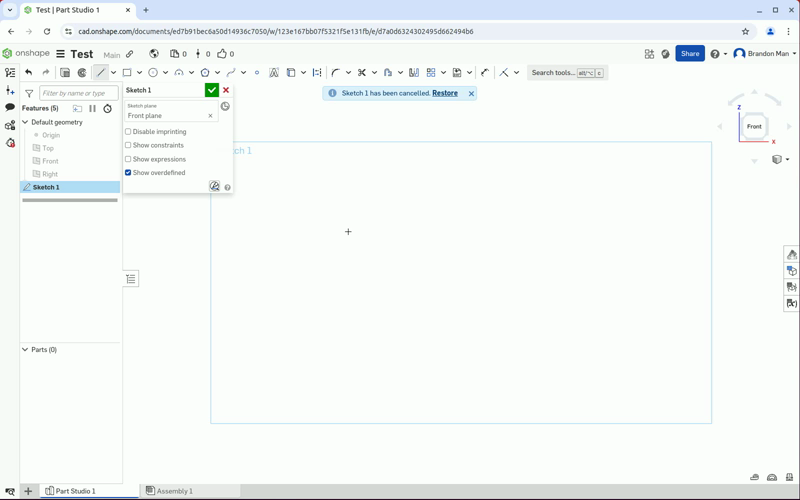
click(348, 231)
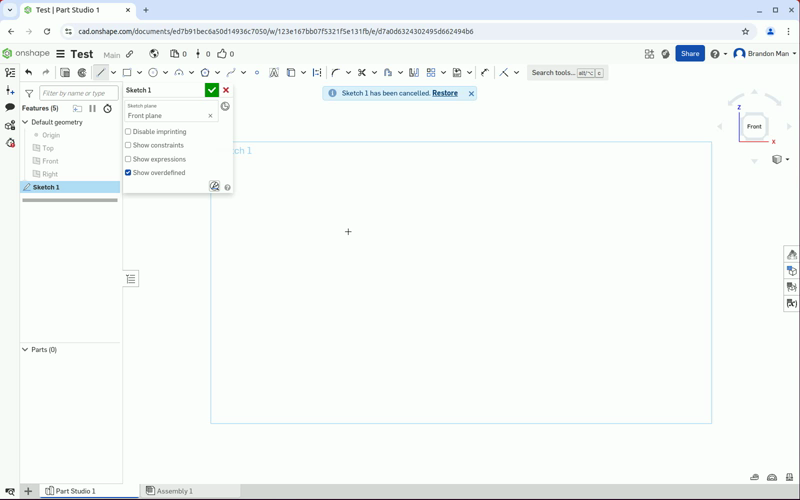
key_up(shift)
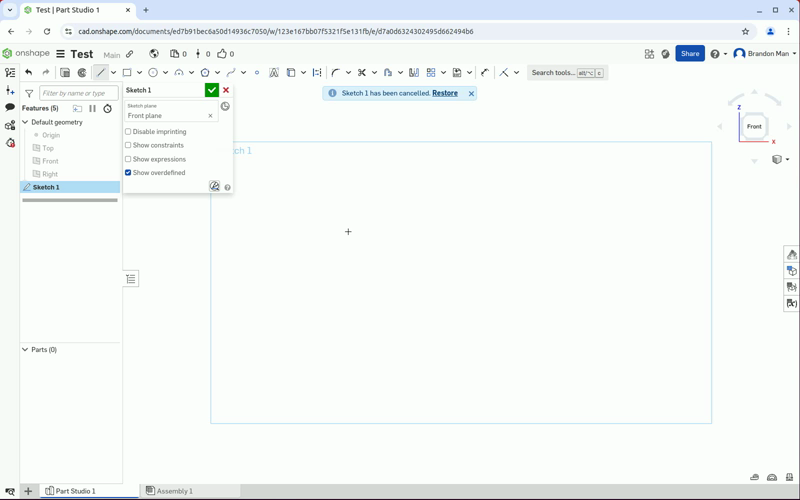
key_down(shift)
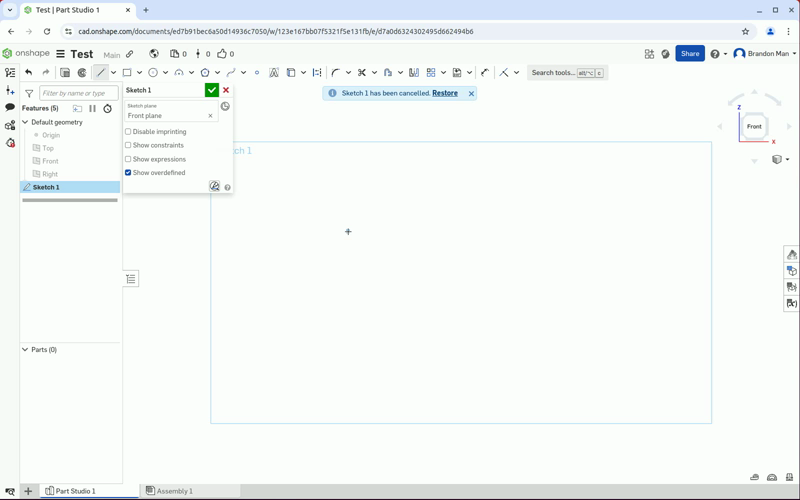
mouse_move(379, 283)
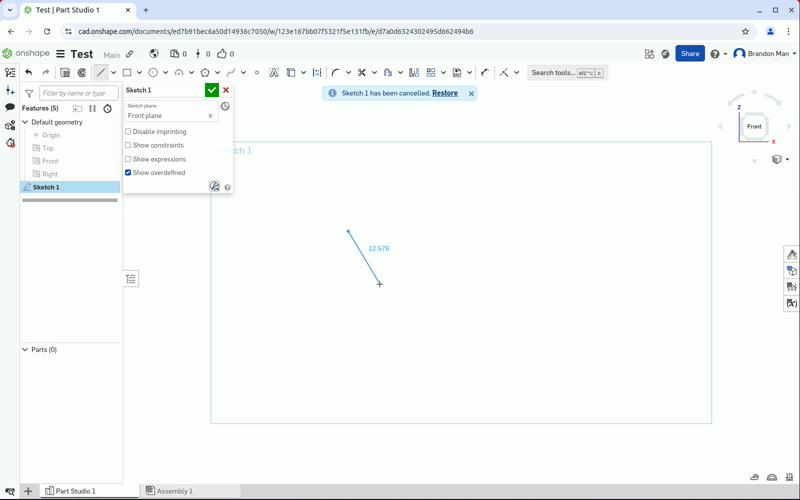
click(379, 283)
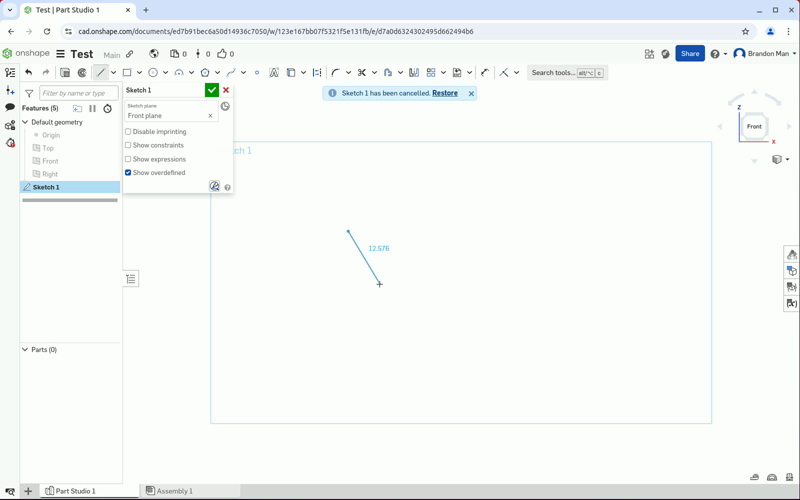
key_up(shift)
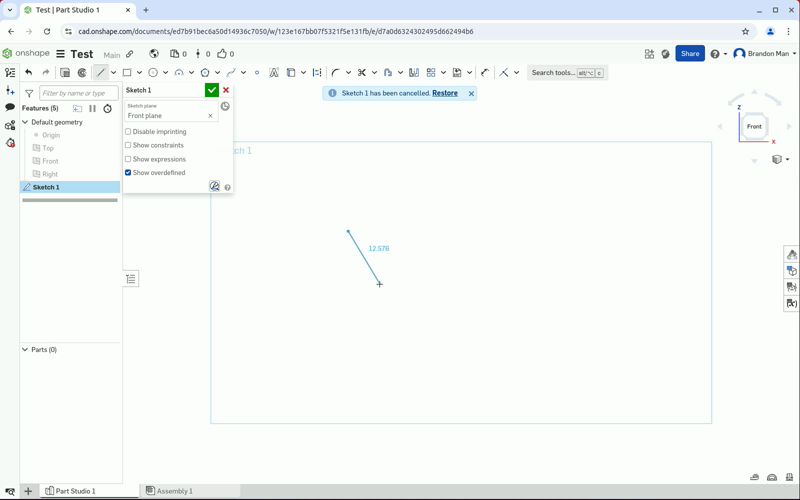
key_down(shift)
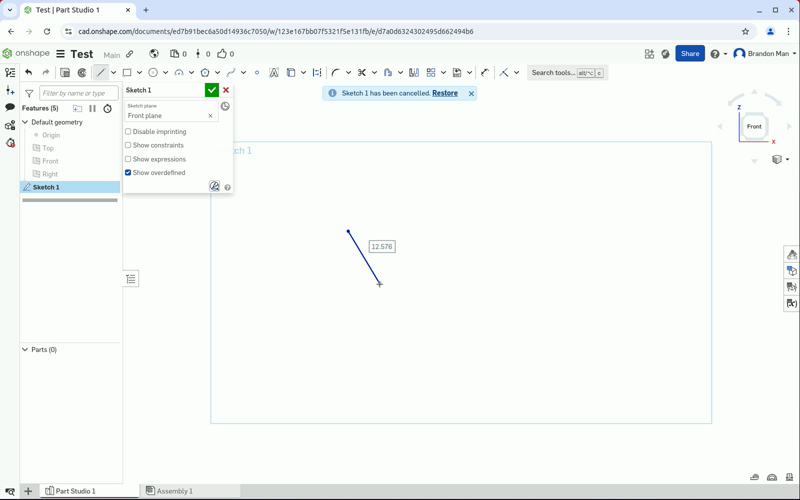
mouse_move(409, 283)
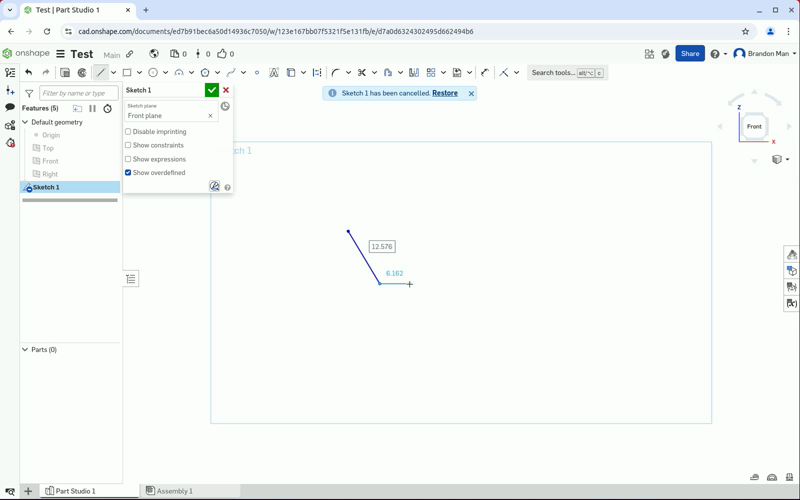
mouse_move(429, 283)
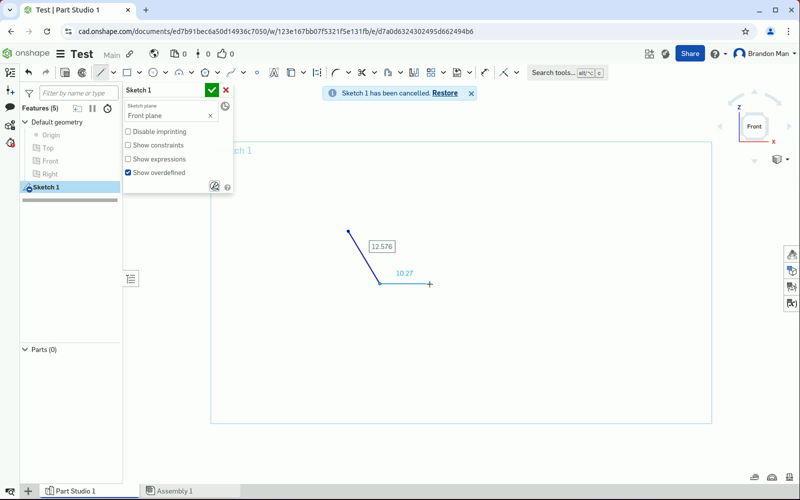
click(429, 283)
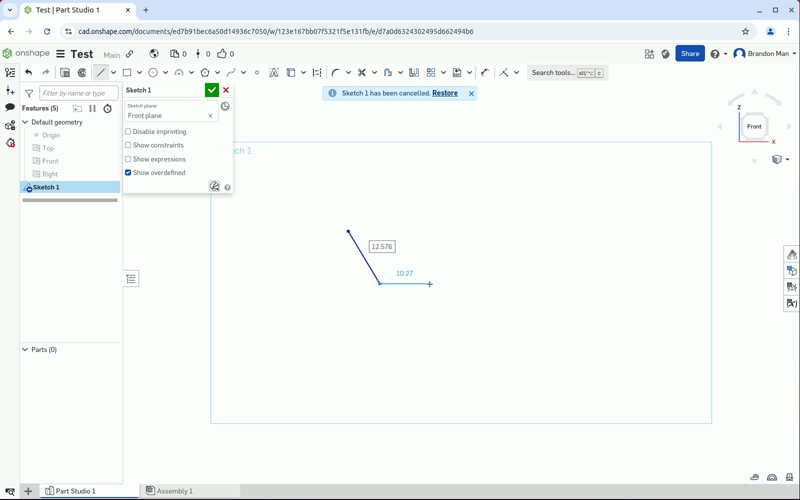
key_up(shift)
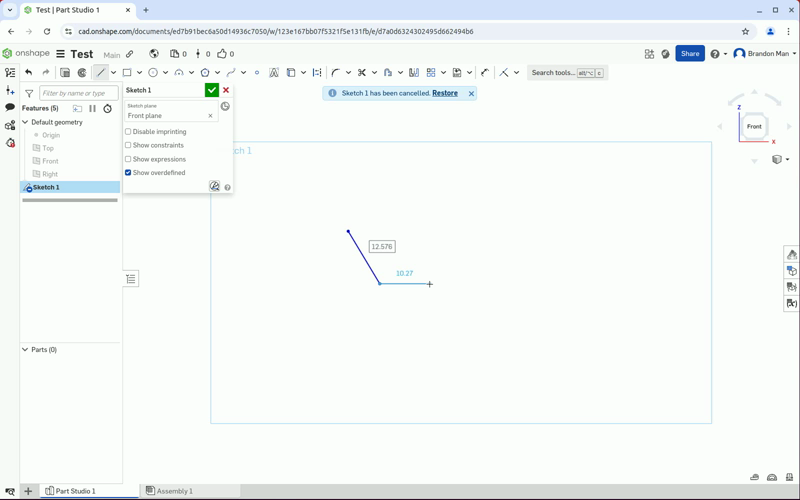
key_down(shift)
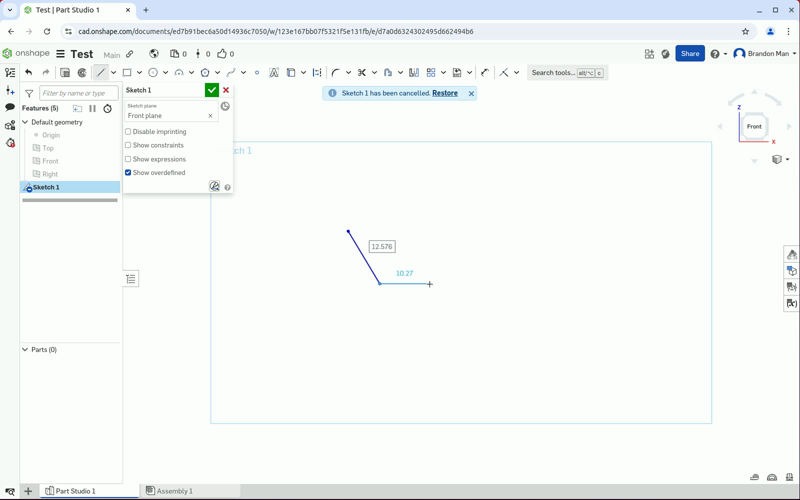
mouse_move(459, 283)
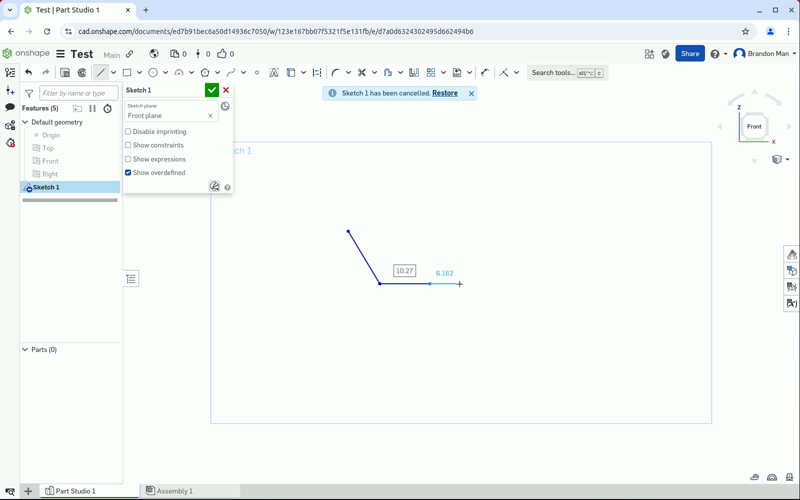
mouse_move(429, 231)
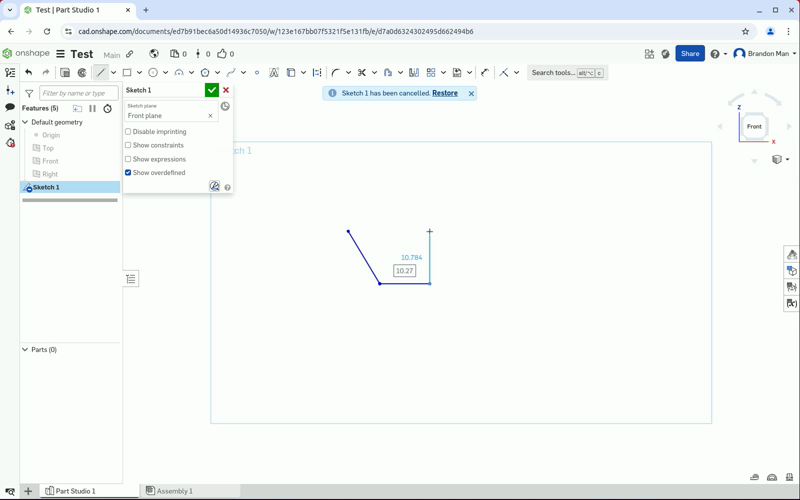
click(429, 231)
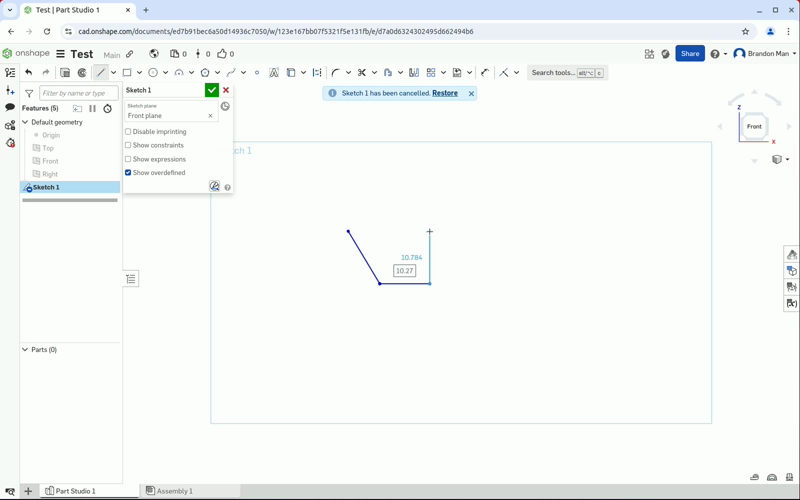
key_up(shift)
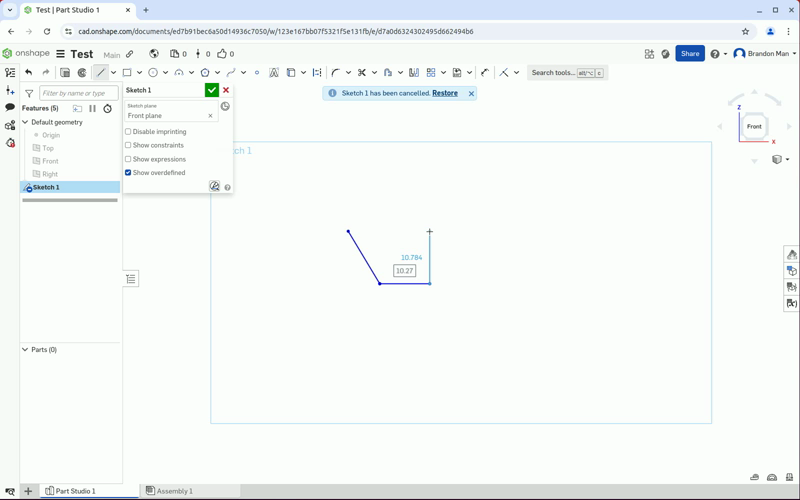
key_down(shift)
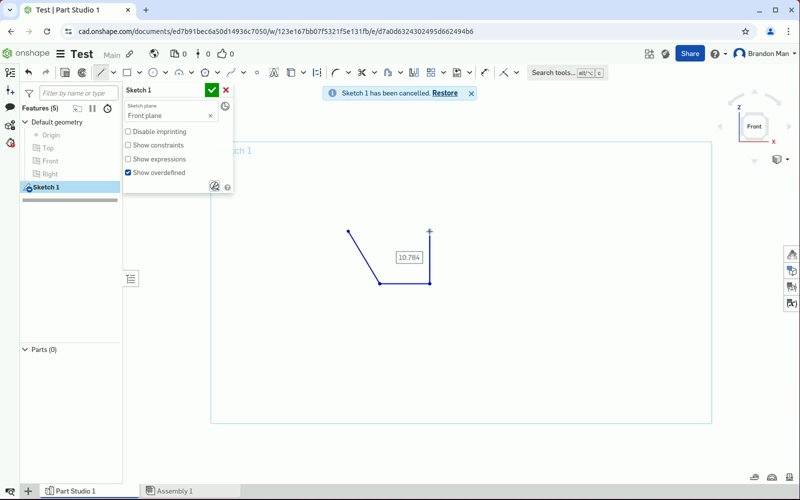
mouse_move(348, 231)
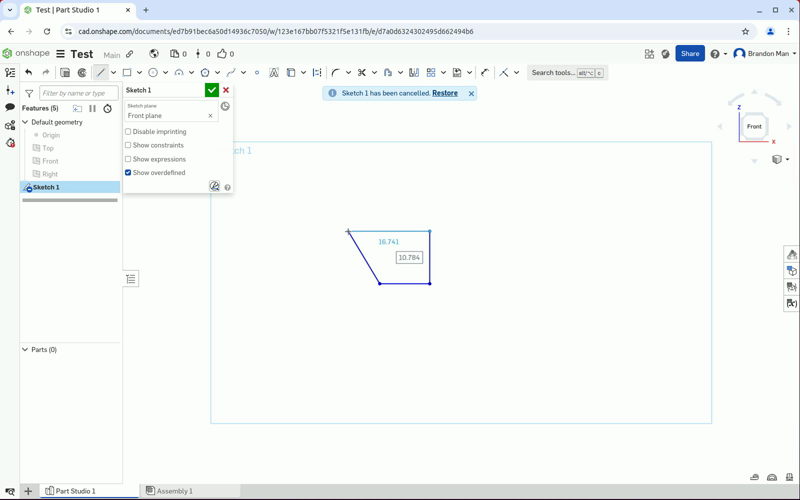
key_up(shift)
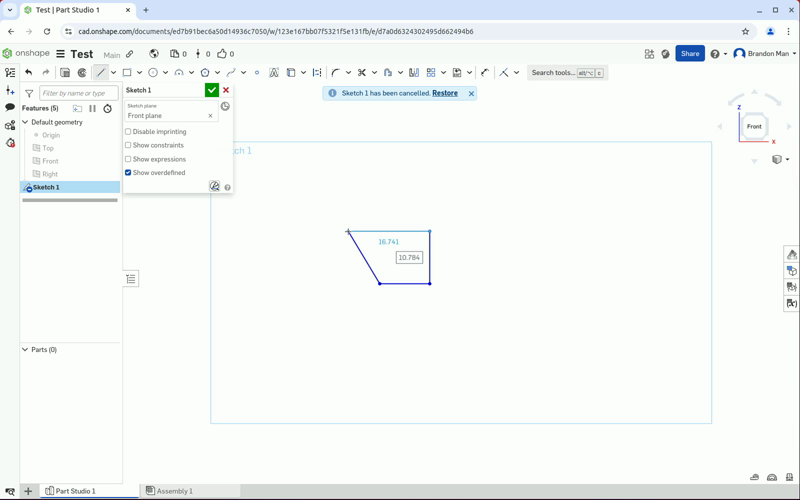
click(348, 231)
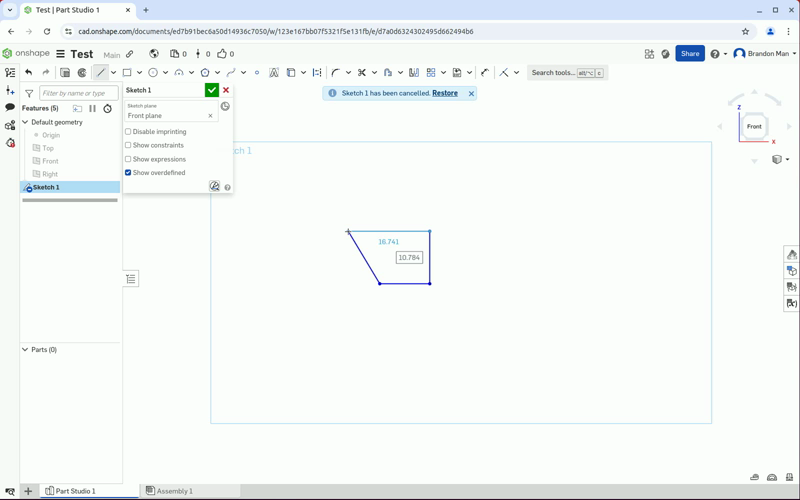
key(esc)
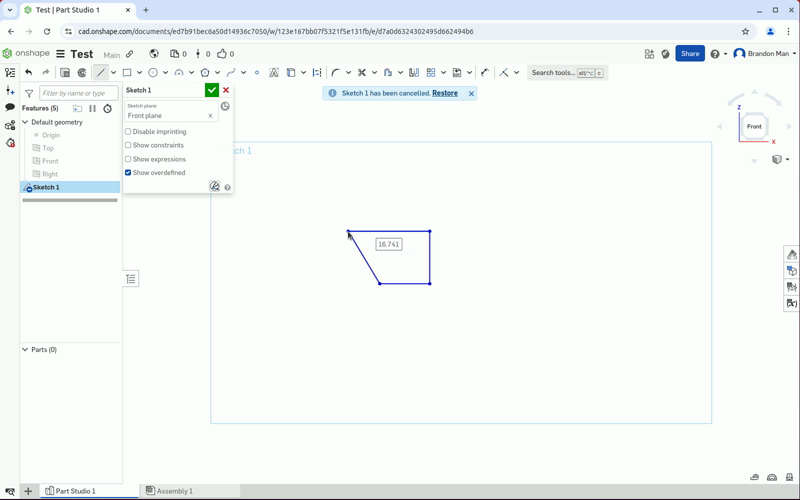
mouse_move(420, 254)
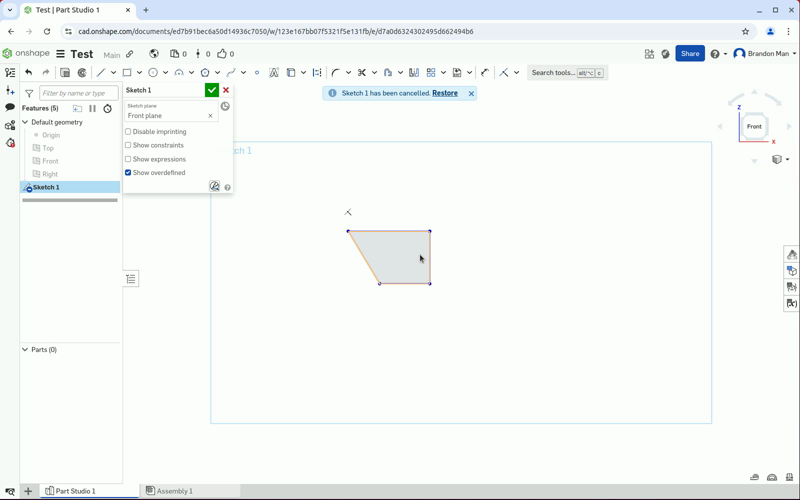
click(420, 254)
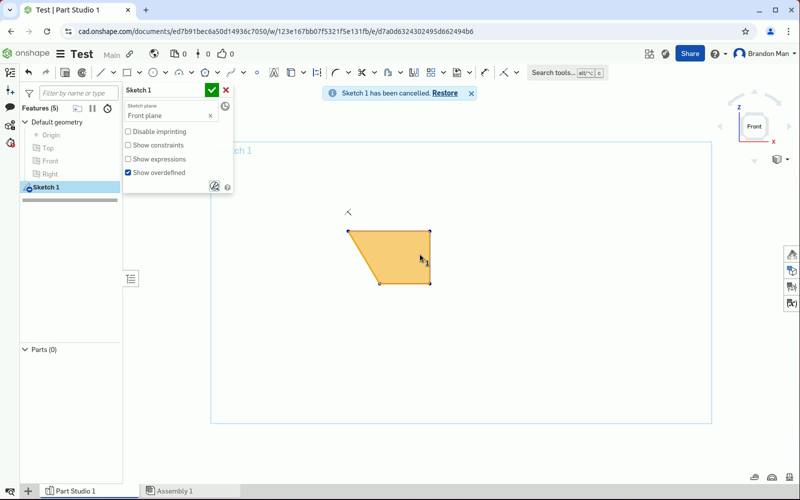
mouse_move(73, 352)
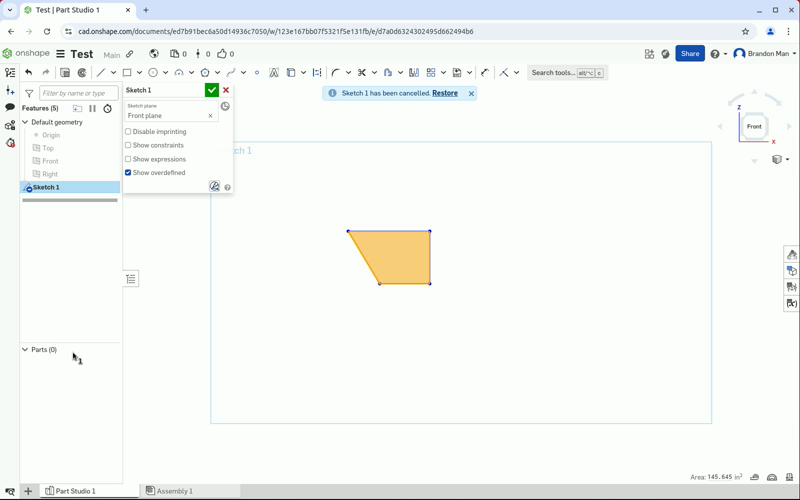
key(shift+y)
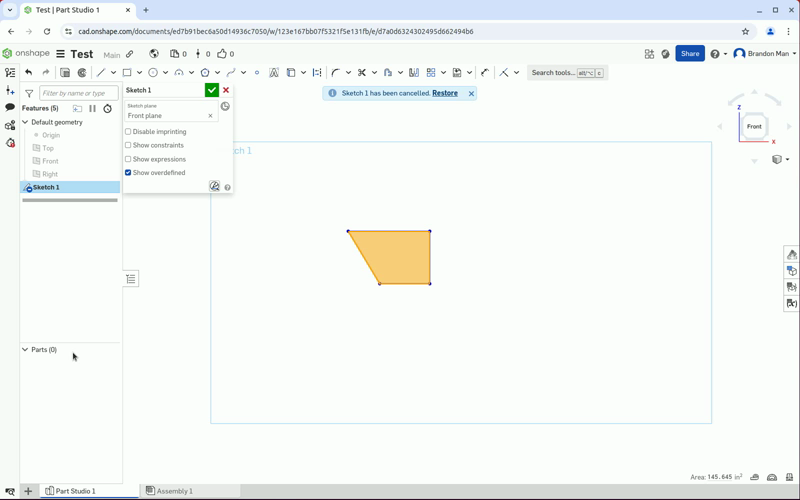
key(shift+e)
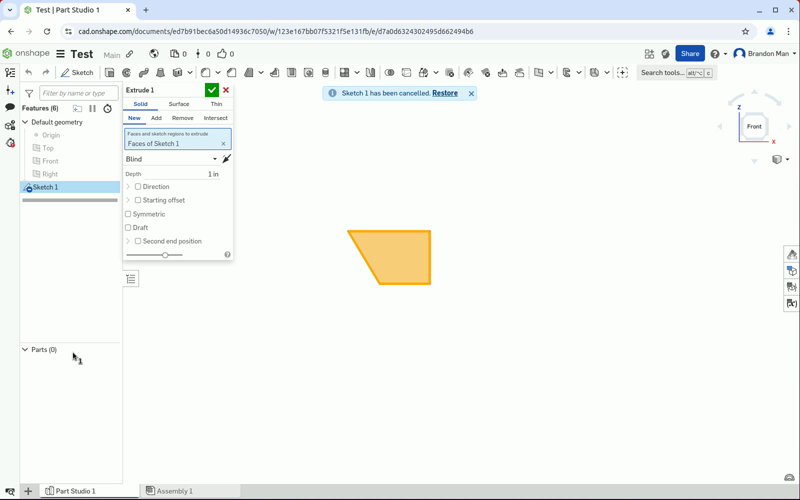
mouse_move(143, 106)
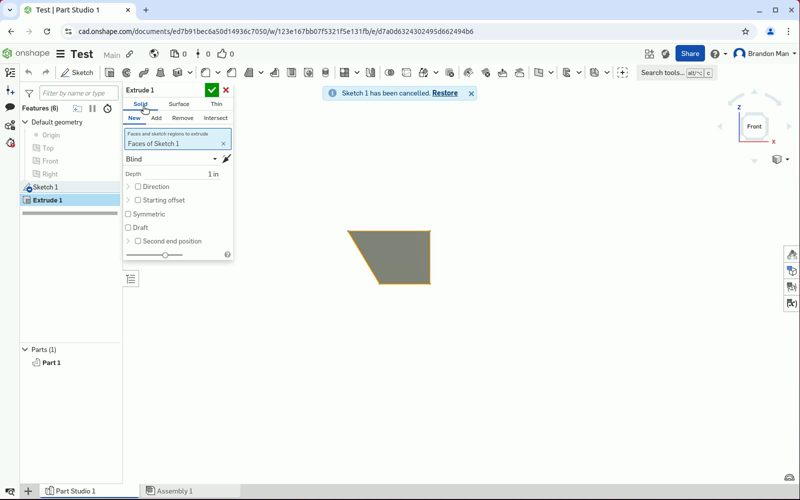
click(143, 106)
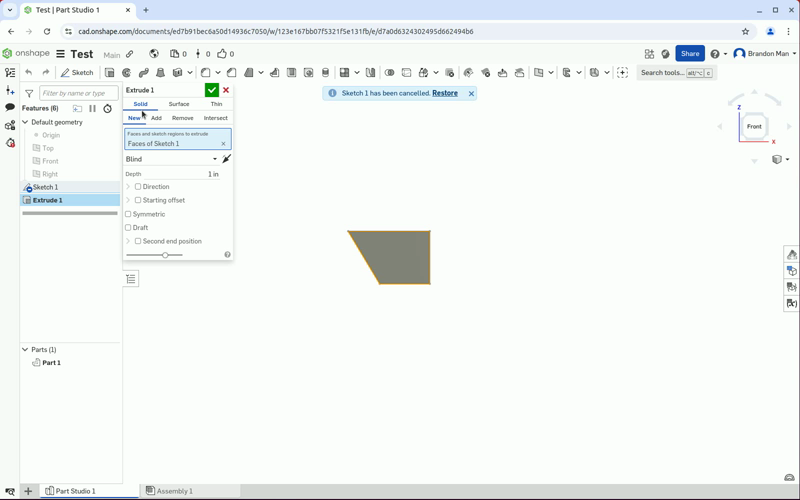
mouse_move(137, 120)
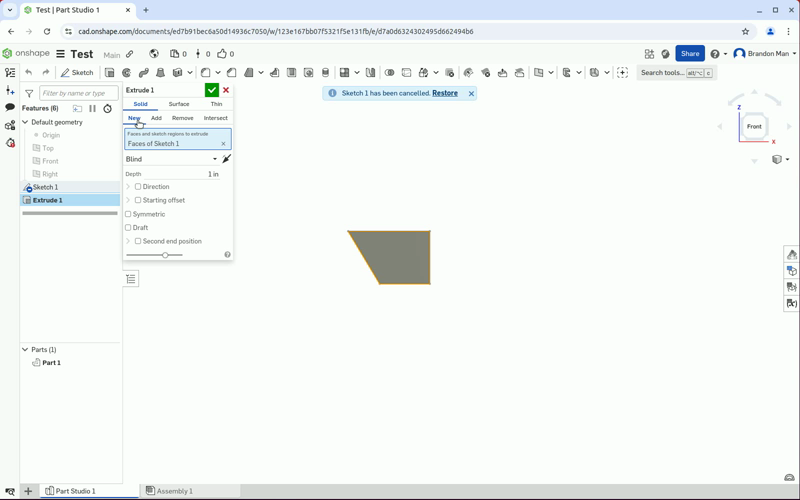
click(137, 120)
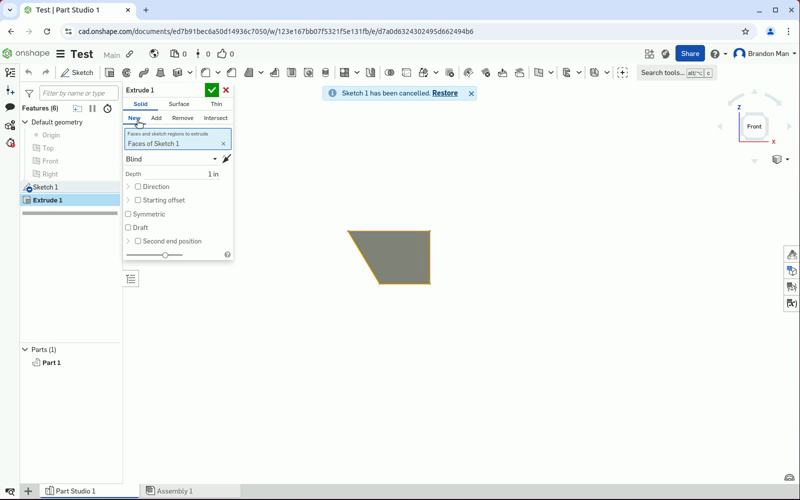
key(tab, 4)
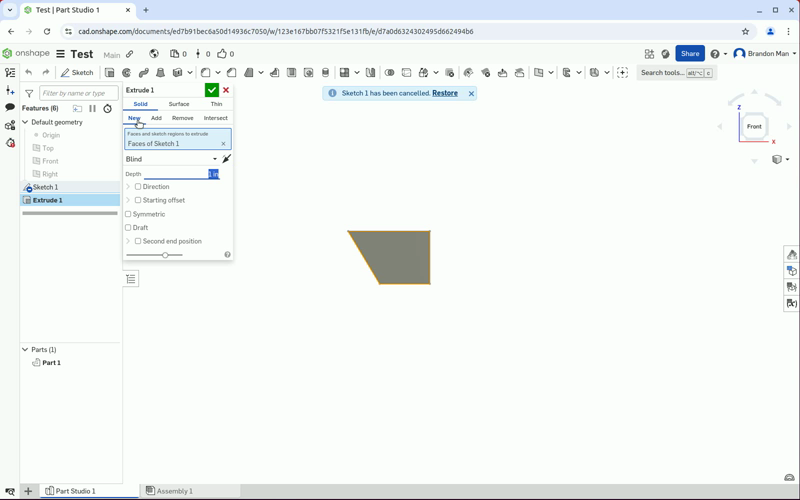
text(0.241)
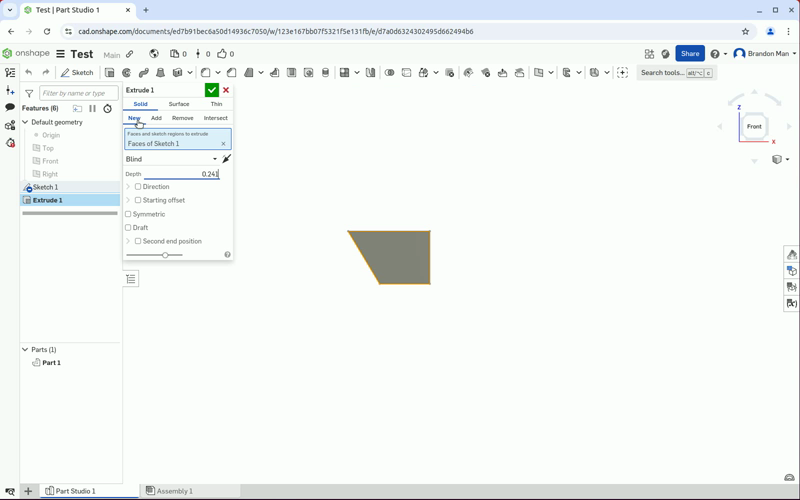
key(enter)
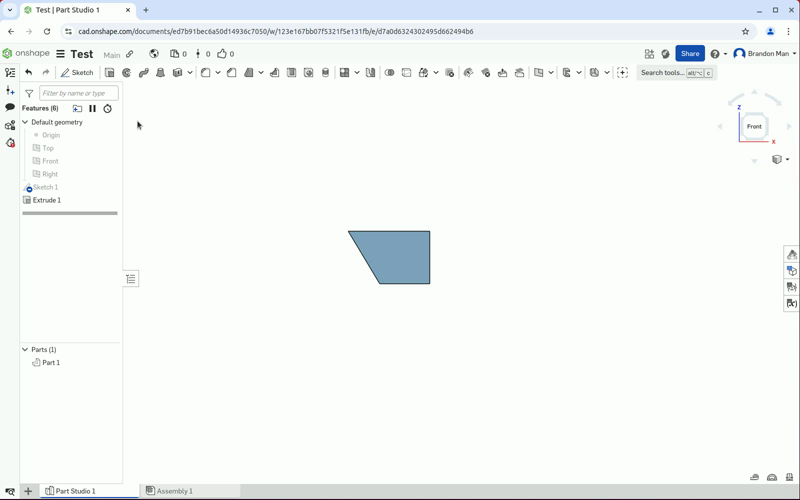
key(shift+h)
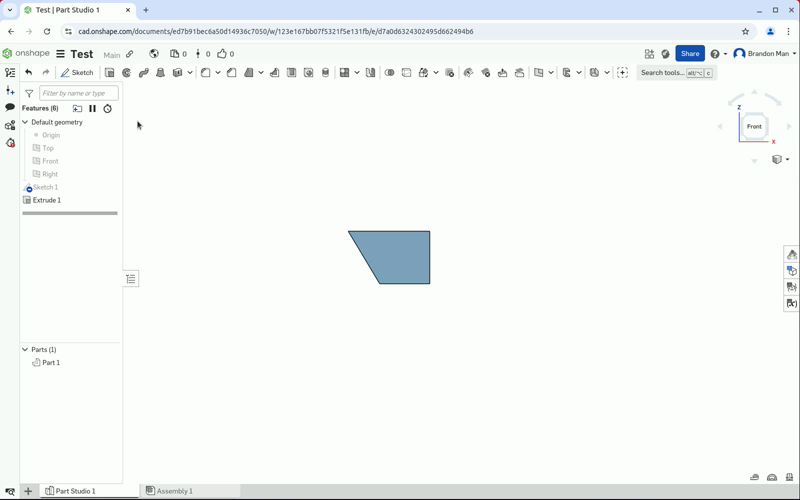
key(shift+h)
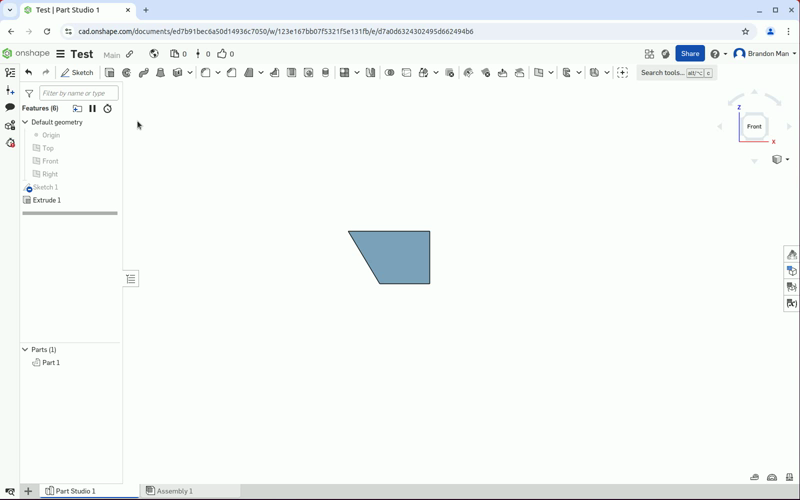
mouse_move(73, 189)
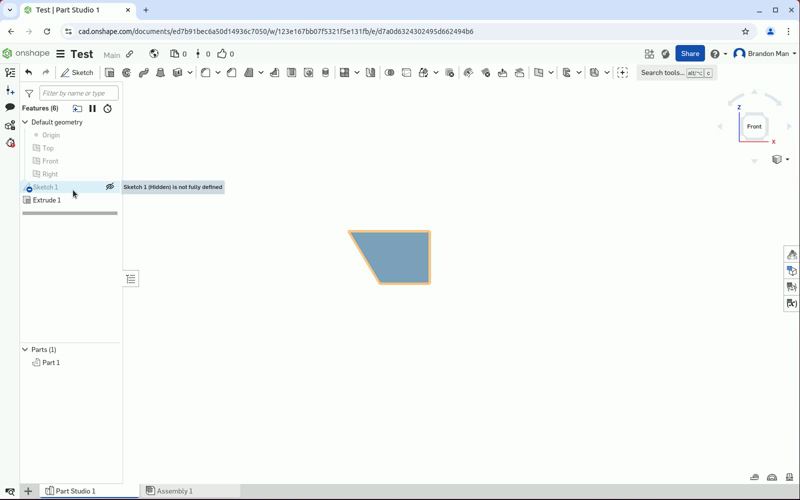
click(73, 189)
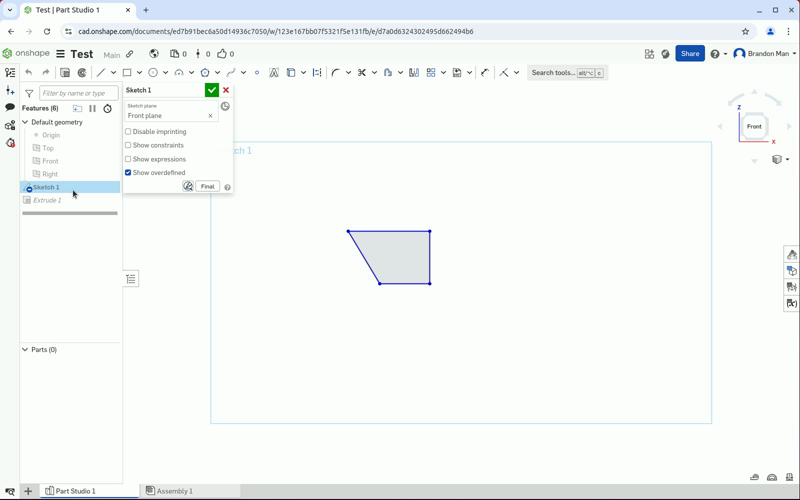
mouse_move(229, 92)
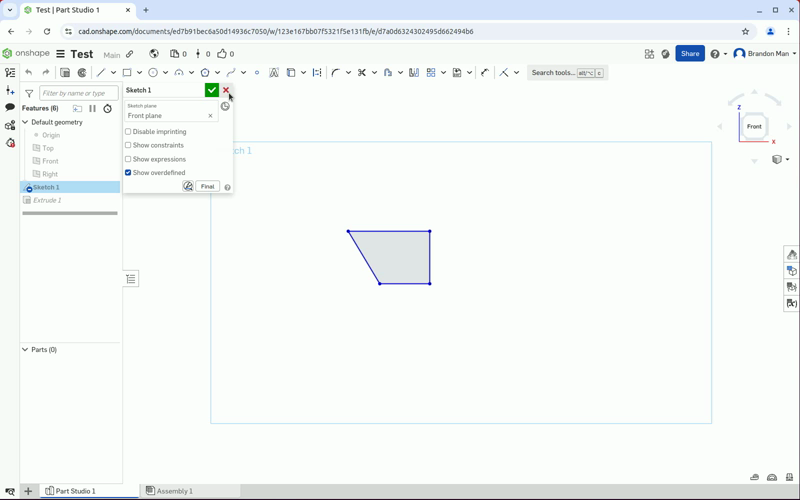
click(229, 92)
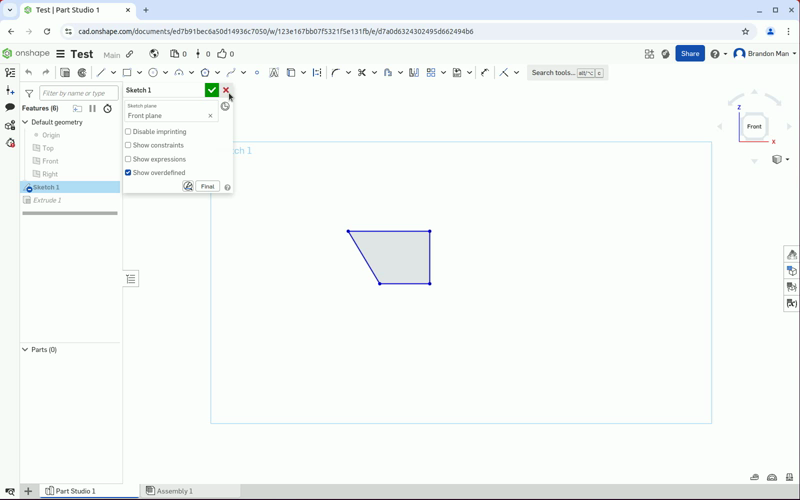
key(shift+s)
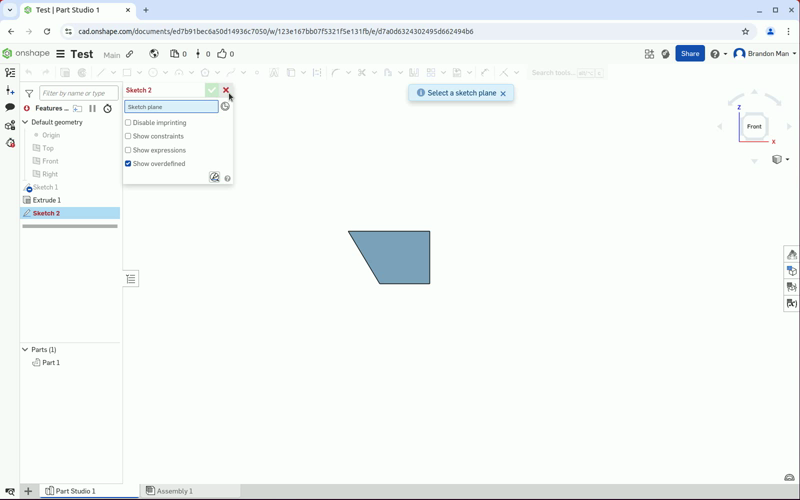
mouse_move(73, 163)
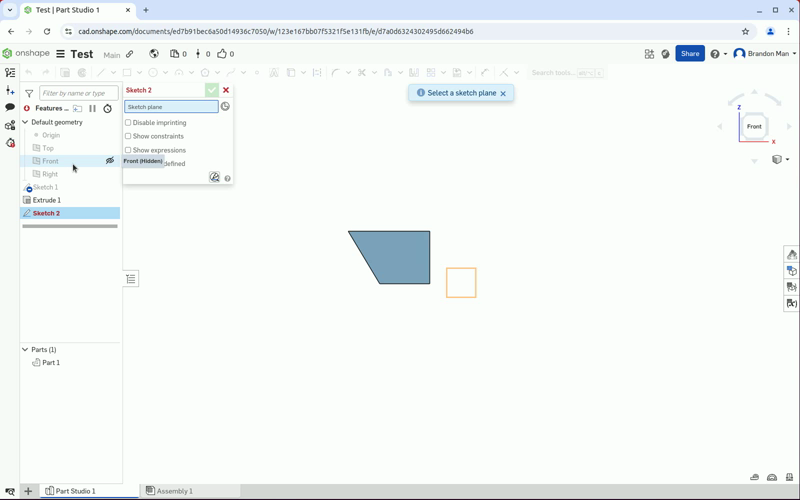
click(73, 163)
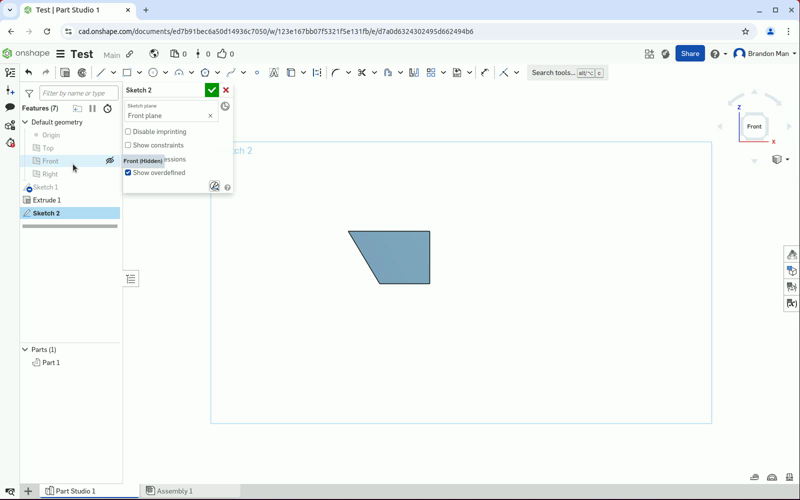
mouse_move(73, 352)
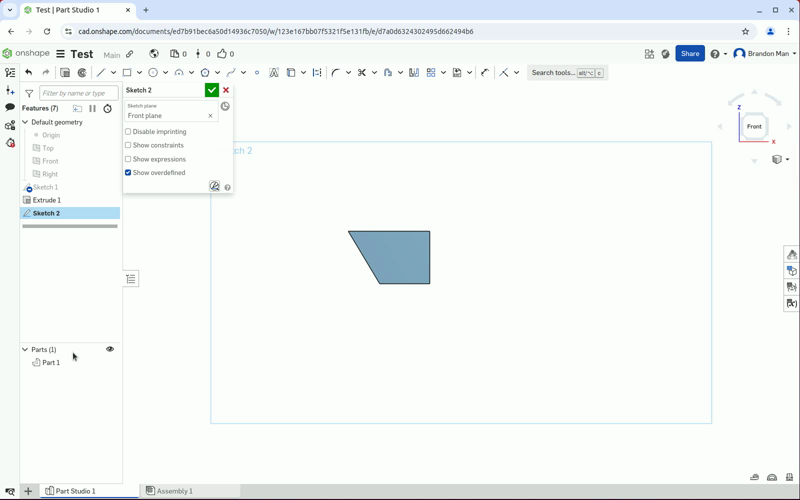
key(y)
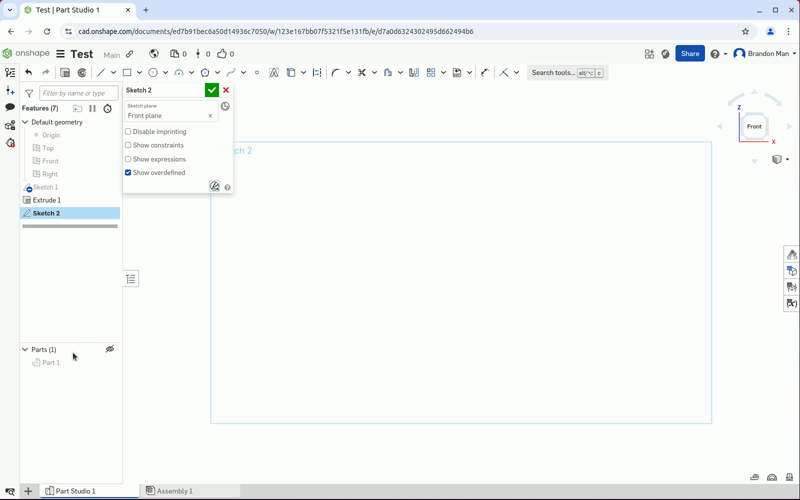
key(l)
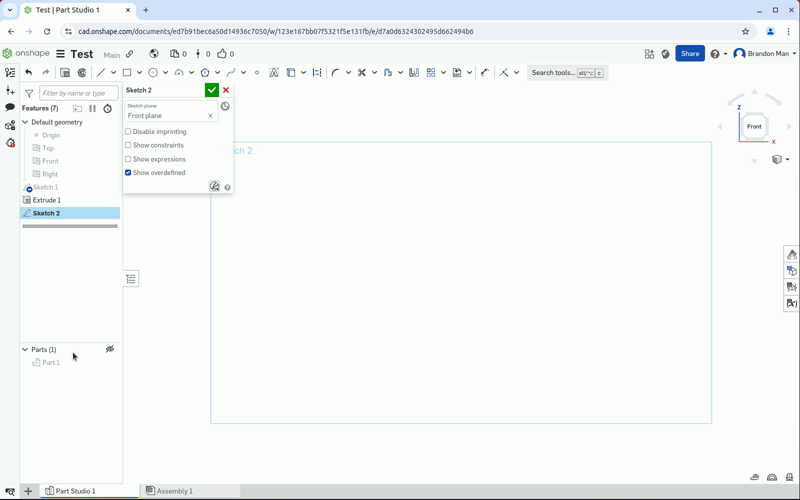
key_down(shift)
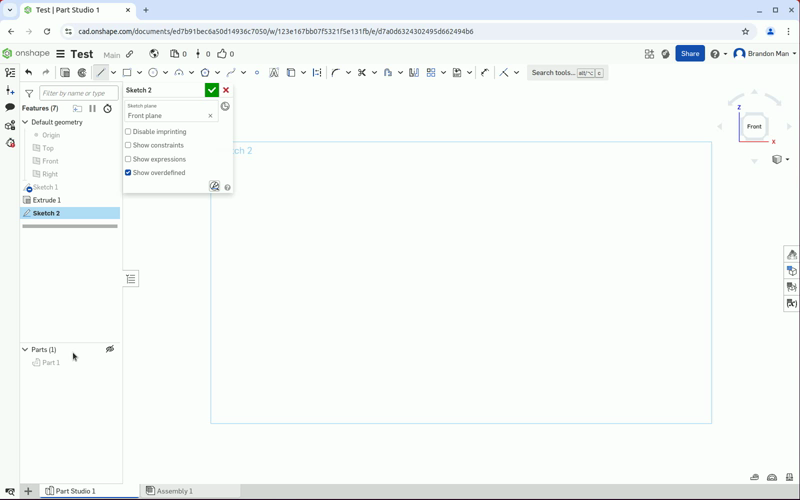
mouse_move(429, 282)
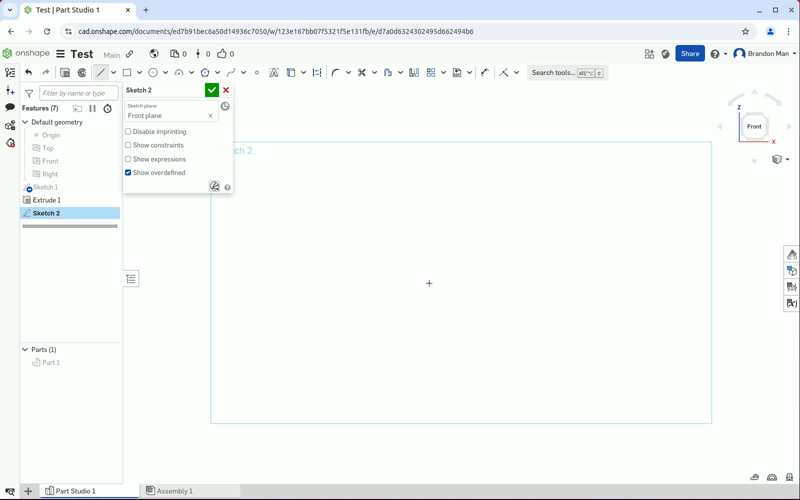
click(429, 282)
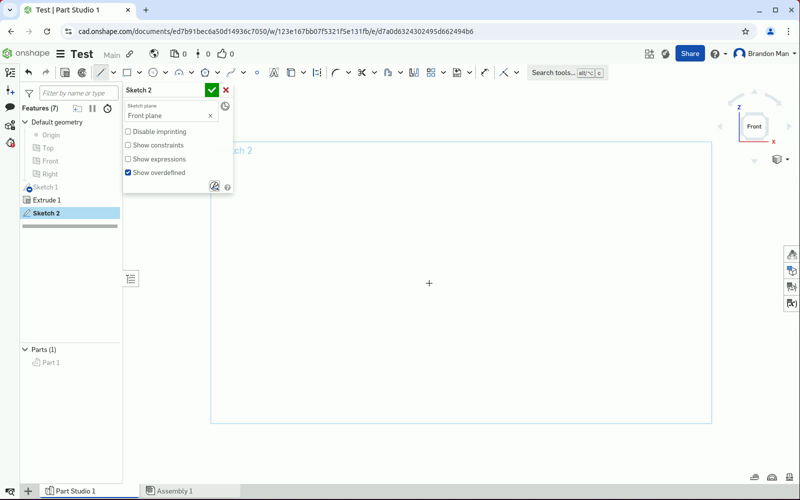
key_up(shift)
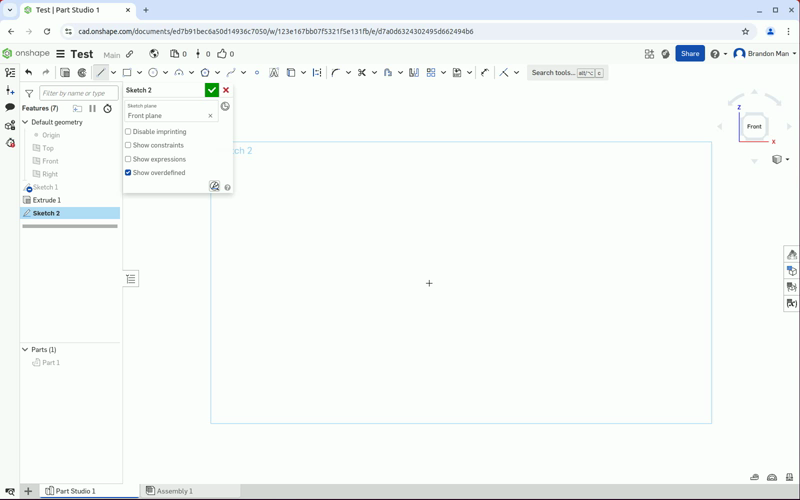
key_down(shift)
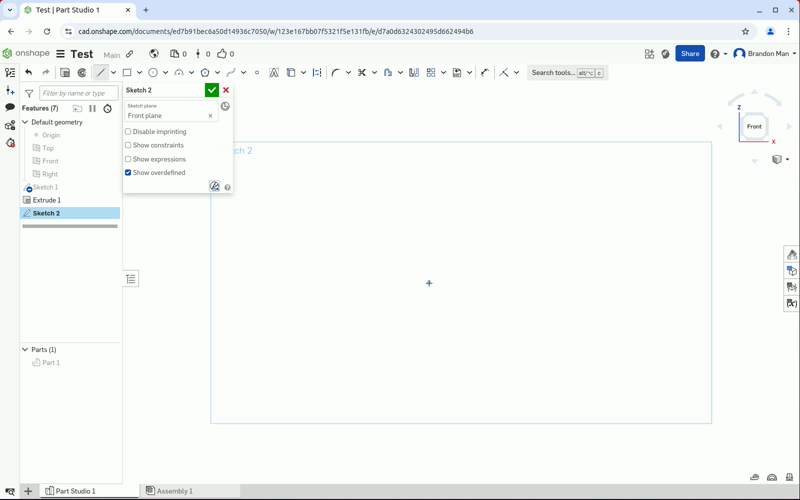
mouse_move(459, 282)
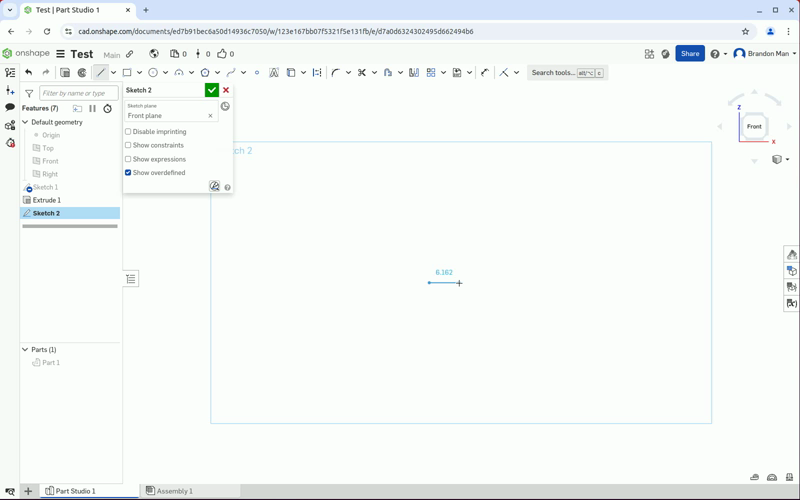
mouse_move(461, 282)
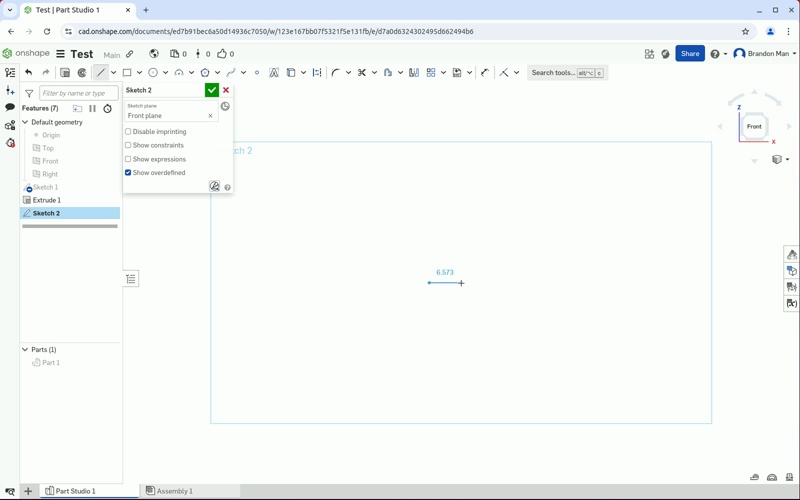
click(461, 282)
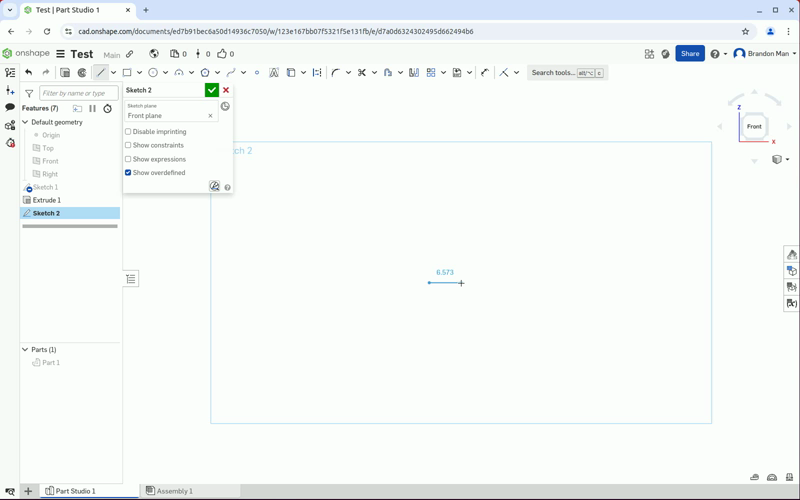
key_up(shift)
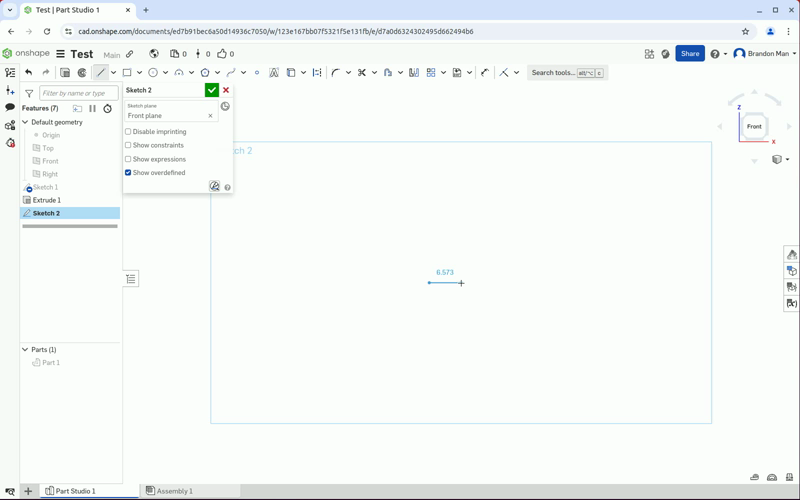
key_down(shift)
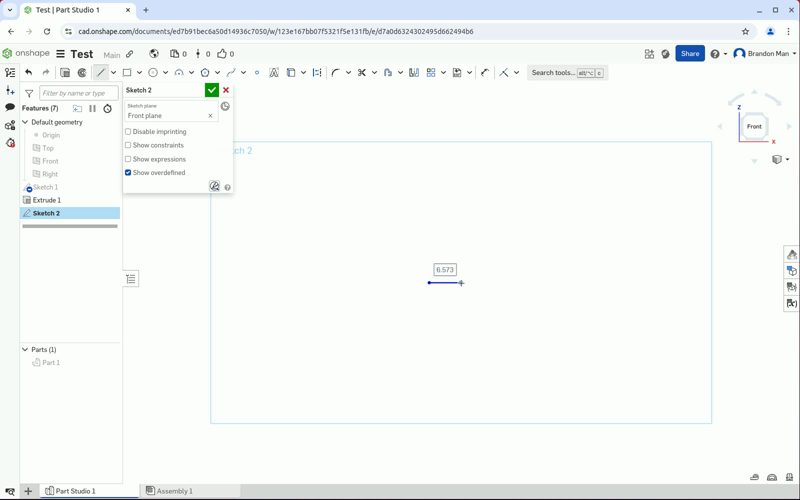
mouse_move(429, 230)
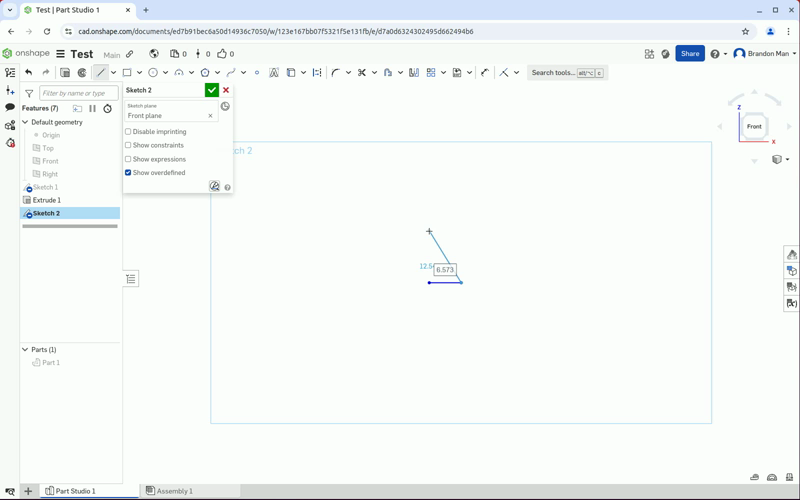
click(429, 230)
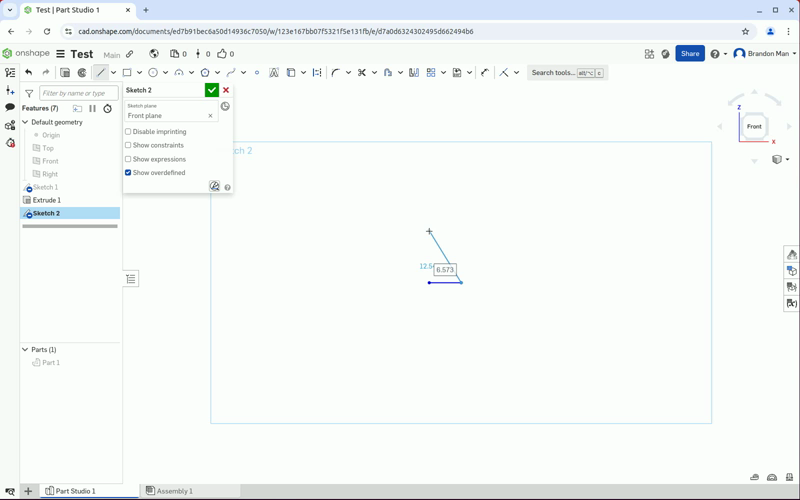
key_up(shift)
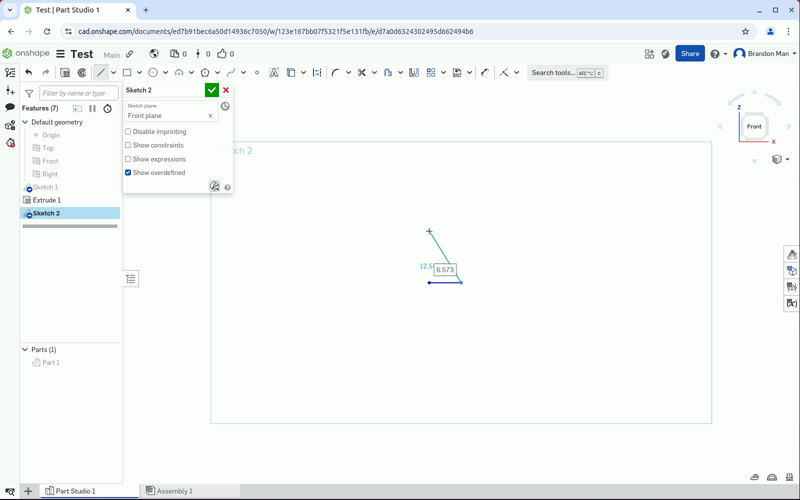
mouse_move(459, 230)
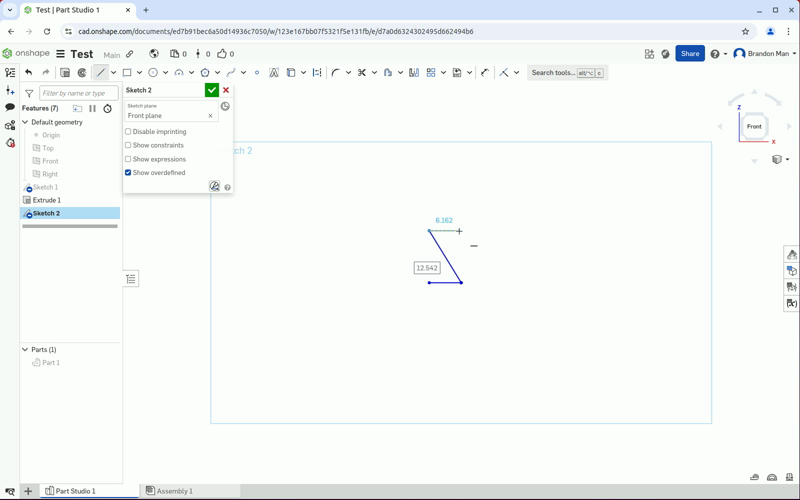
key_down(shift)
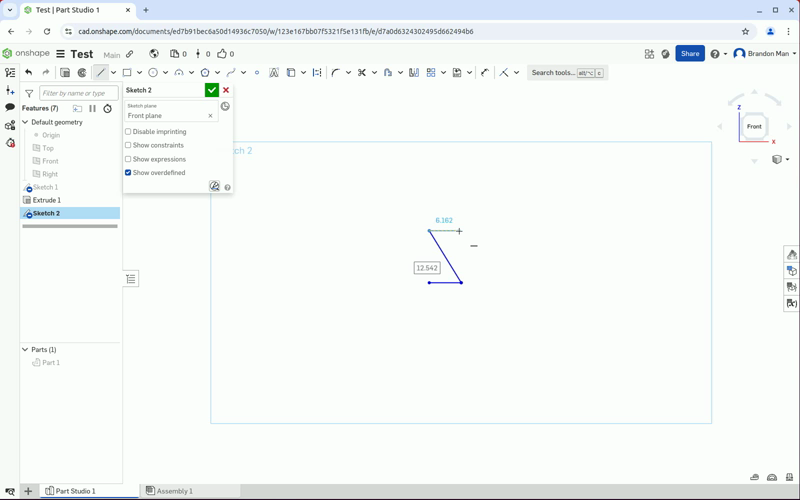
mouse_move(429, 282)
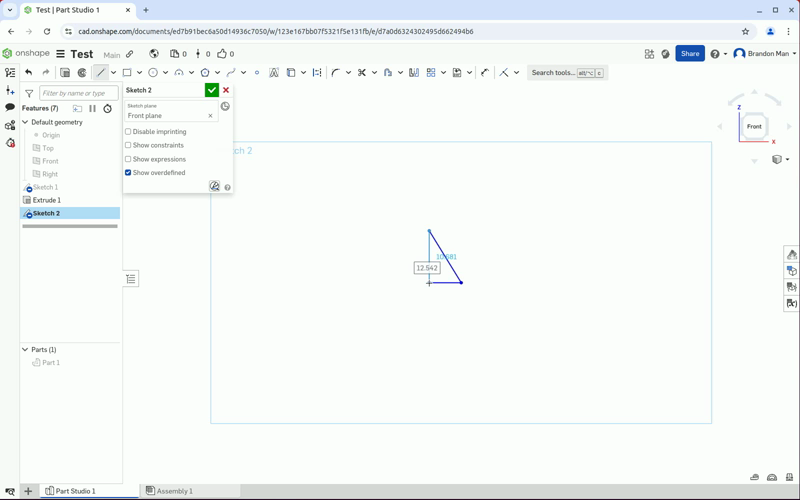
key_up(shift)
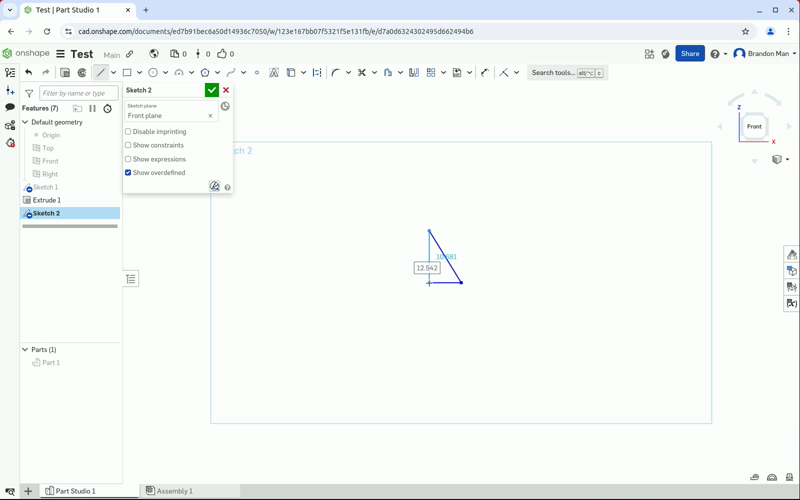
click(429, 282)
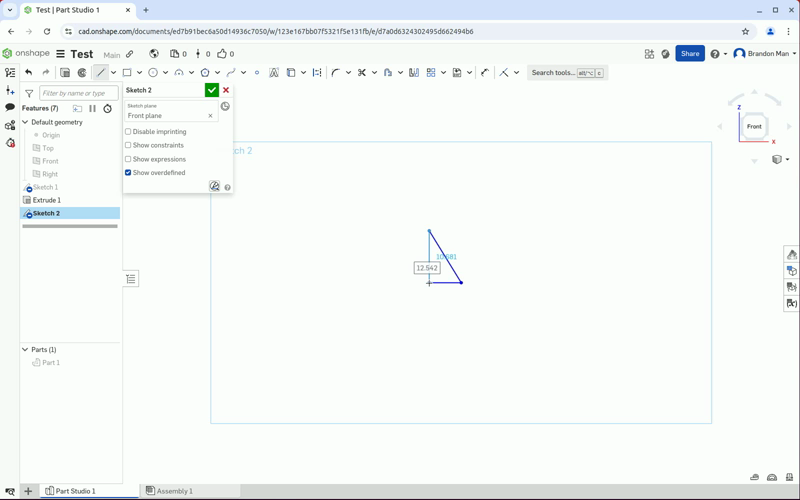
key(esc)
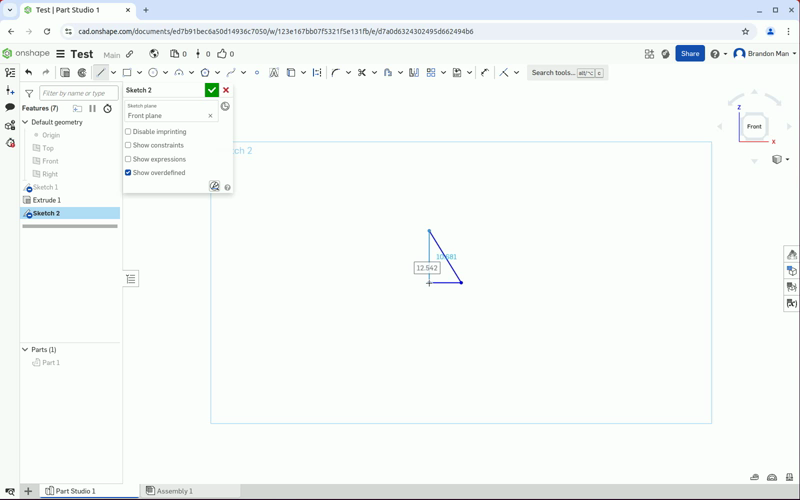
mouse_move(431, 278)
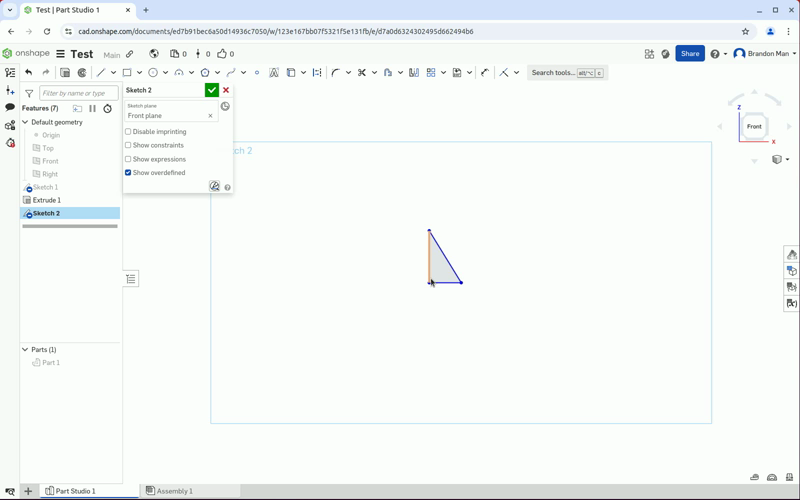
scroll(6)
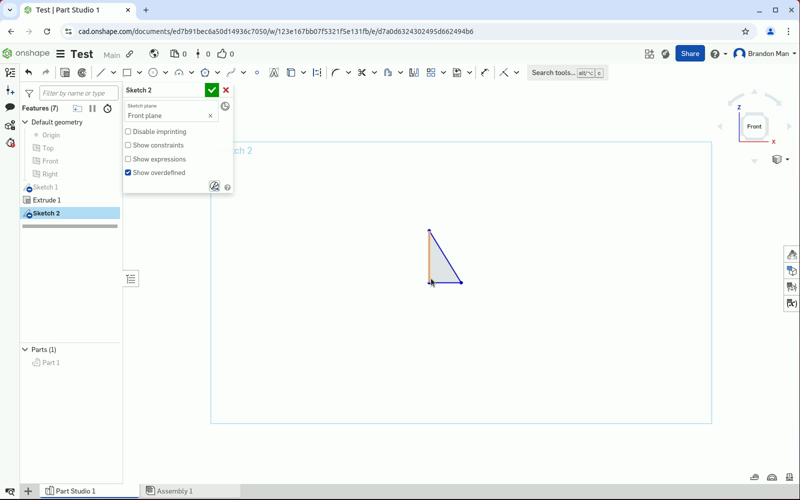
scroll(6)
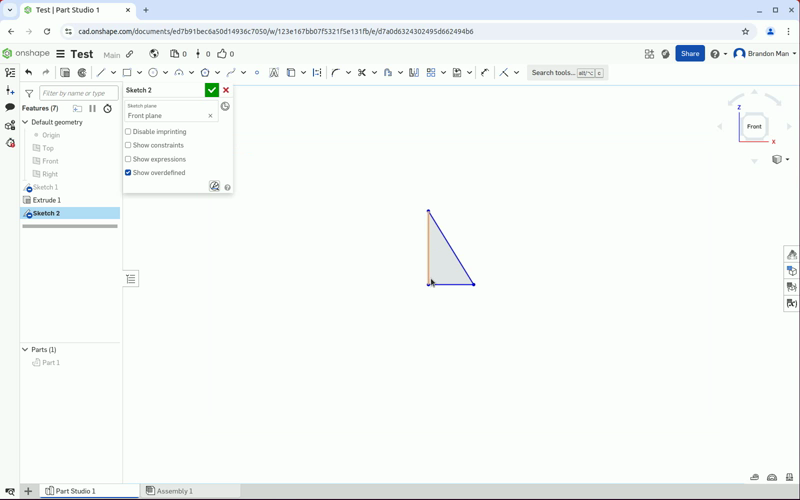
scroll(6)
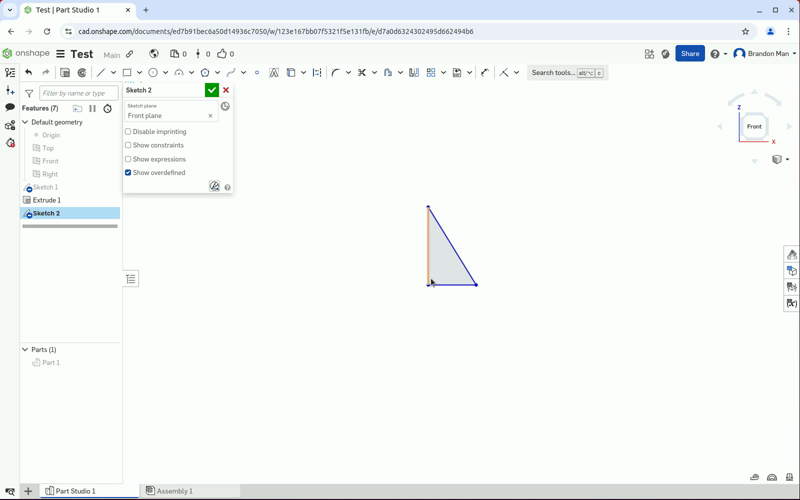
scroll(6)
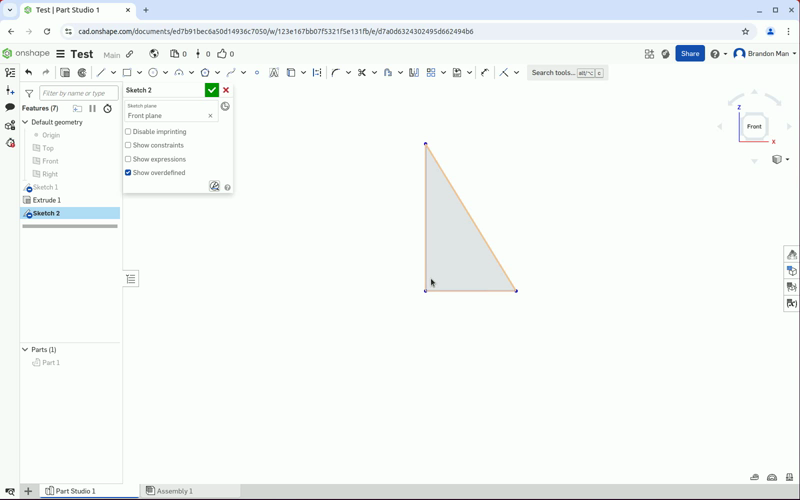
scroll(6)
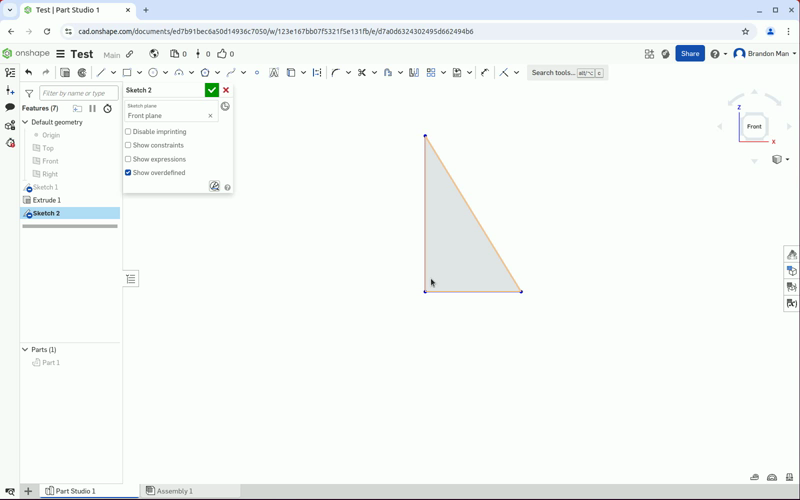
scroll(6)
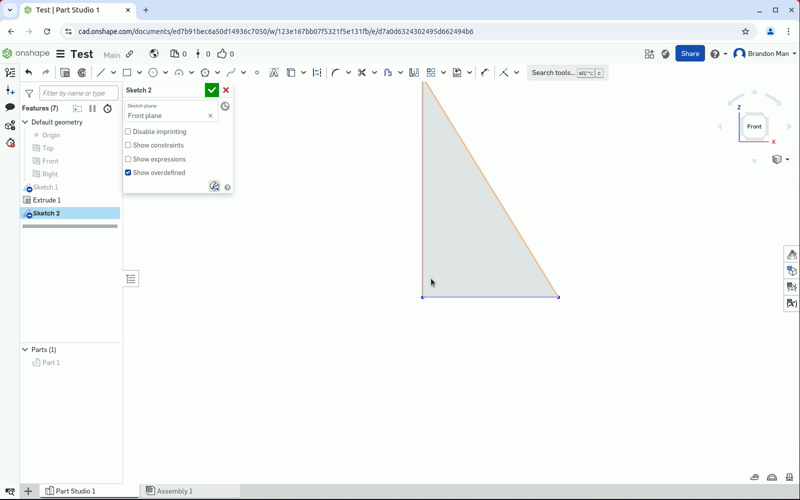
scroll(6)
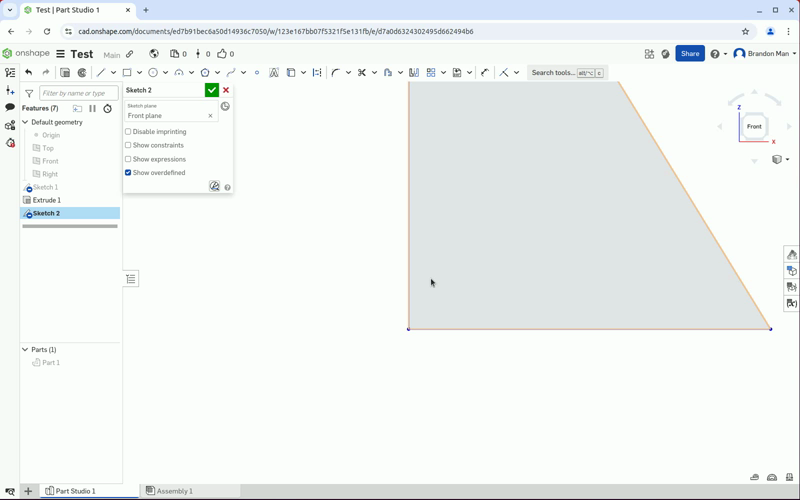
click(431, 278)
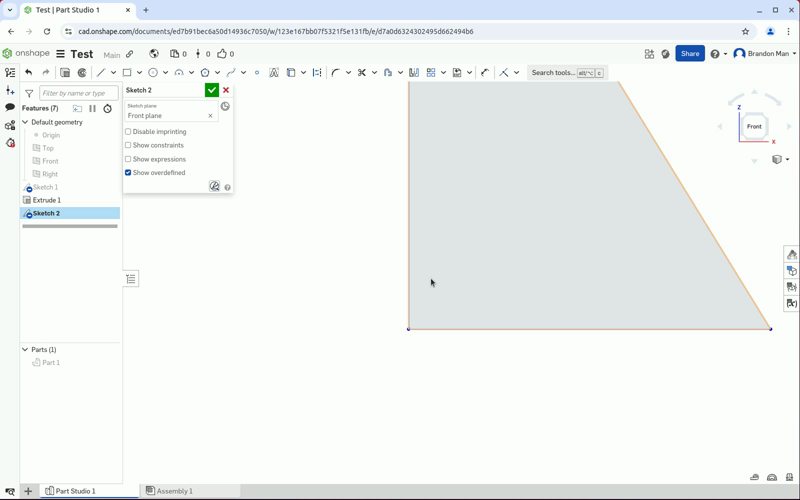
scroll(-6)
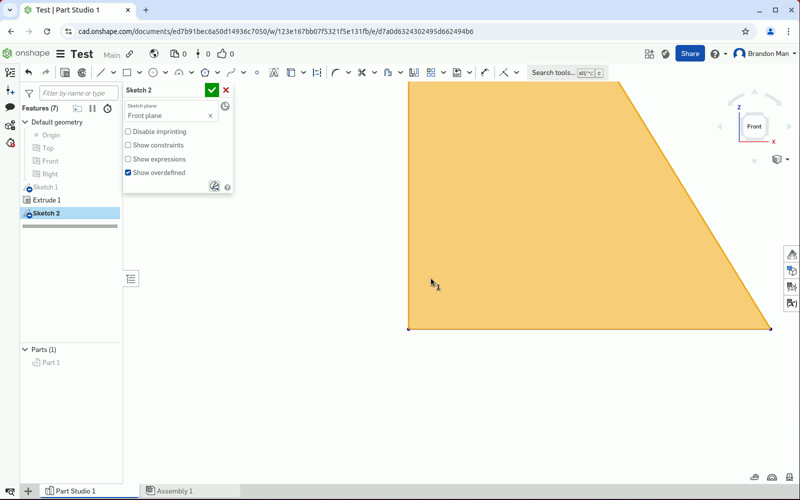
scroll(-6)
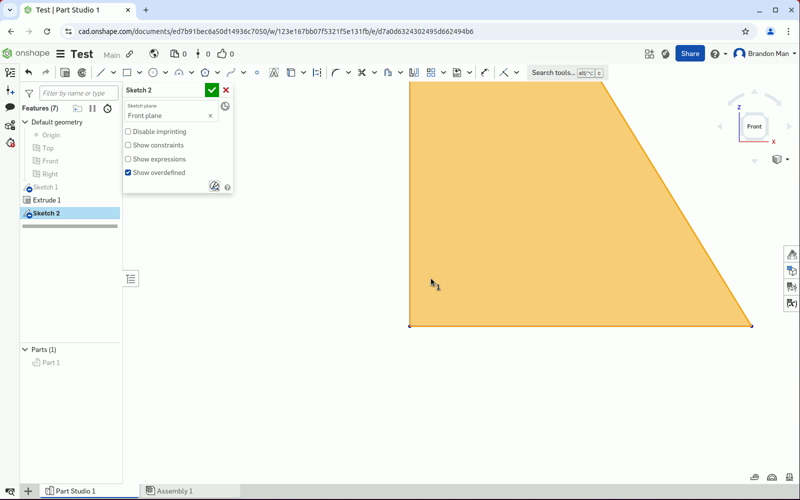
scroll(-6)
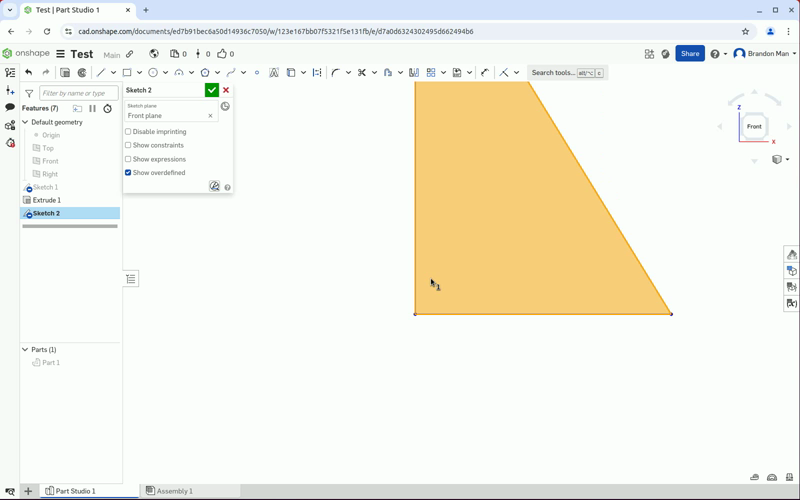
scroll(-6)
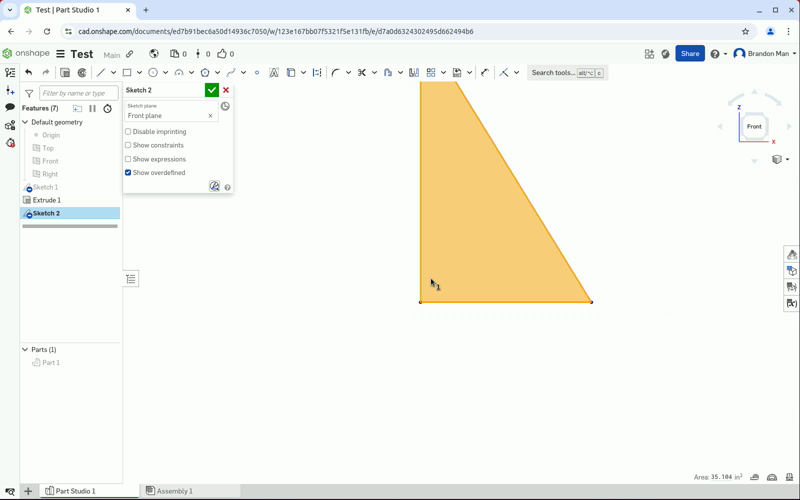
scroll(-6)
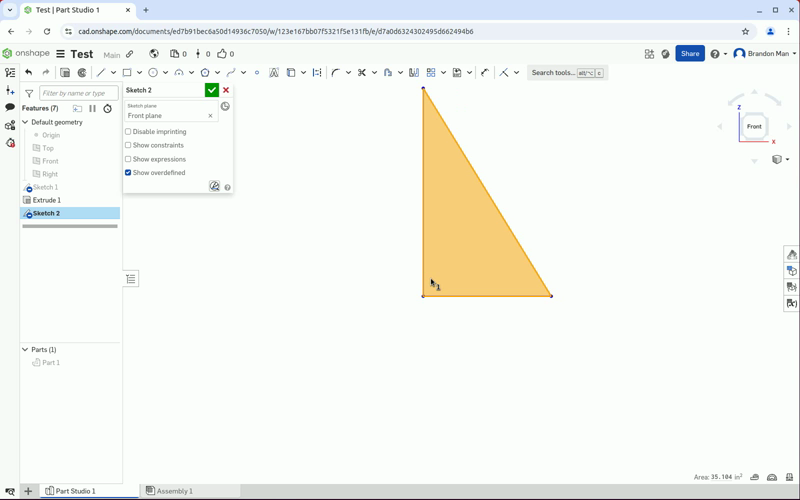
scroll(-6)
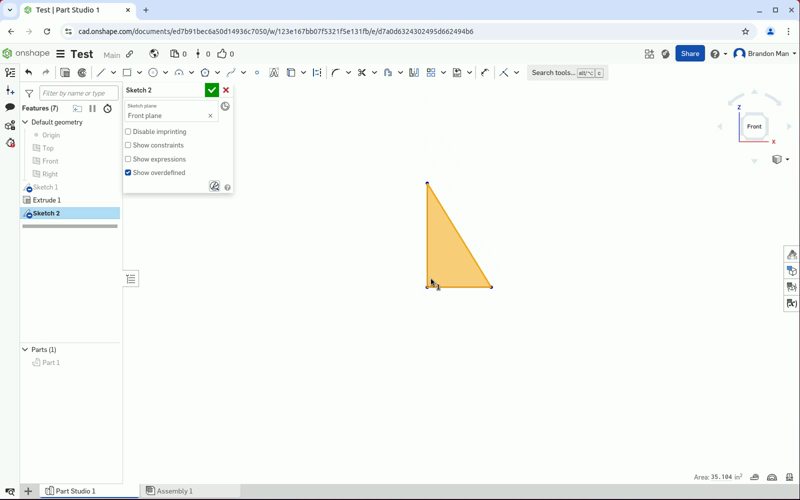
scroll(-6)
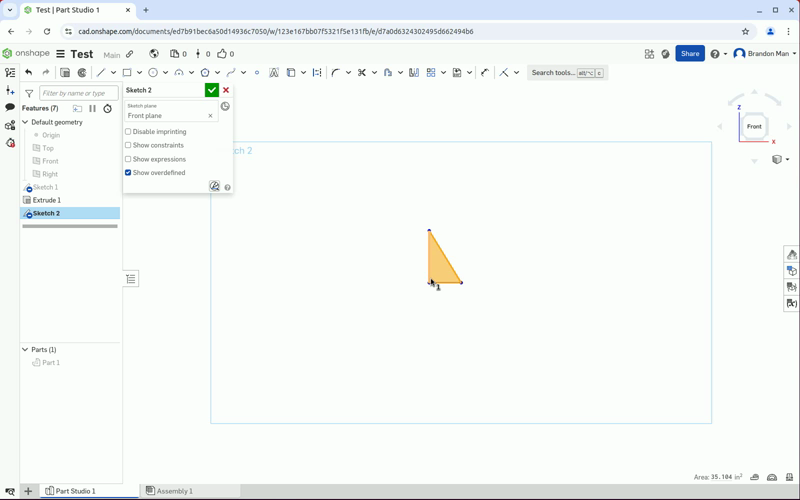
mouse_move(73, 352)
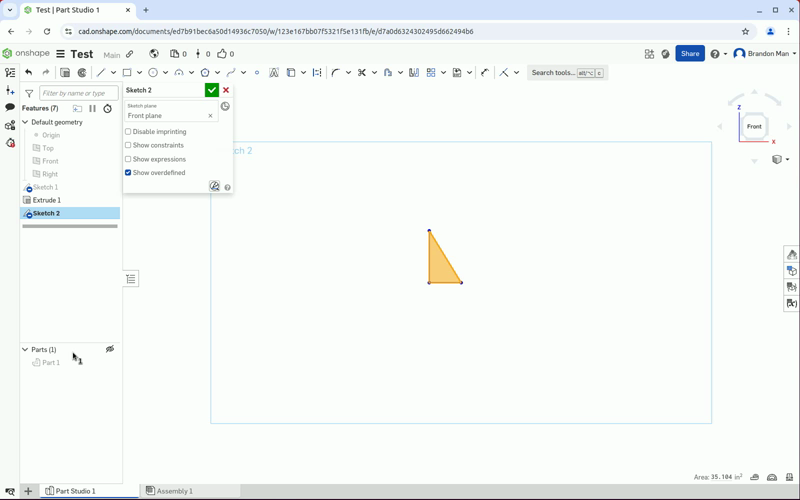
key(shift+y)
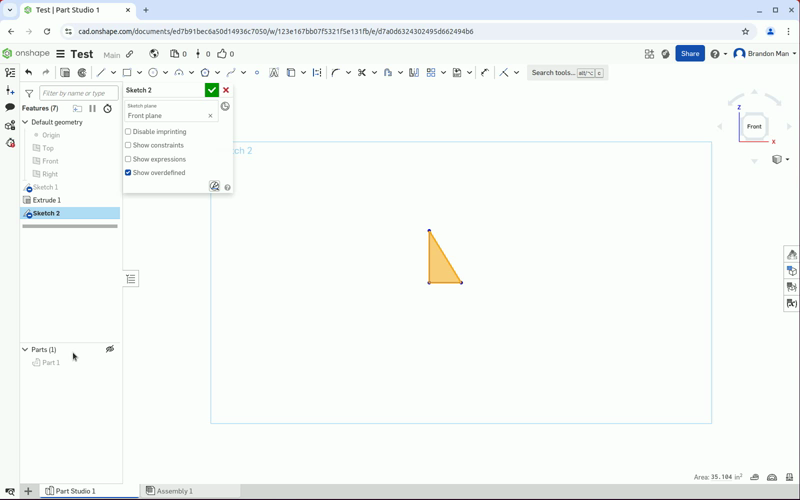
key(shift+e)
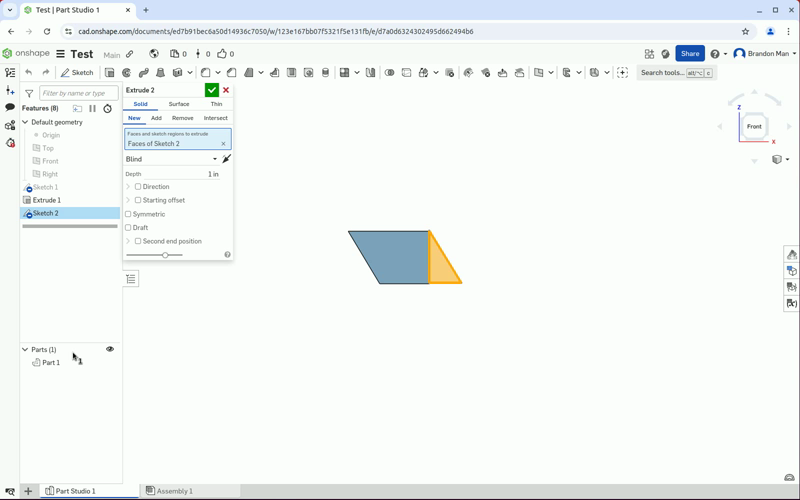
mouse_move(143, 106)
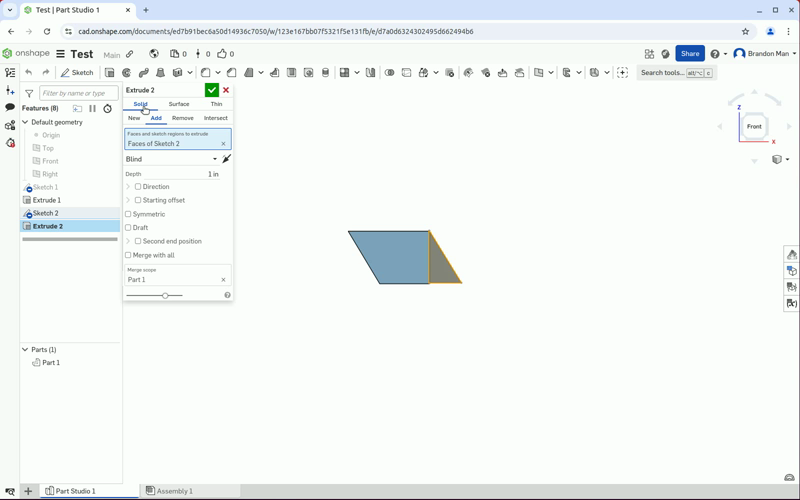
click(143, 106)
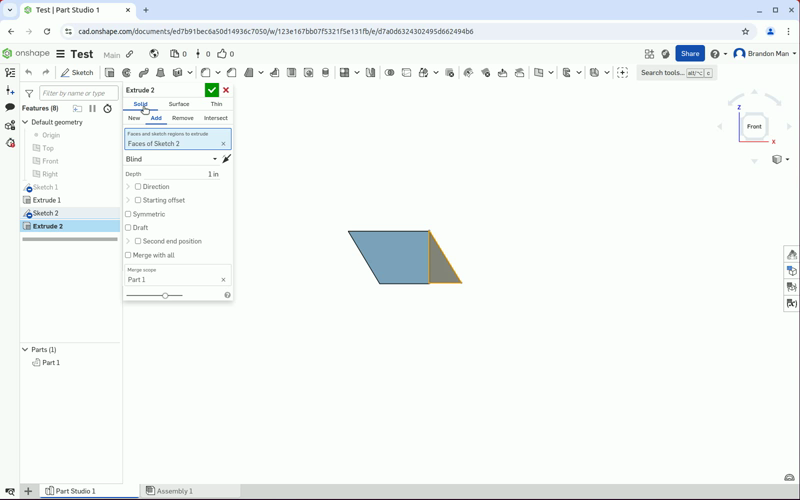
mouse_move(137, 120)
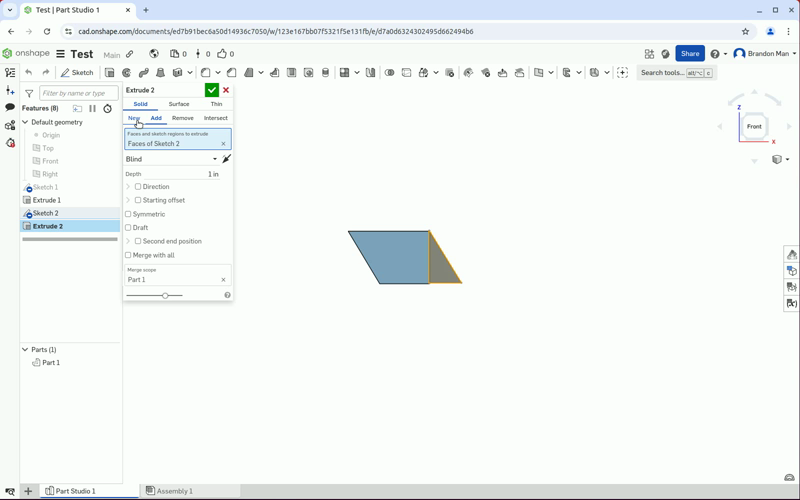
click(137, 120)
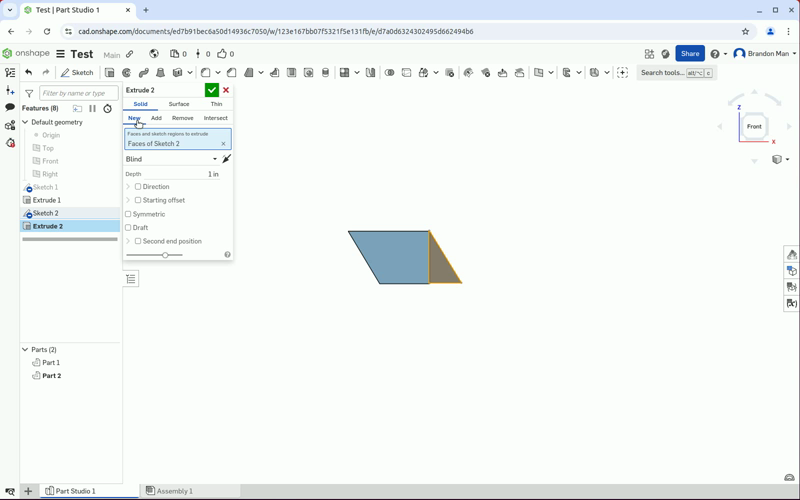
key(tab, 4)
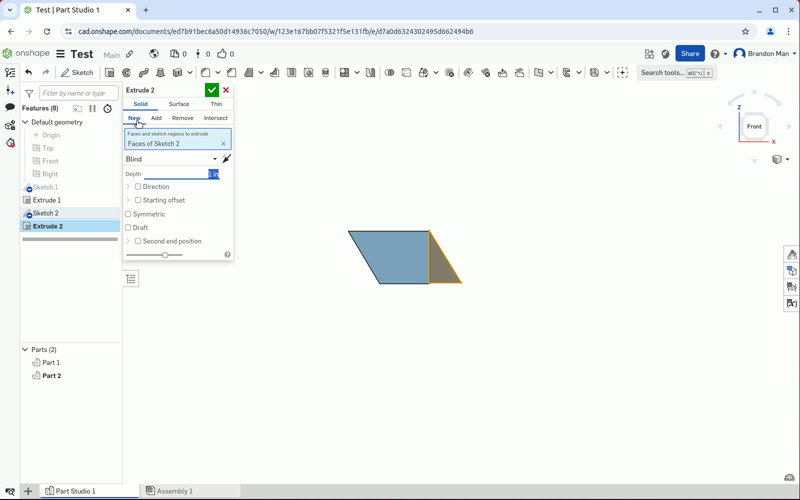
text(0.241)
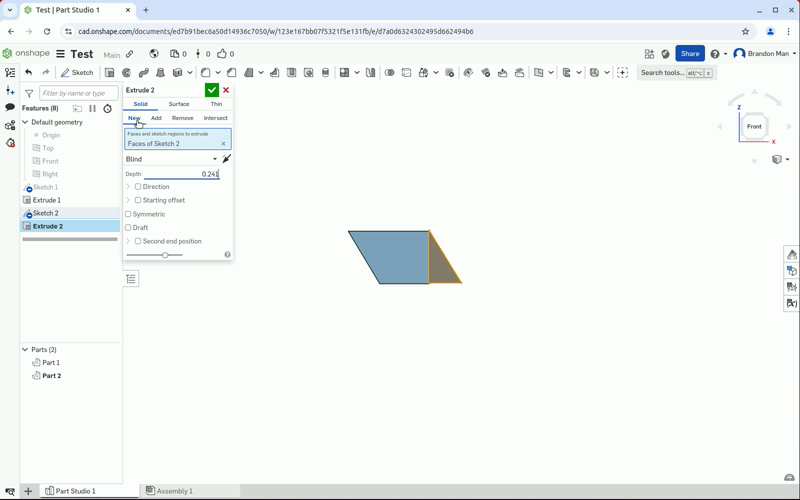
key(enter)
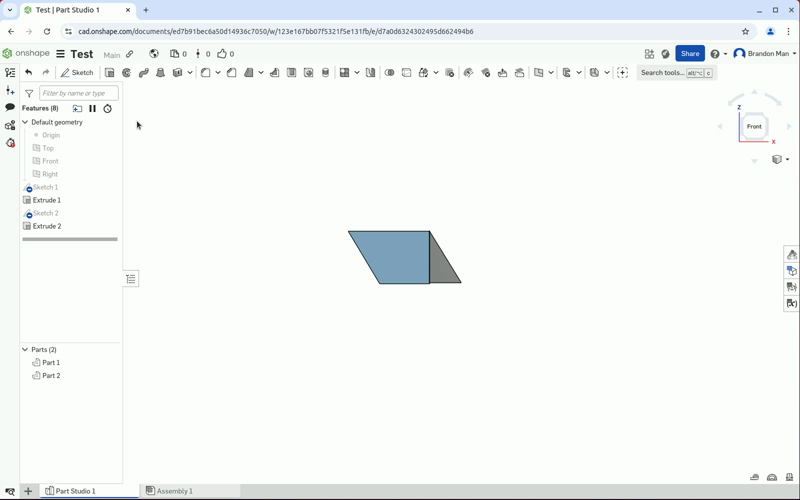
key(shift+h)
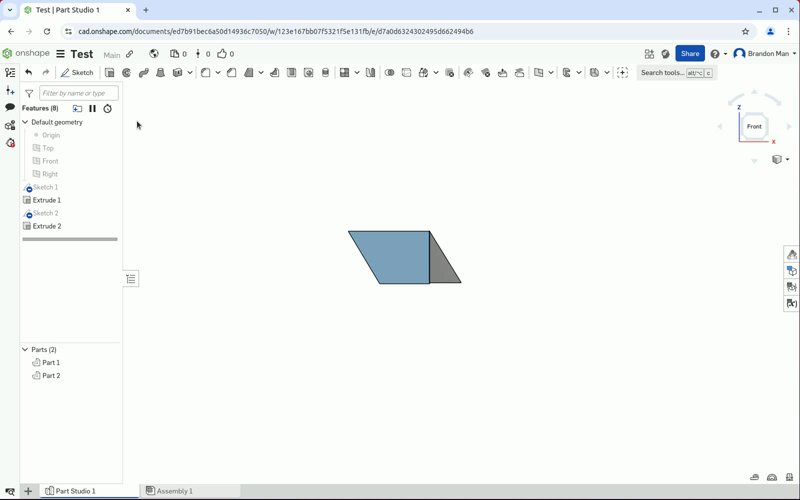
key(shift+h)
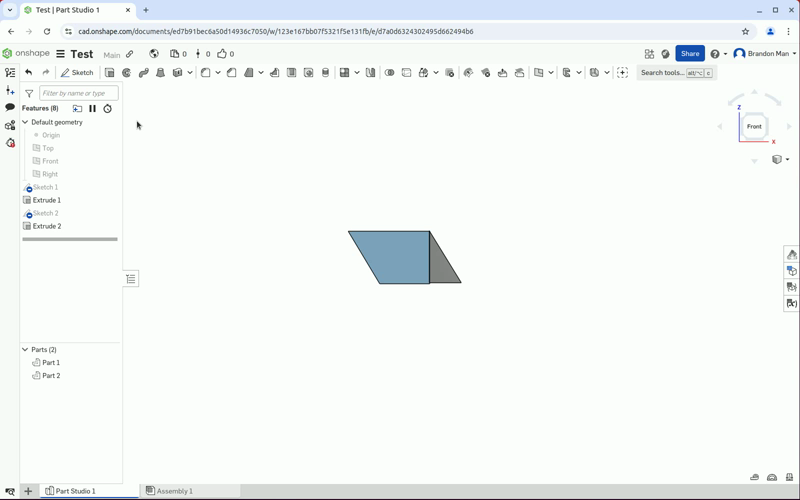
mouse_move(73, 189)
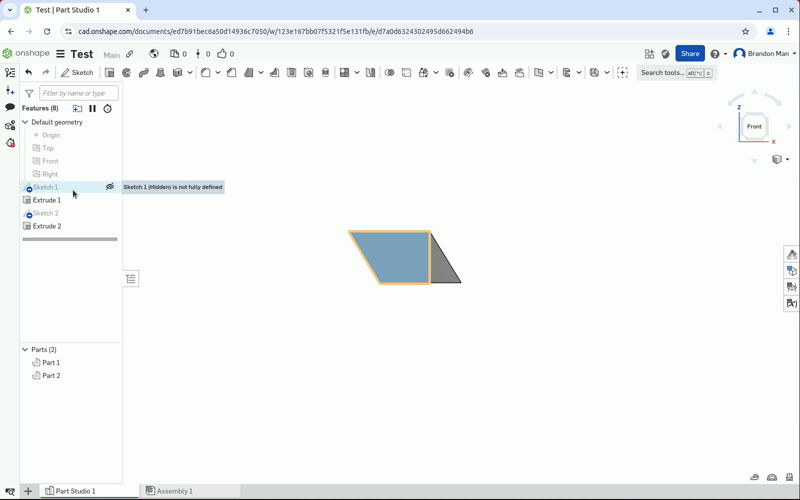
click(73, 189)
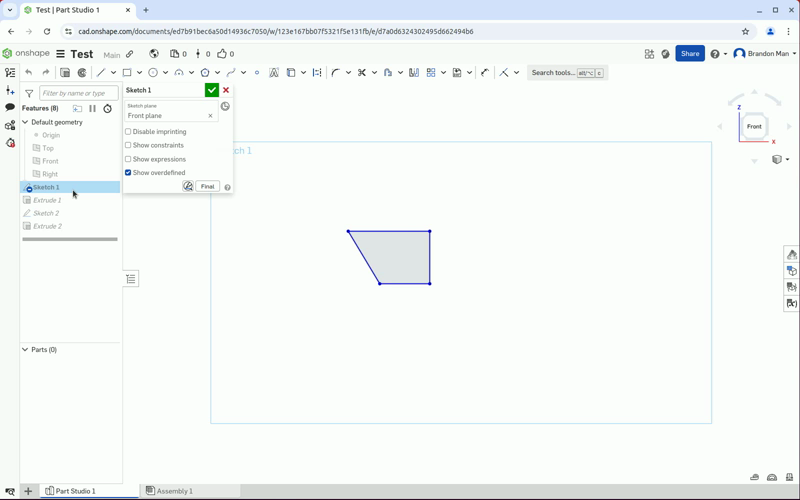
mouse_move(229, 92)
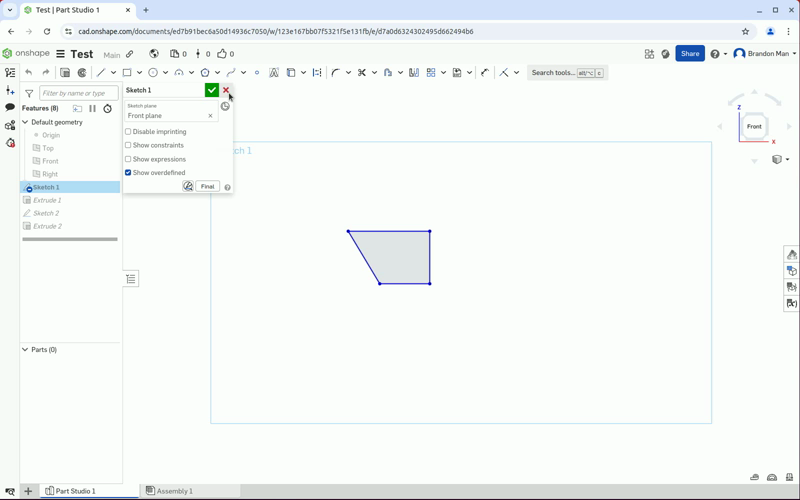
click(229, 92)
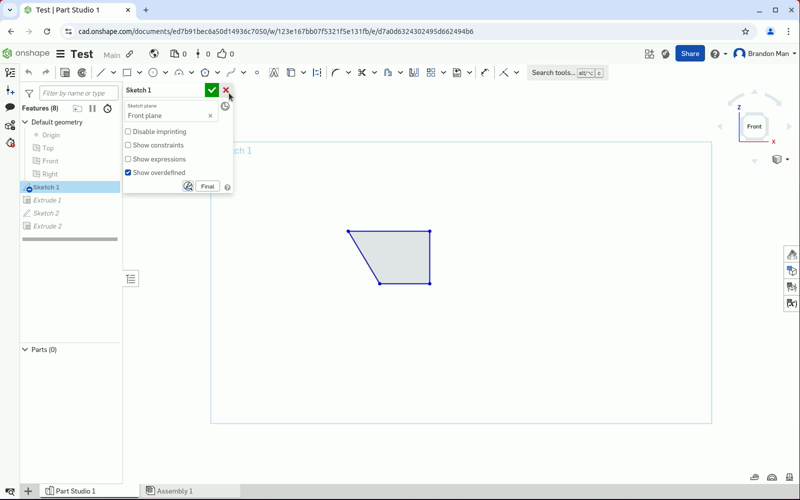
key(shift+s)
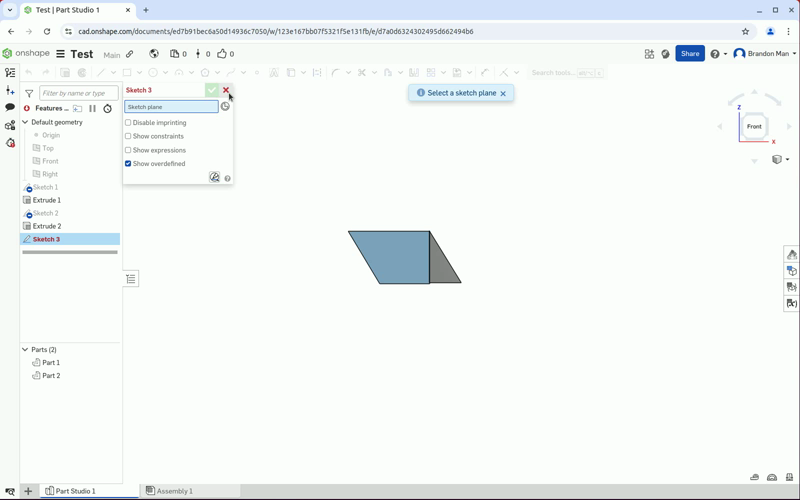
mouse_move(73, 163)
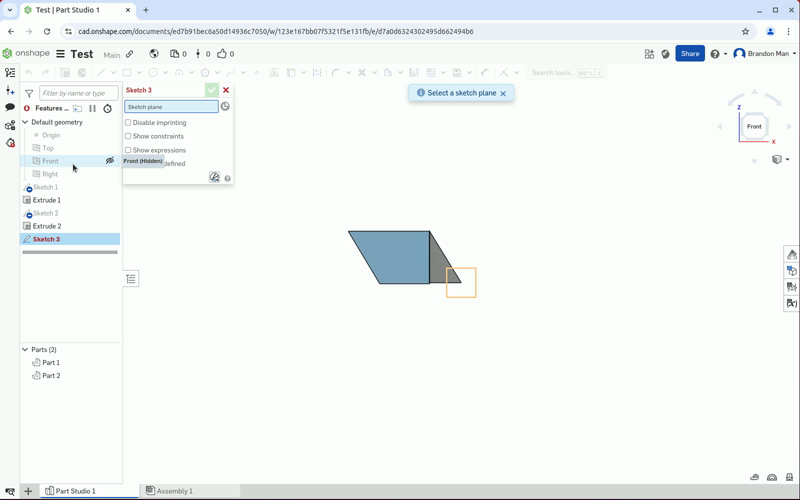
click(73, 163)
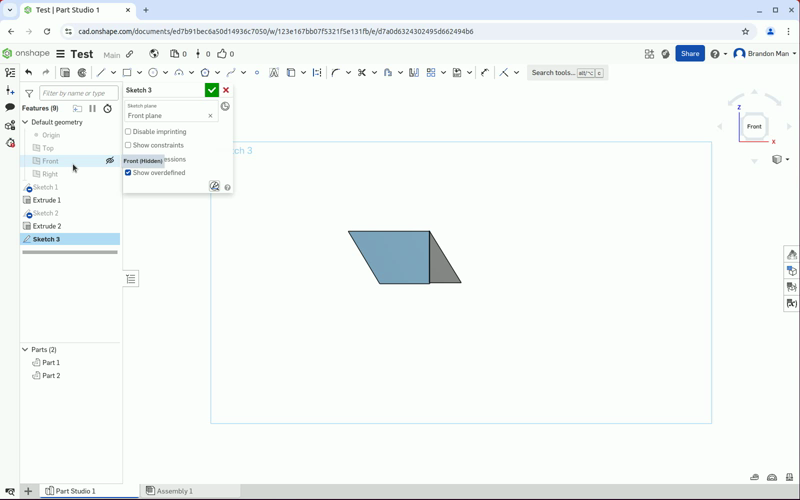
mouse_move(73, 352)
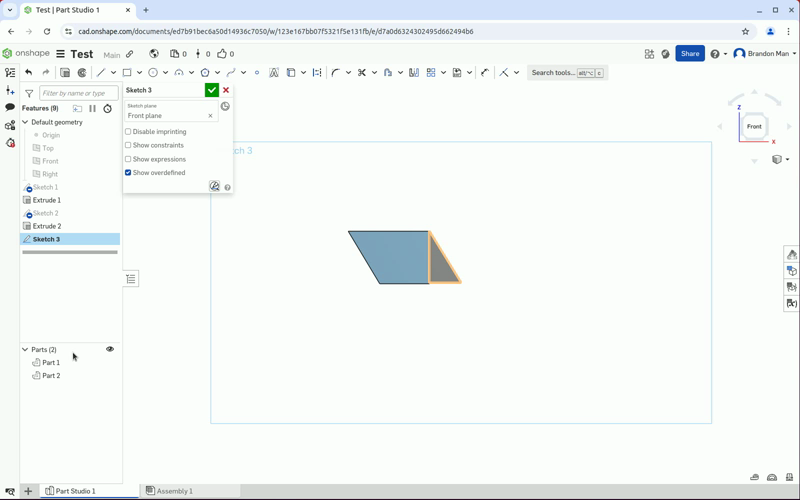
key(y)
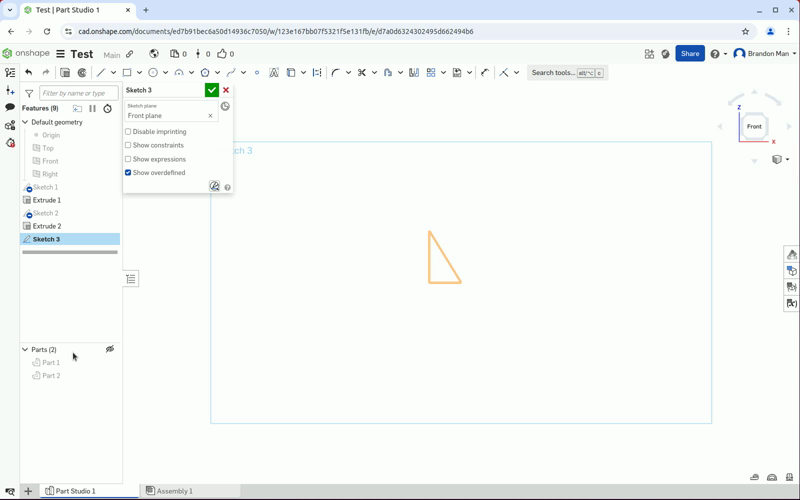
key(l)
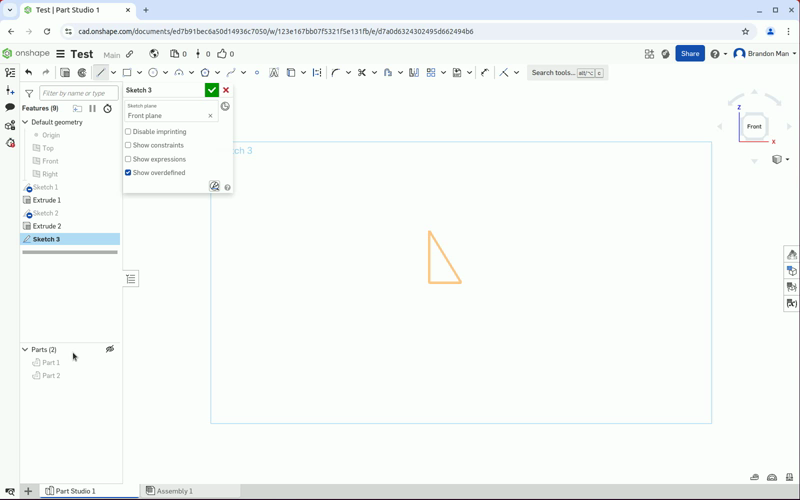
key_down(shift)
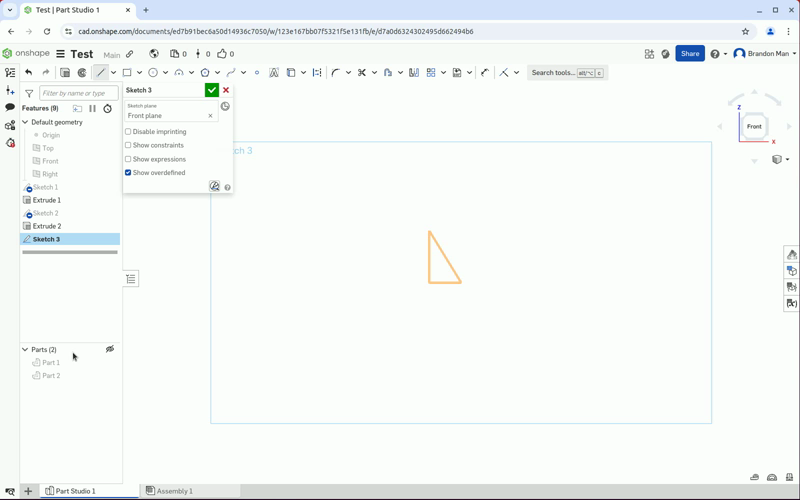
mouse_move(460, 282)
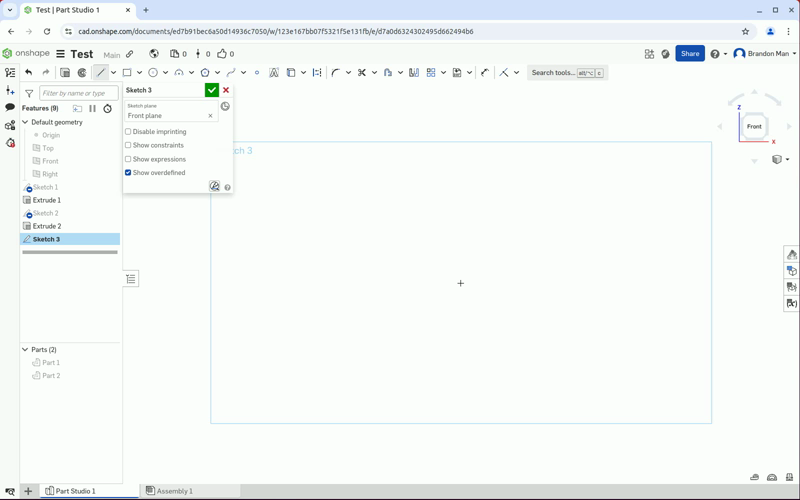
click(460, 282)
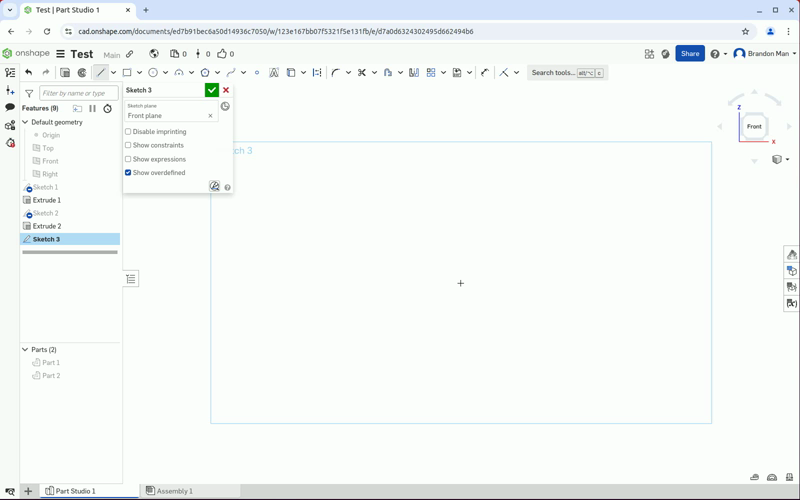
key_up(shift)
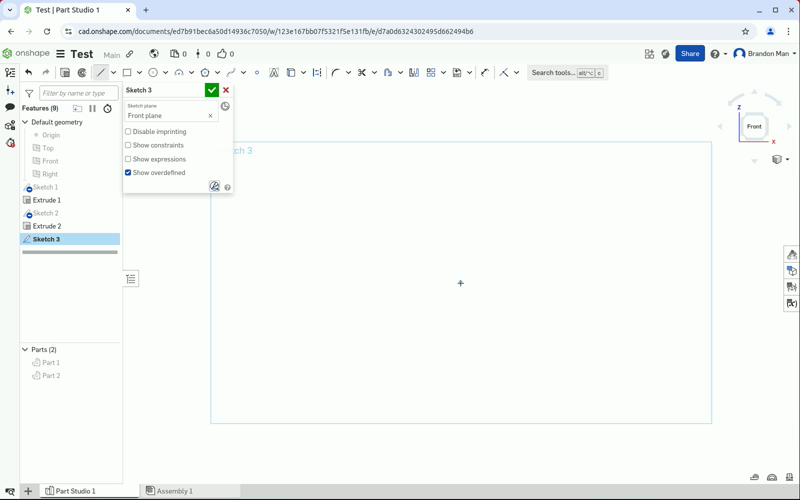
key_down(shift)
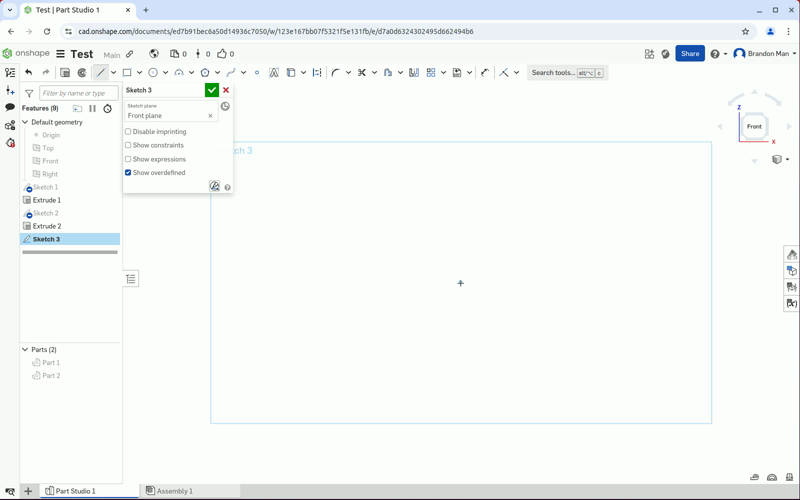
mouse_move(490, 282)
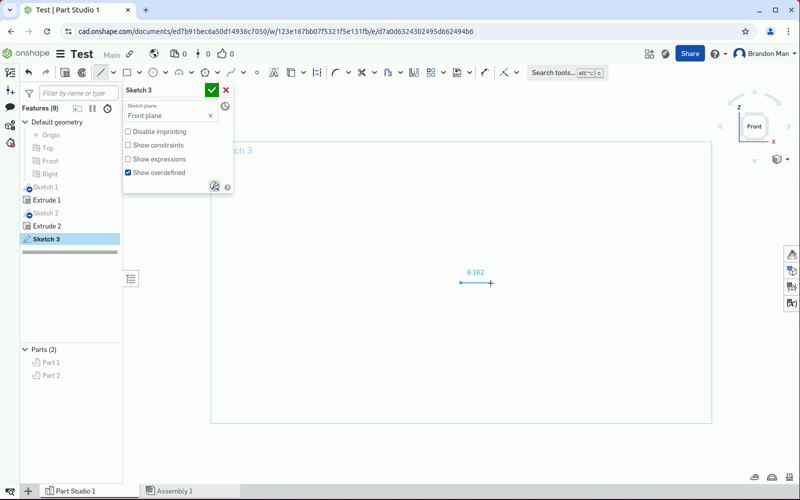
mouse_move(492, 282)
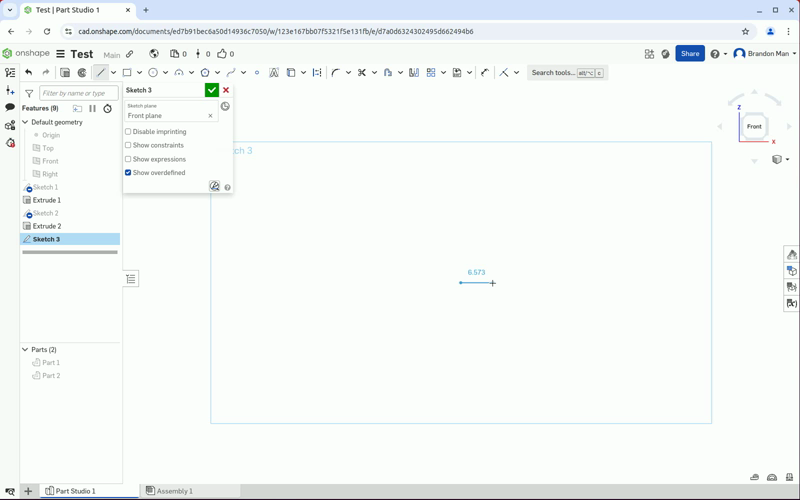
click(492, 282)
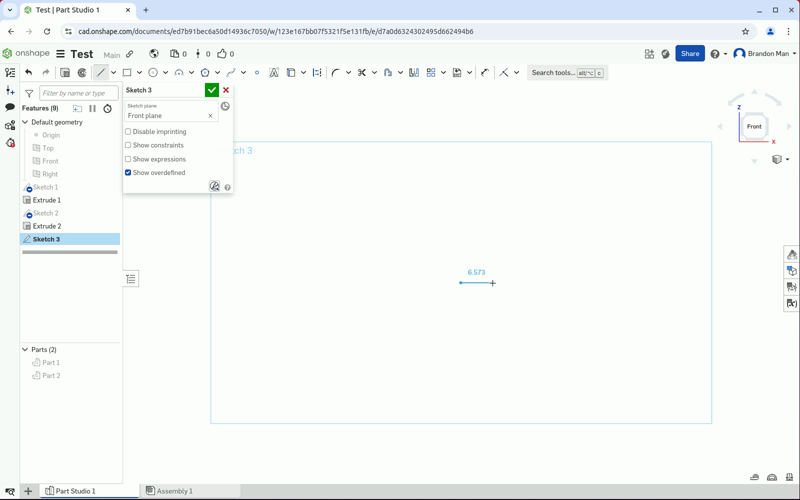
key_up(shift)
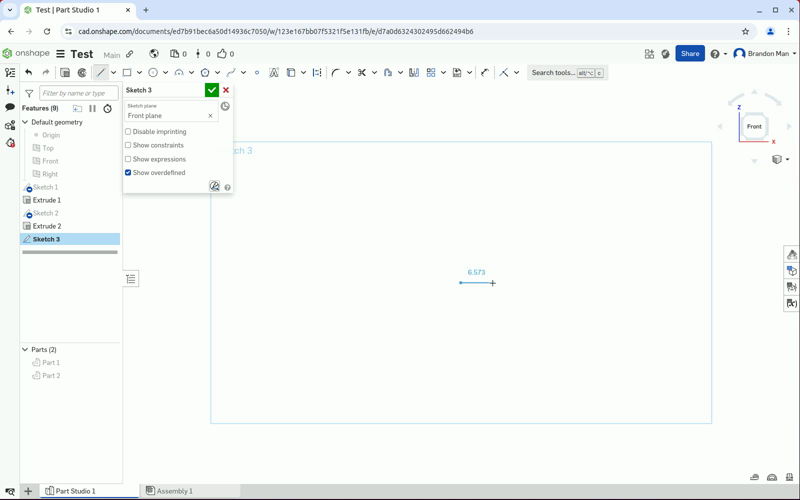
key_down(shift)
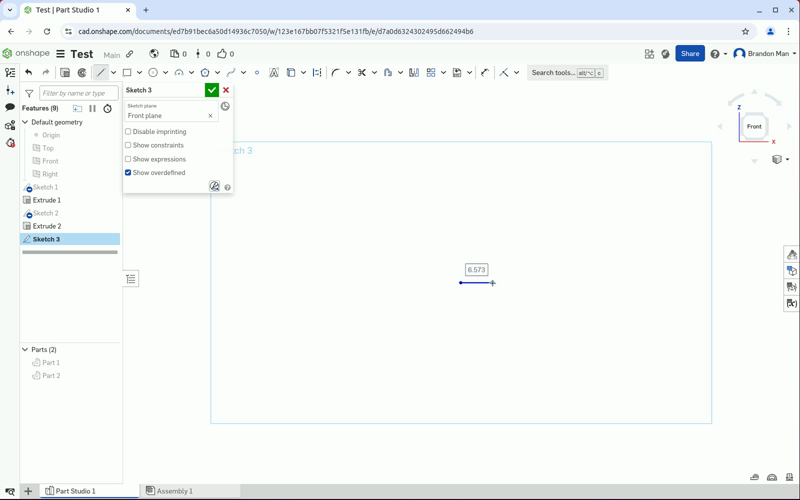
mouse_move(522, 282)
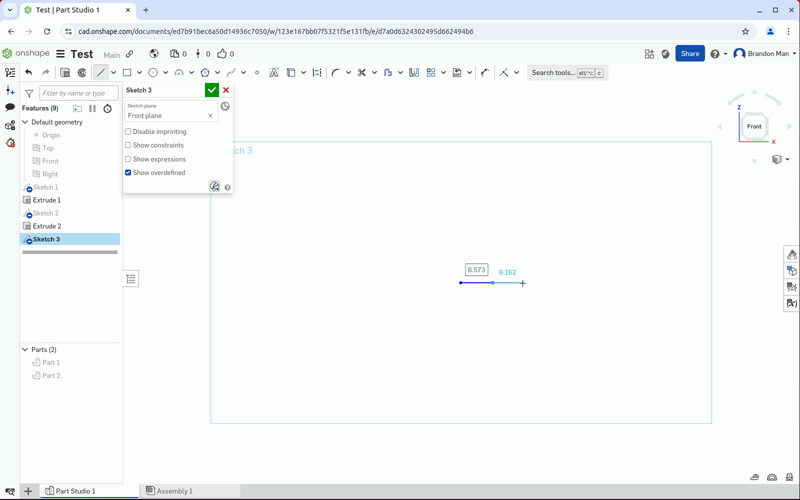
mouse_move(492, 230)
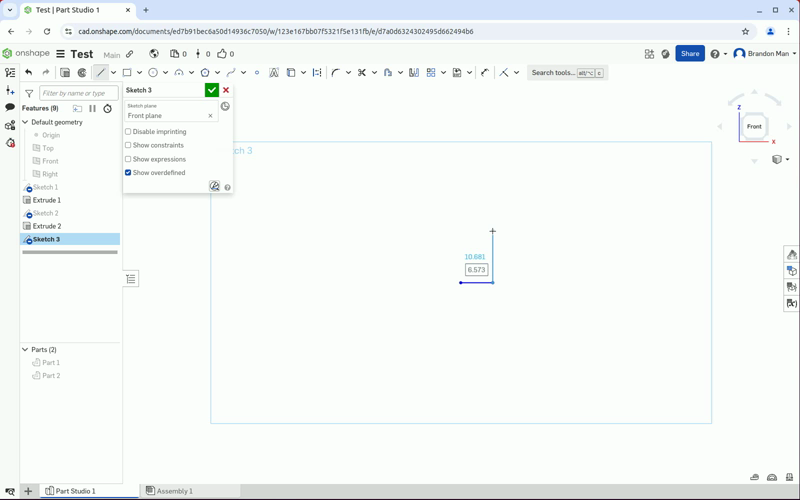
click(492, 230)
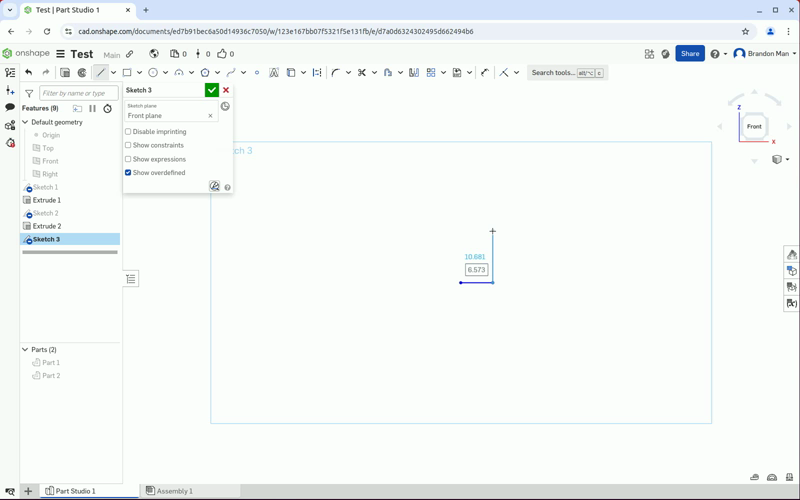
key_up(shift)
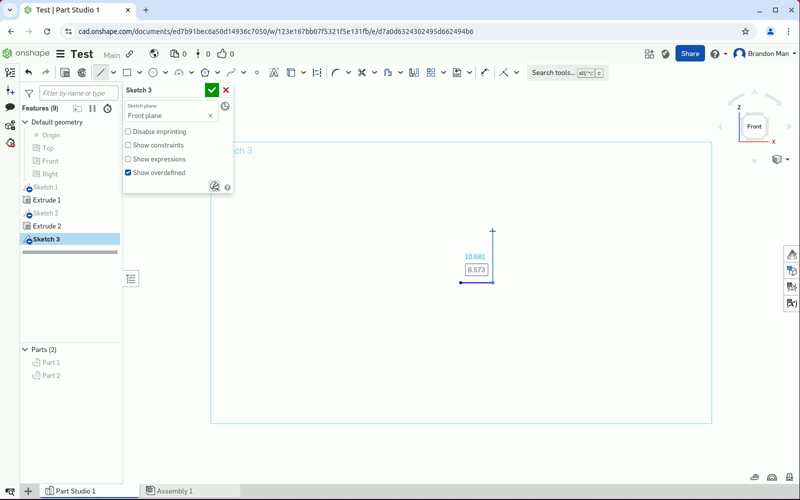
key_down(shift)
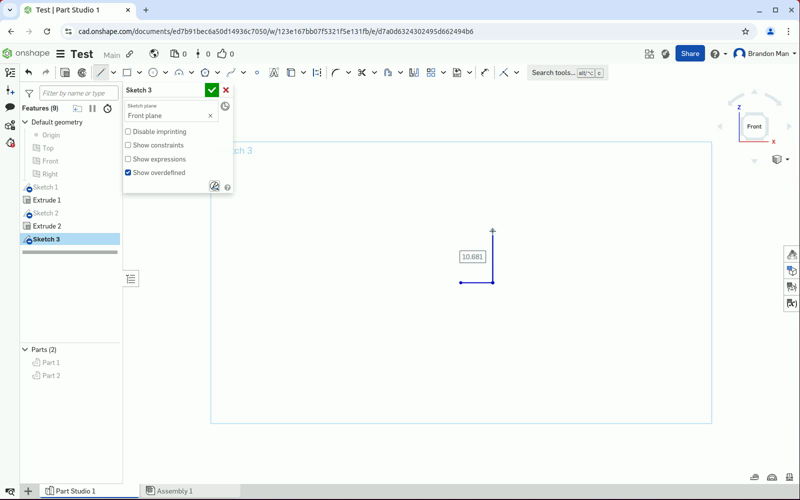
mouse_move(460, 282)
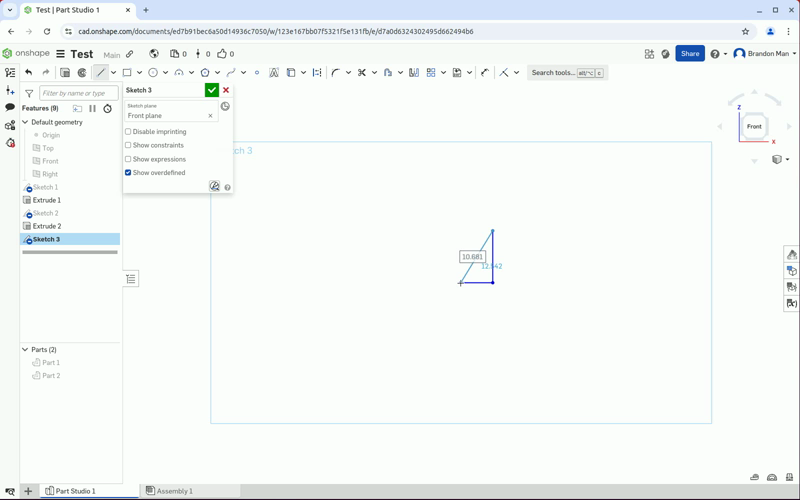
key_up(shift)
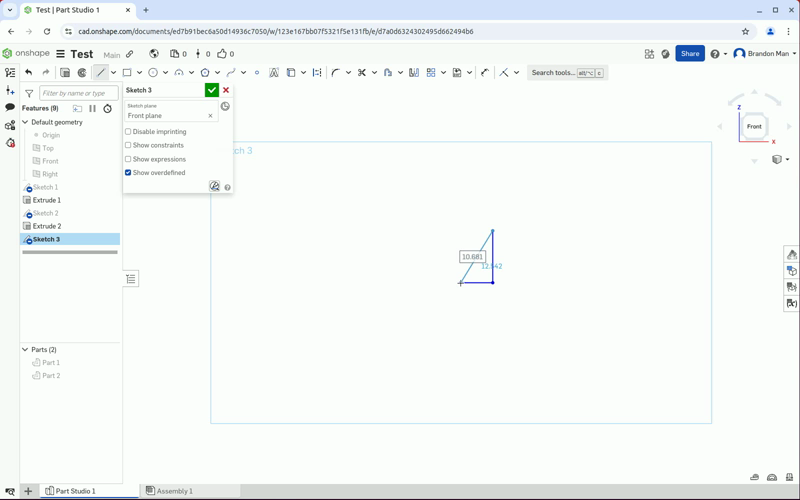
click(460, 282)
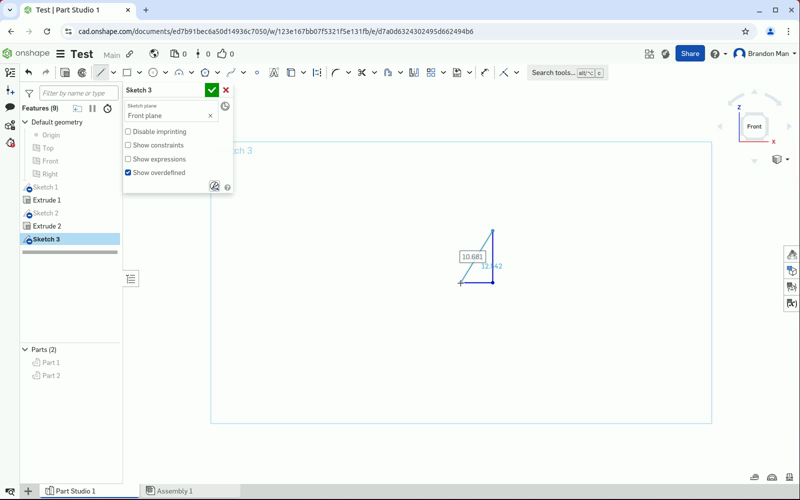
key(esc)
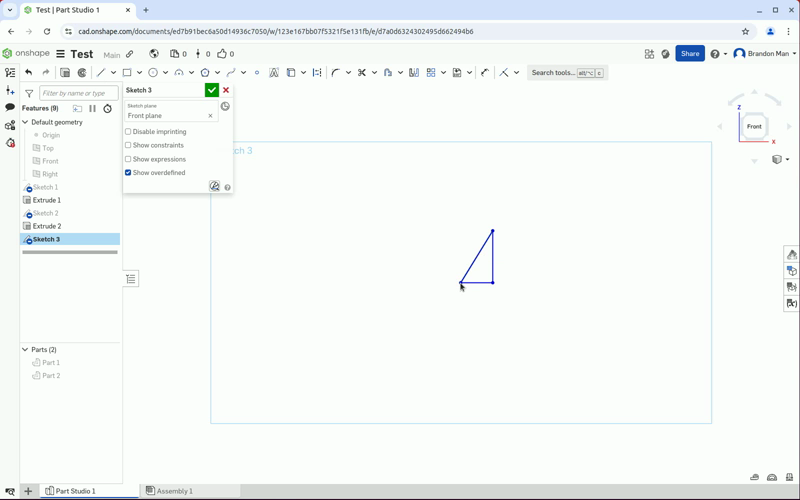
mouse_move(467, 278)
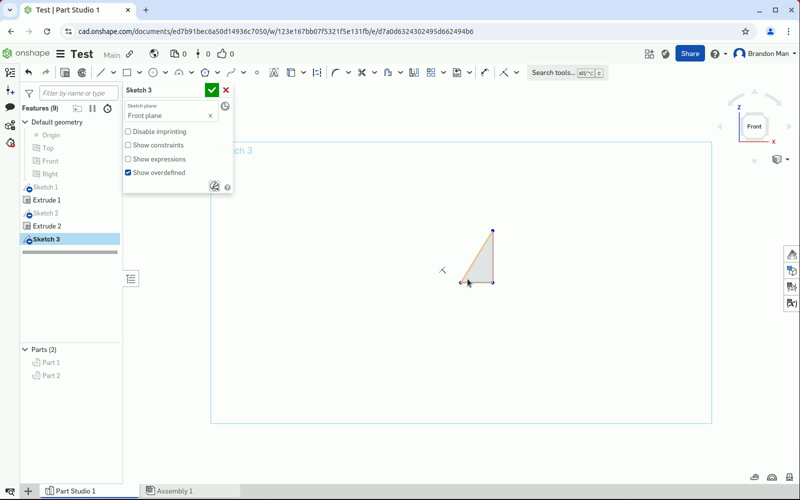
scroll(6)
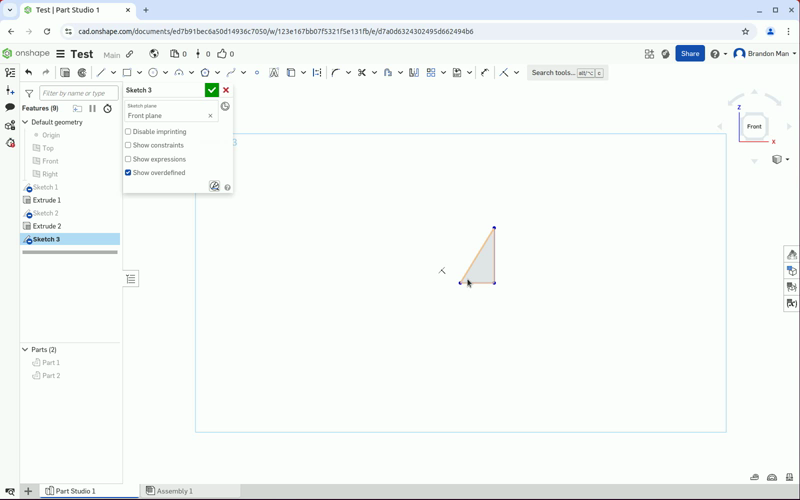
scroll(6)
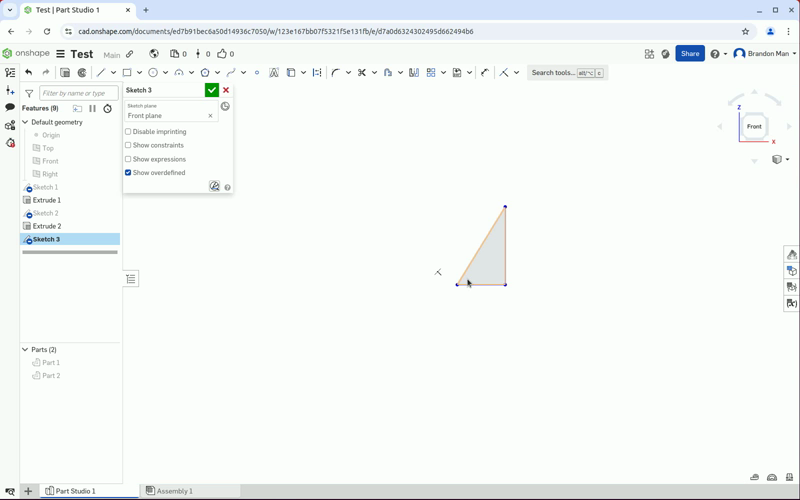
scroll(6)
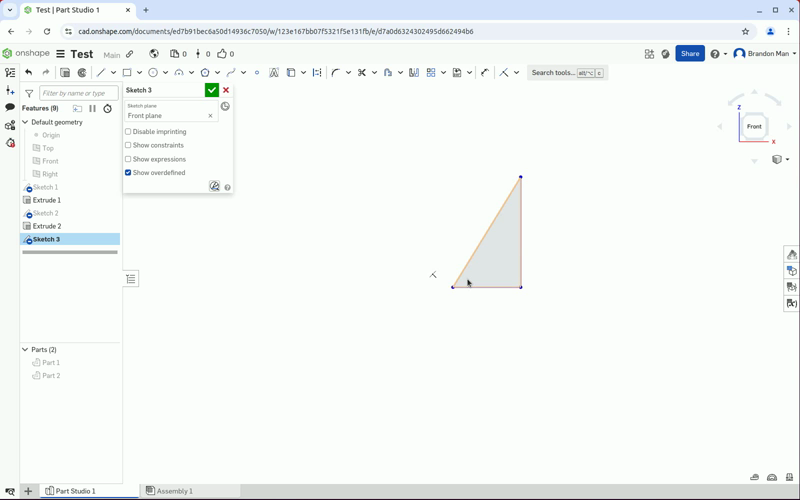
scroll(6)
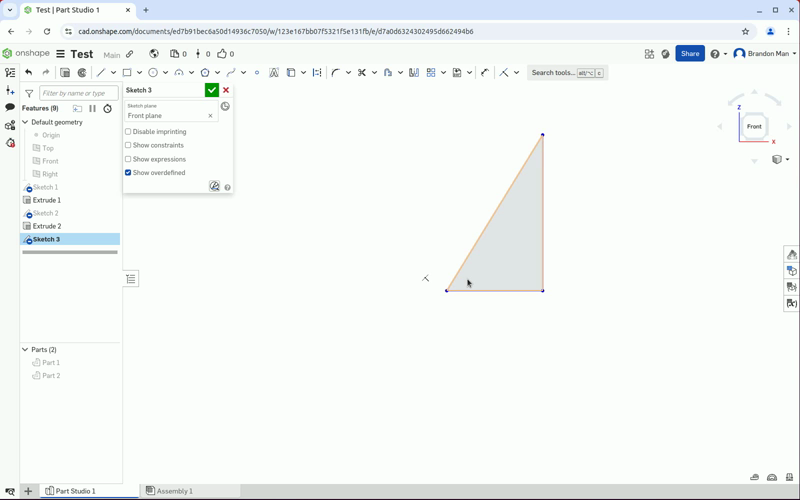
scroll(6)
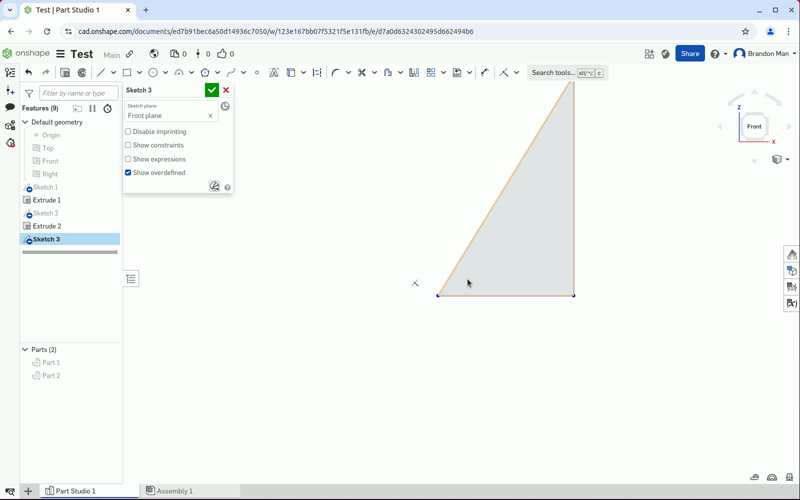
scroll(6)
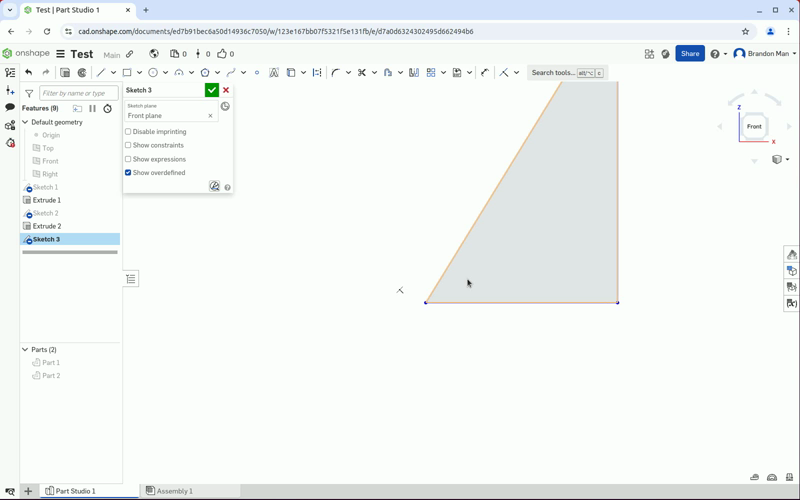
scroll(6)
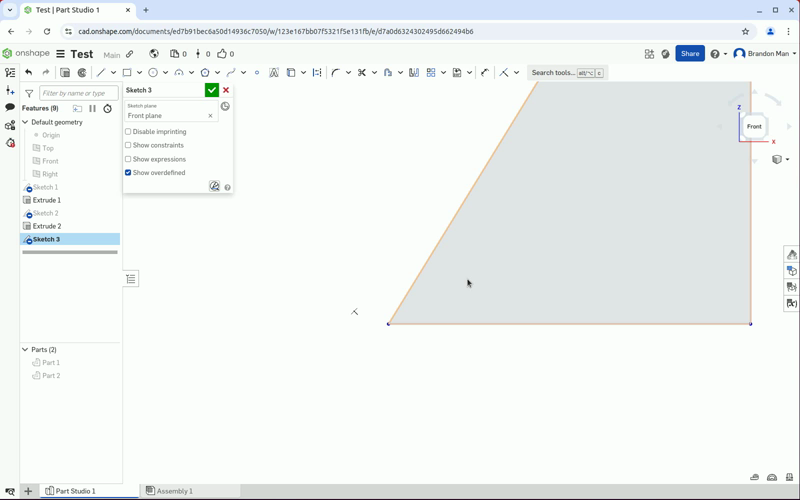
click(467, 278)
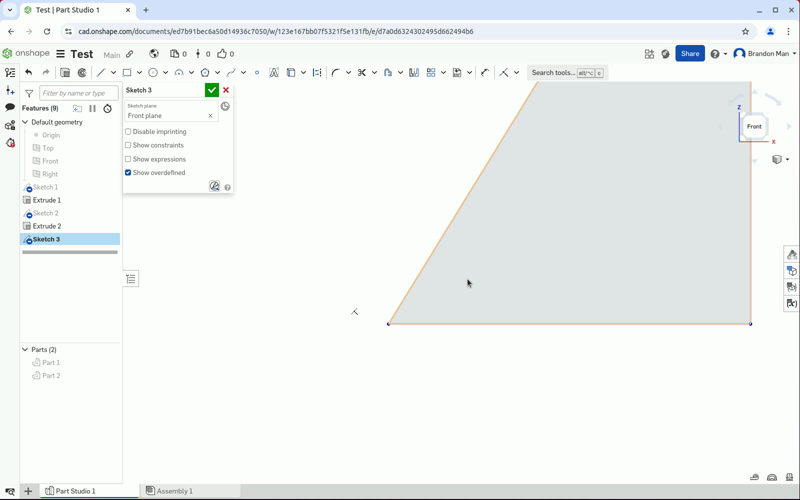
scroll(-6)
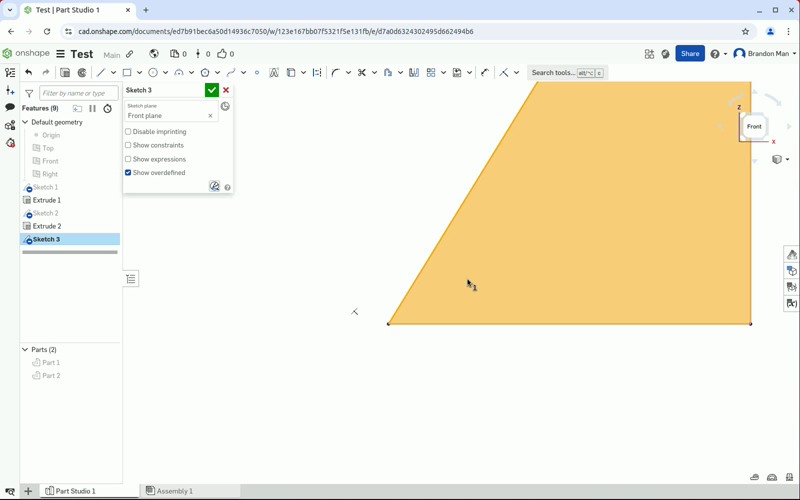
scroll(-6)
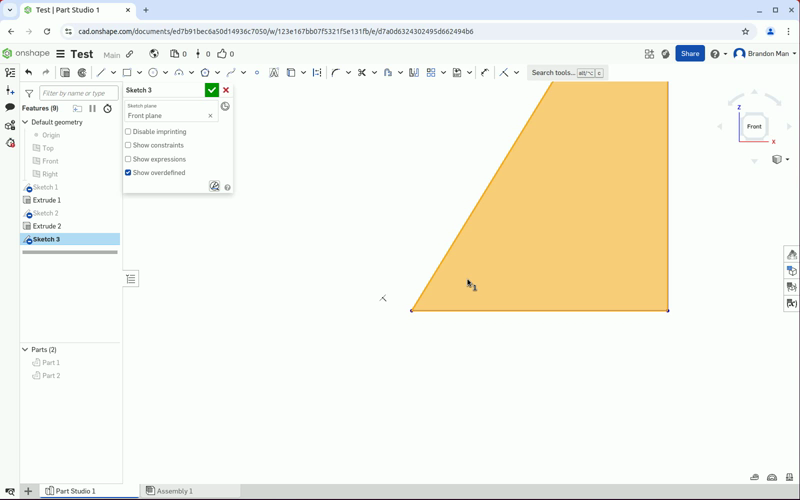
scroll(-6)
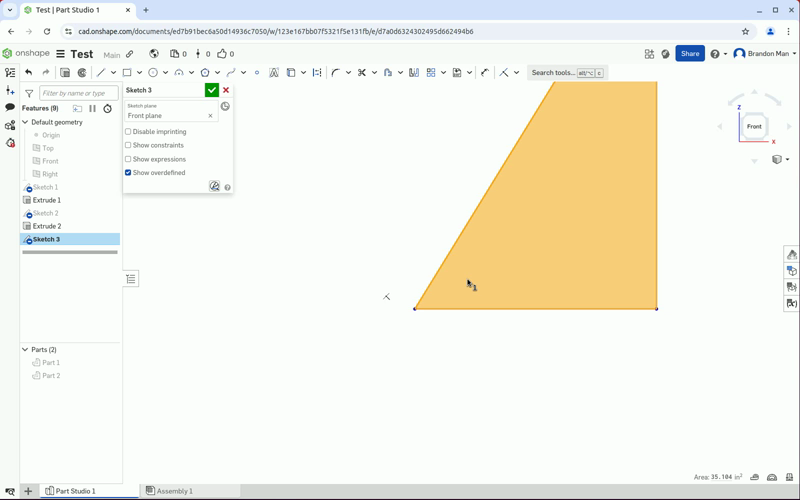
scroll(-6)
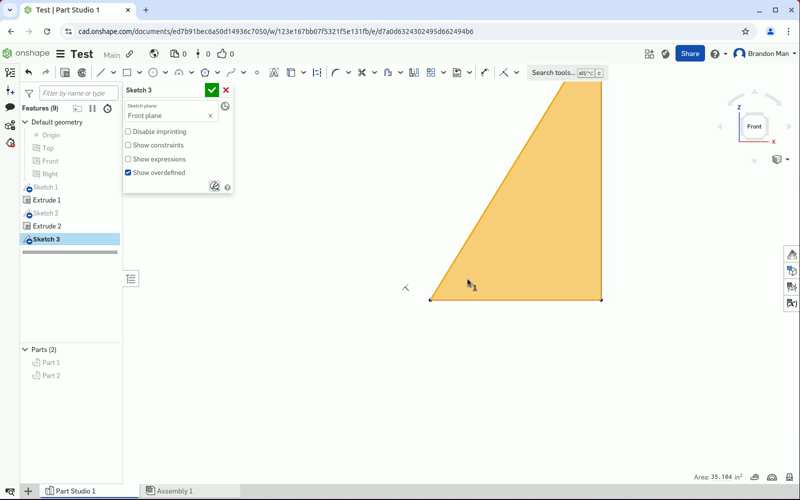
scroll(-6)
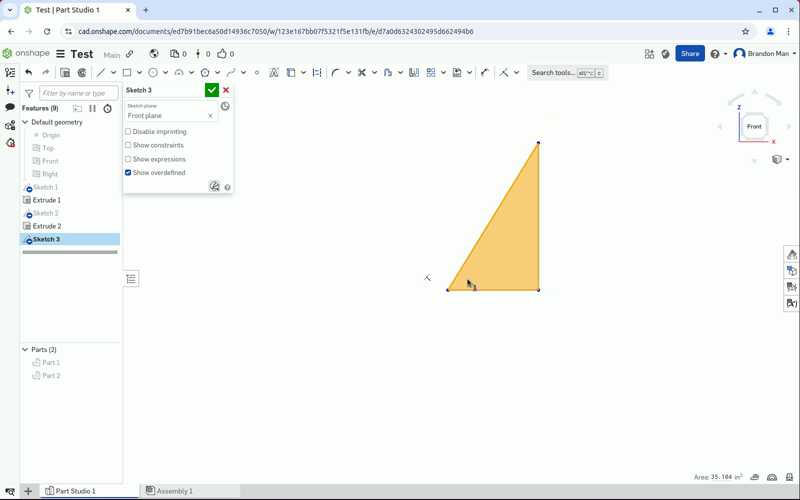
scroll(-6)
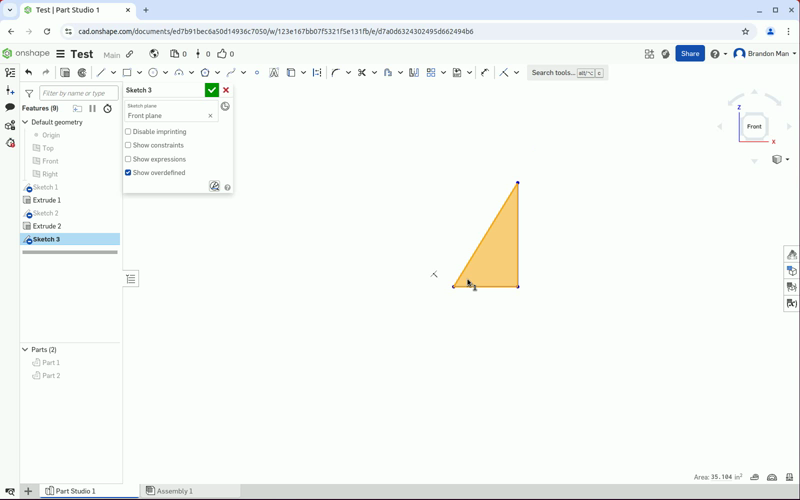
scroll(-6)
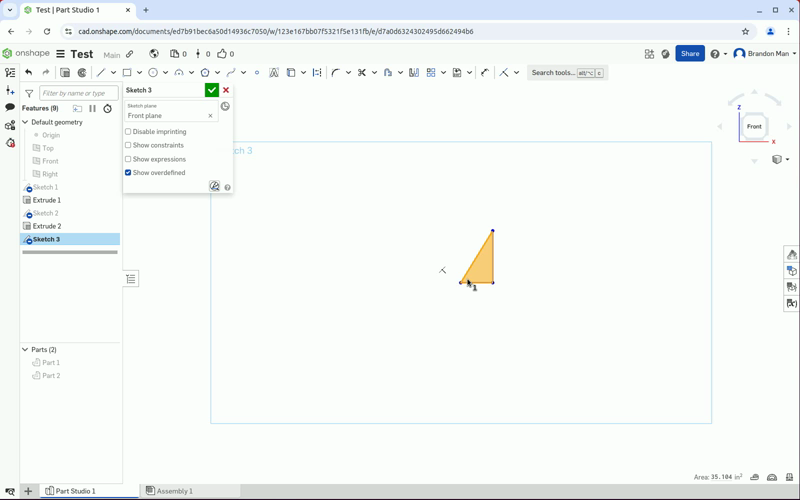
mouse_move(73, 352)
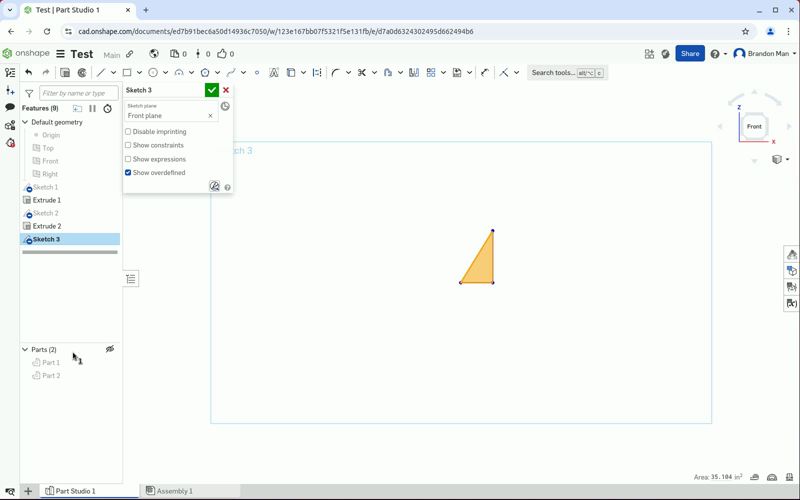
key(shift+y)
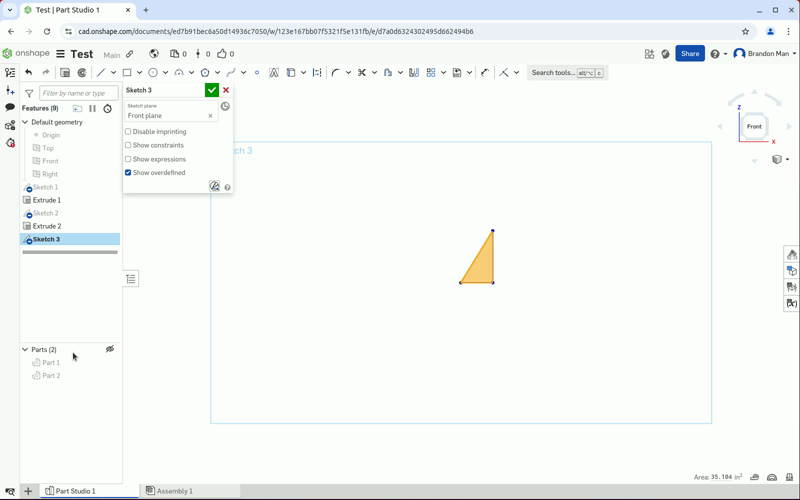
key(shift+e)
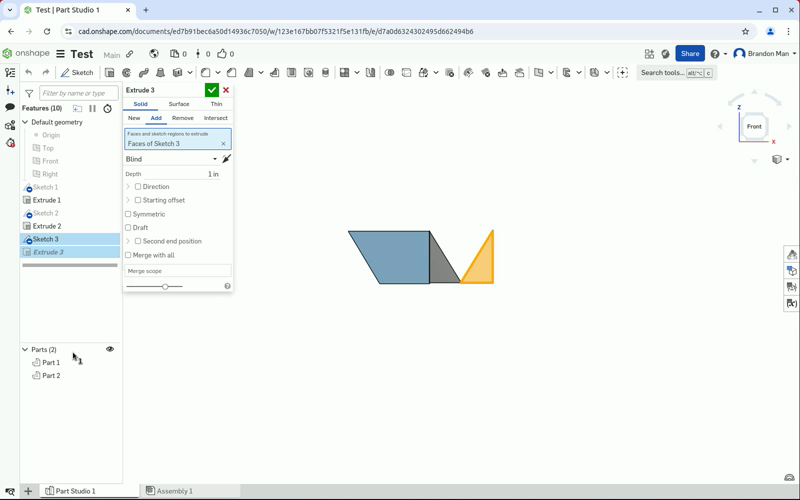
mouse_move(143, 106)
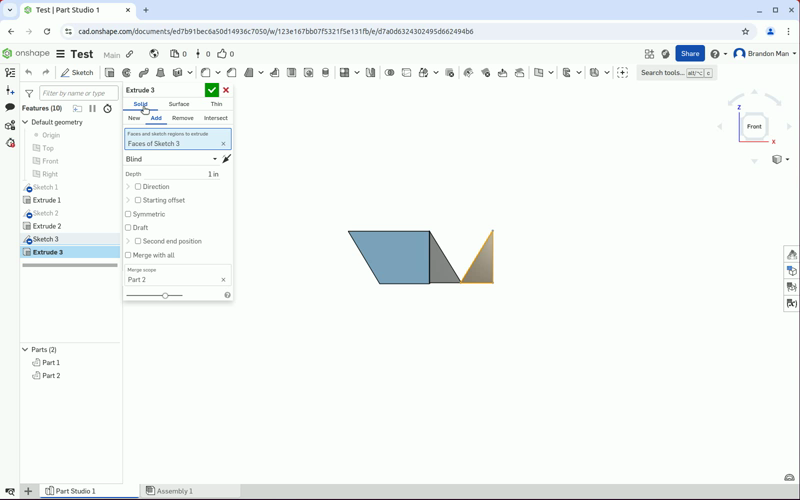
click(143, 106)
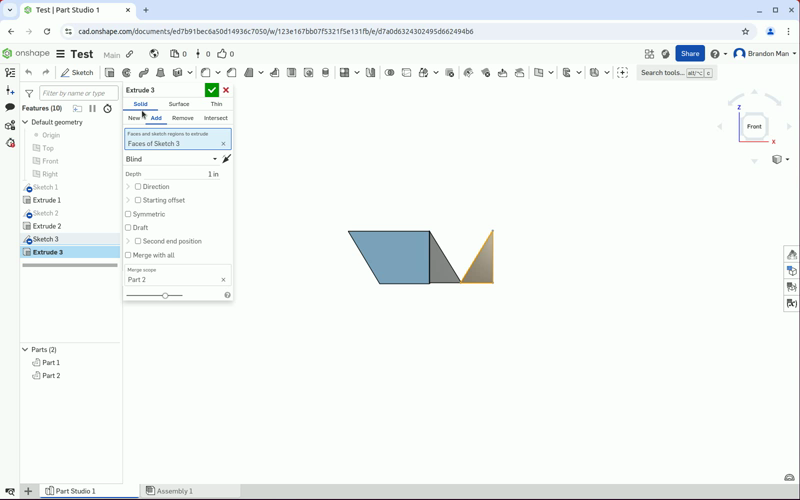
mouse_move(137, 120)
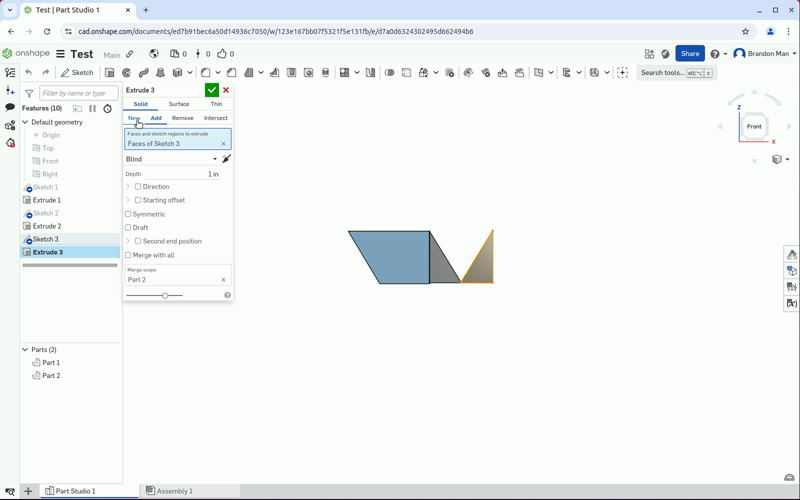
click(137, 120)
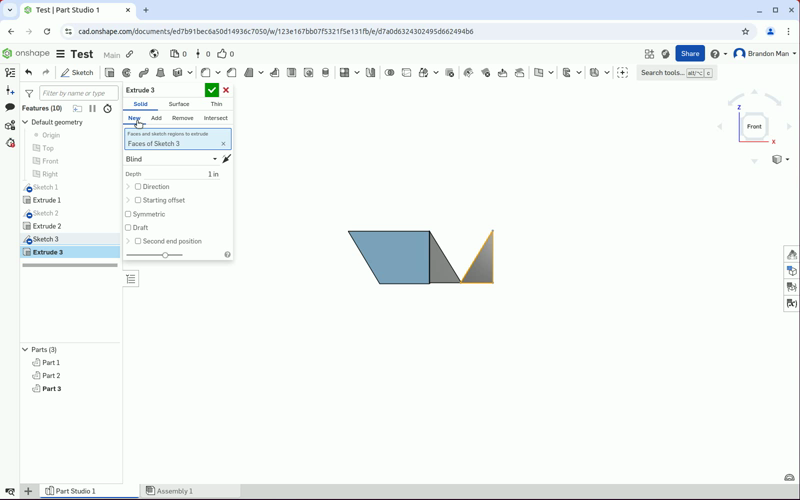
key(tab, 4)
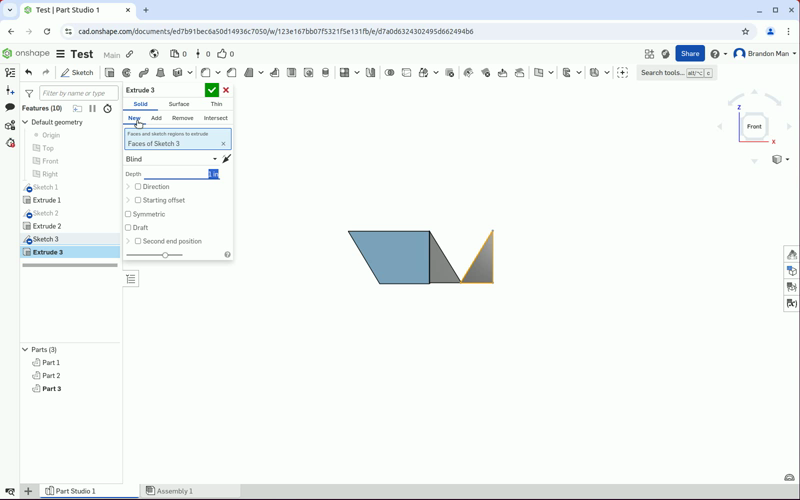
text(0.241)
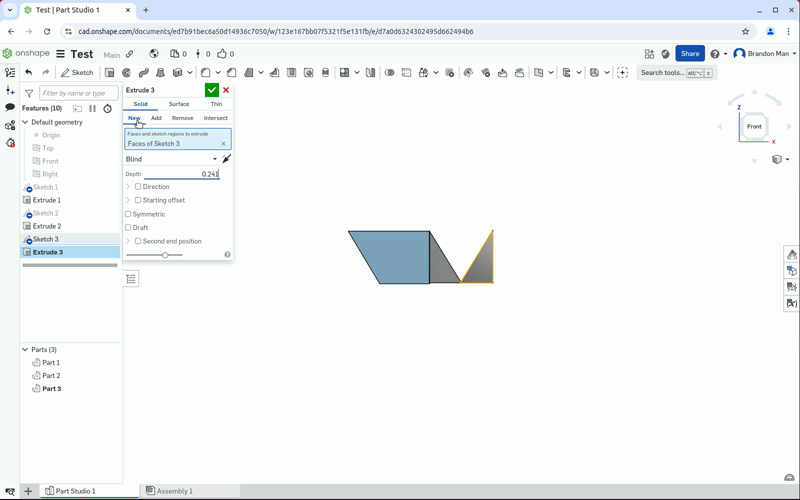
key(enter)
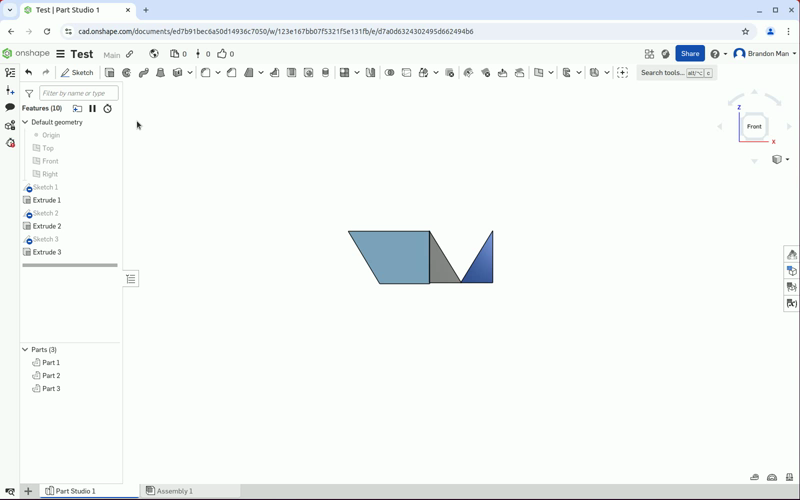
key(shift+h)
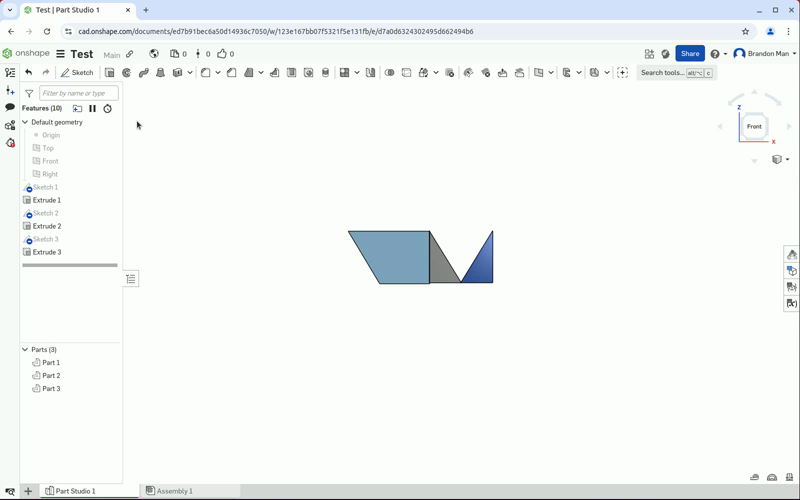
key(shift+h)
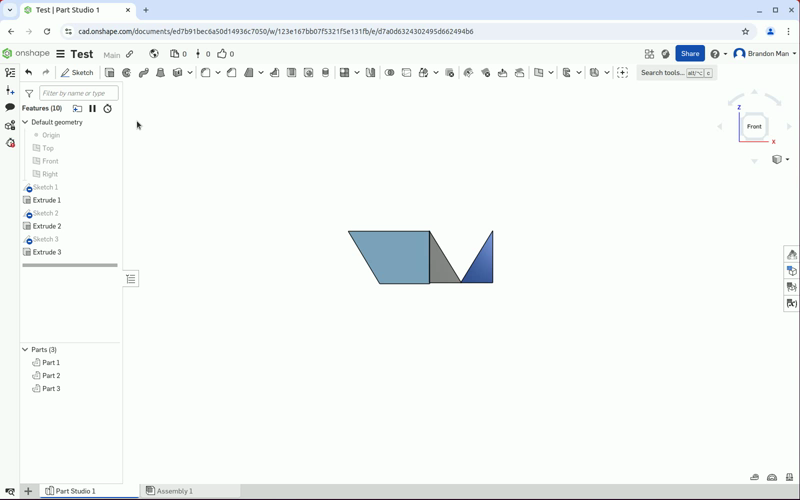
mouse_move(73, 189)
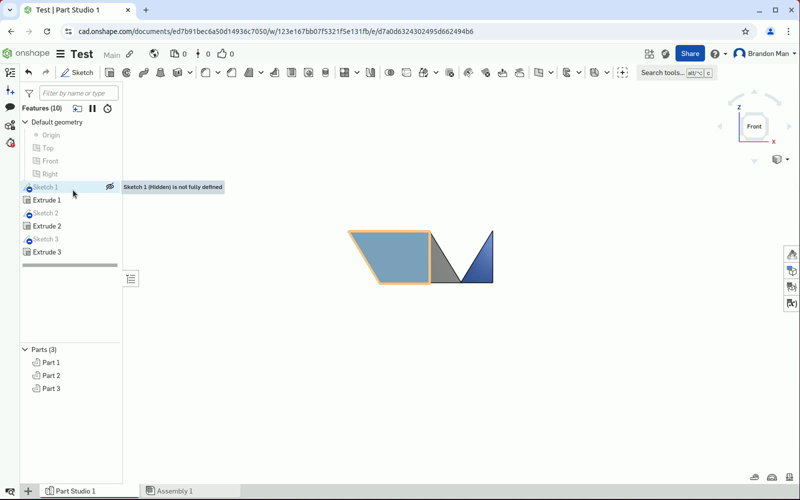
click(73, 189)
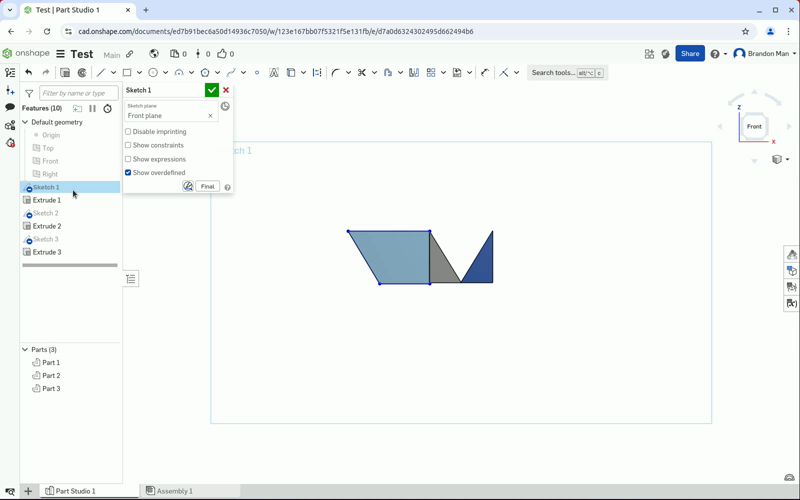
mouse_move(229, 92)
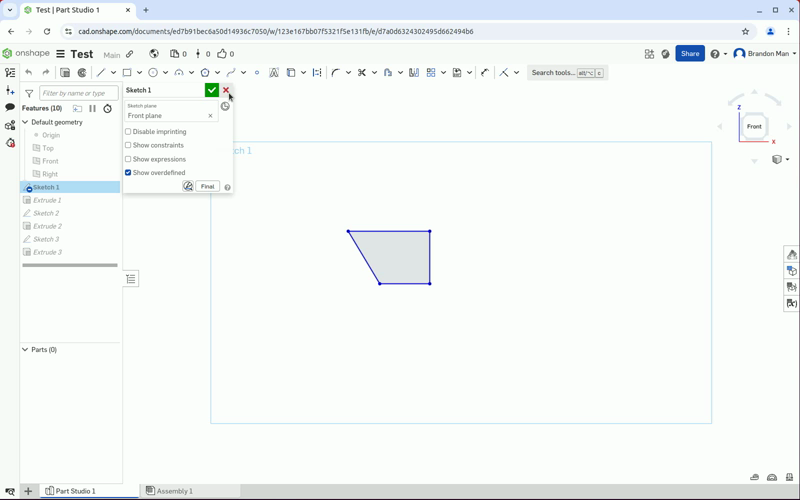
click(229, 92)
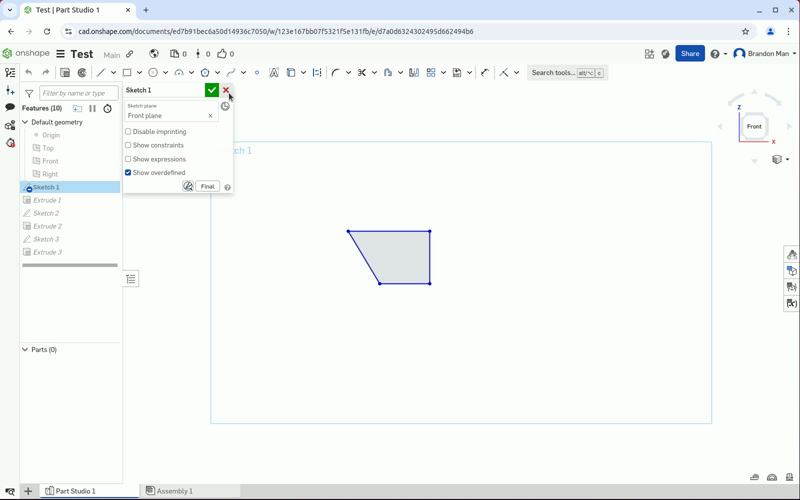
key(shift+s)
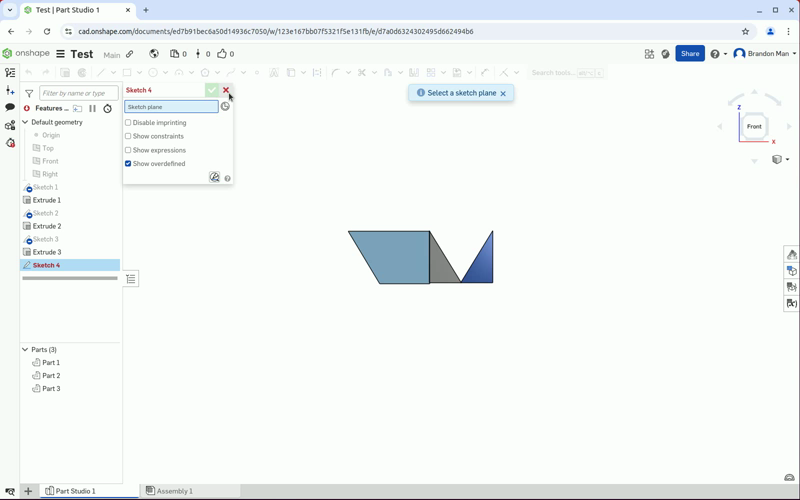
mouse_move(73, 163)
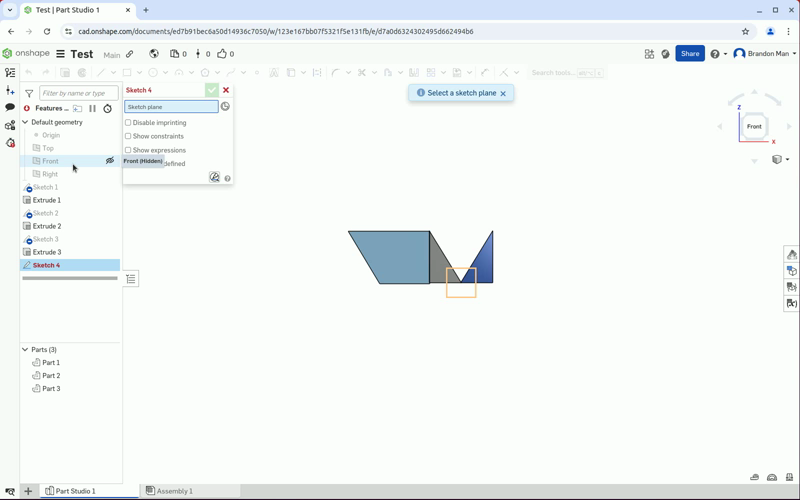
click(73, 163)
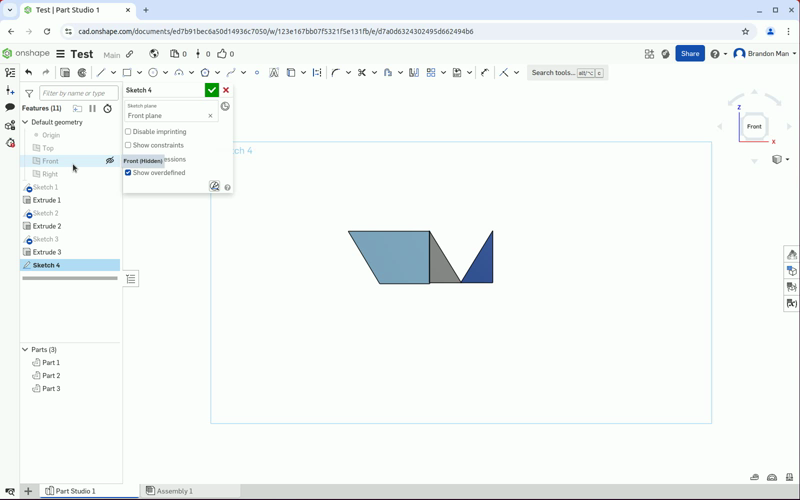
mouse_move(73, 352)
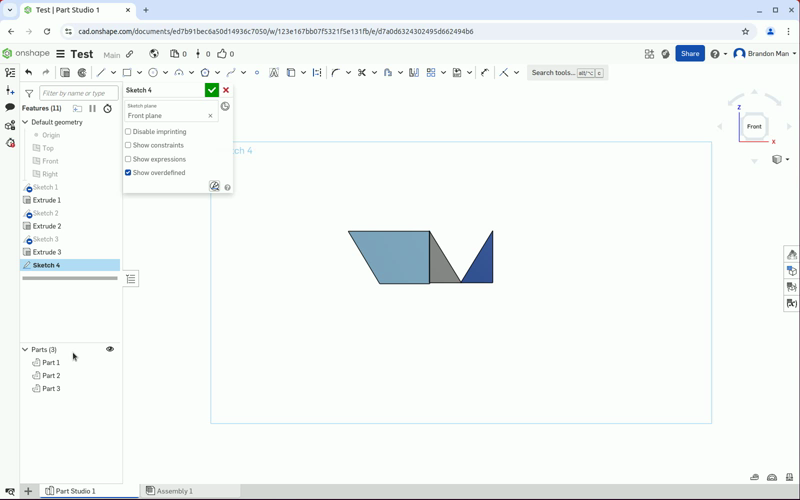
key(y)
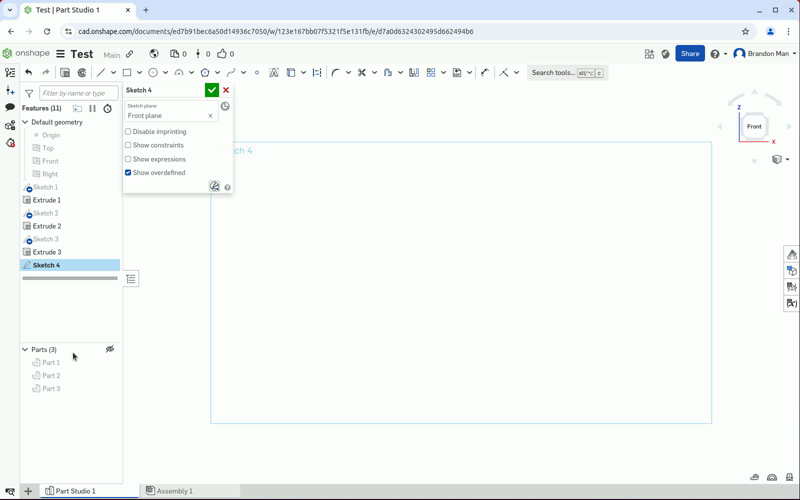
key(l)
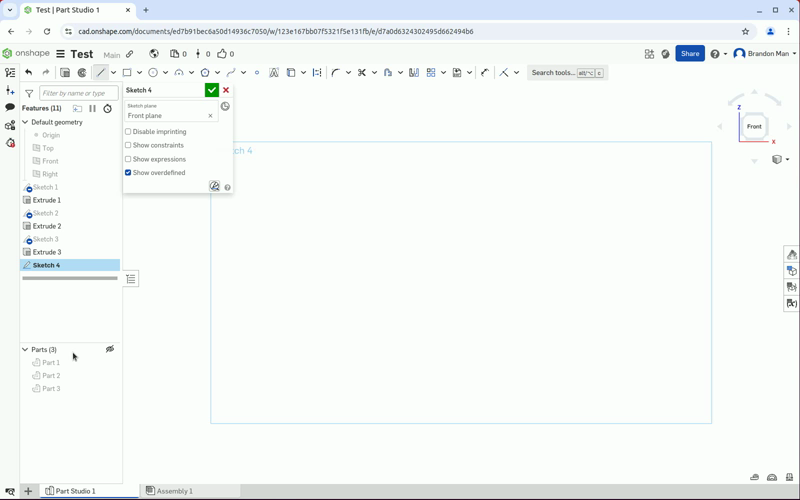
key_down(shift)
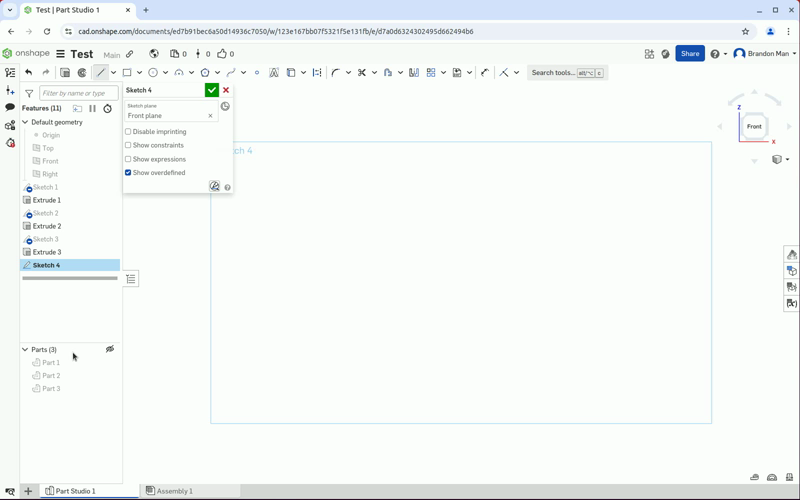
mouse_move(492, 282)
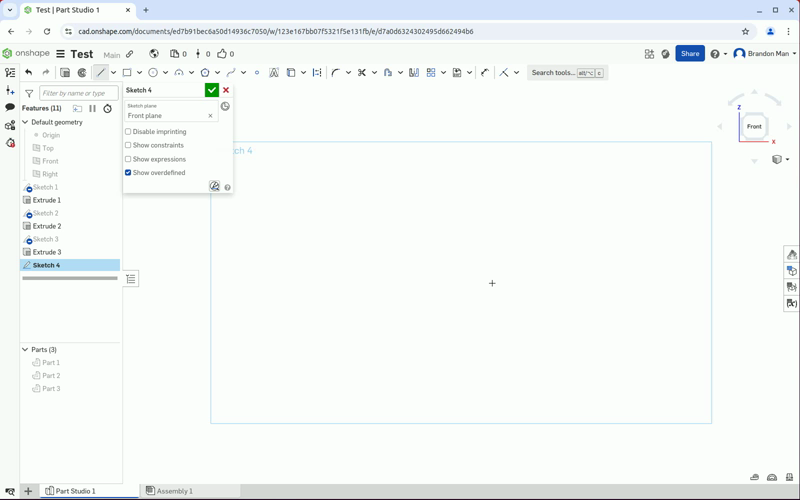
click(492, 282)
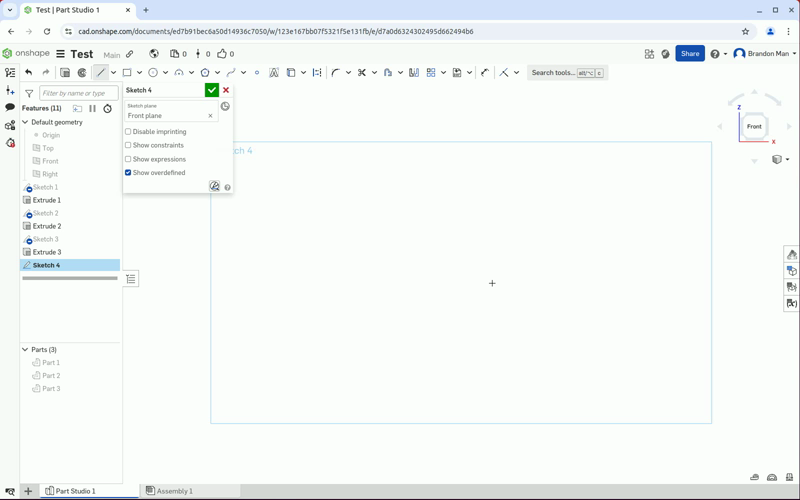
key_up(shift)
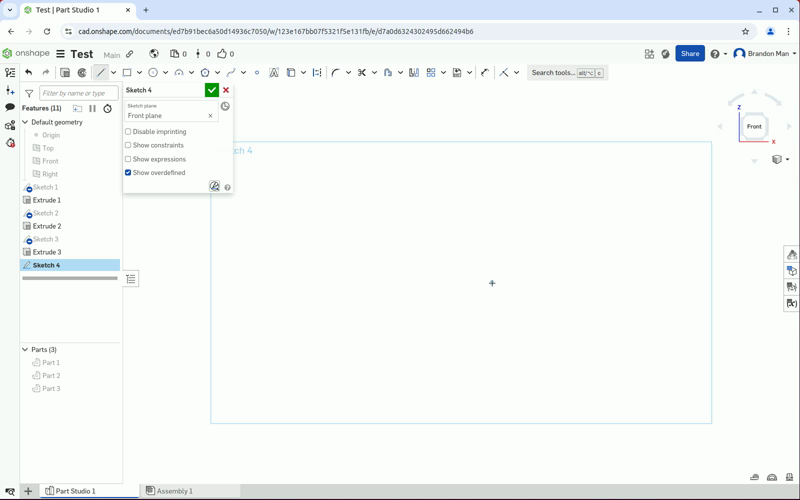
key_down(shift)
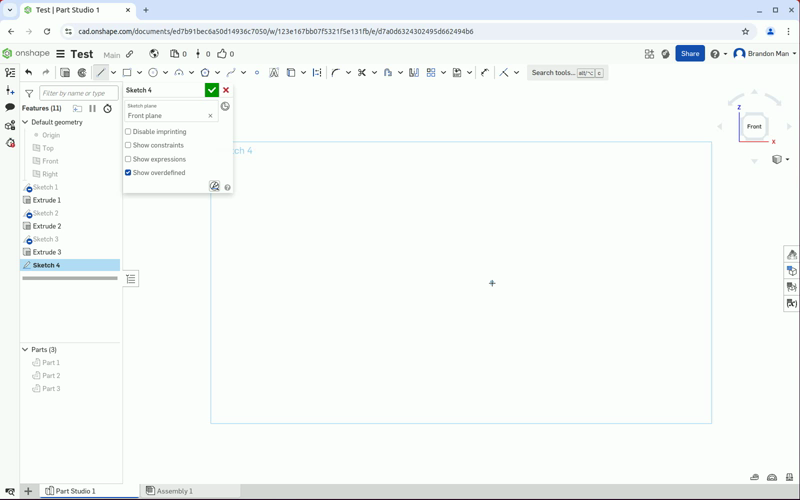
mouse_move(522, 282)
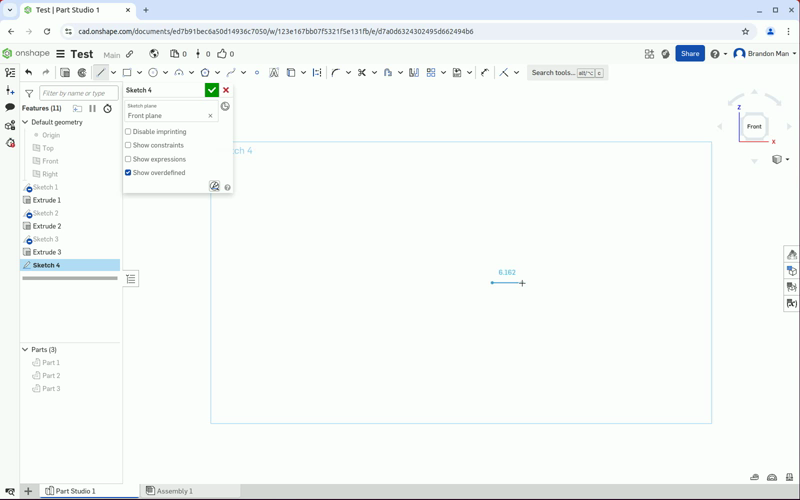
mouse_move(542, 282)
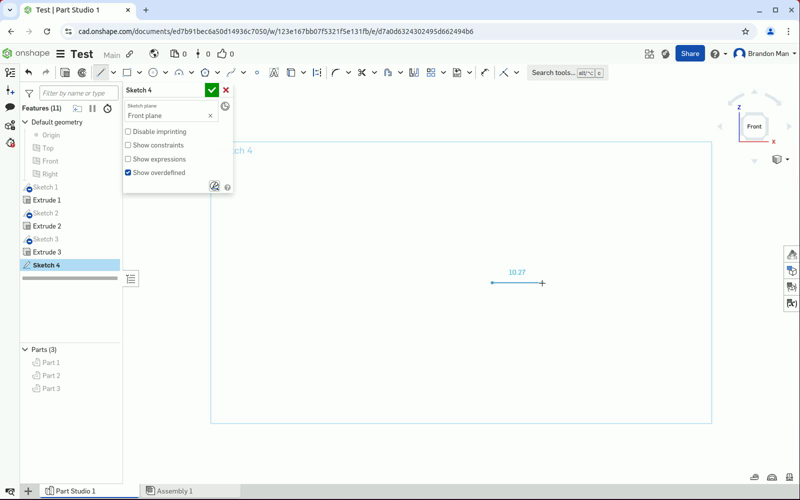
click(542, 282)
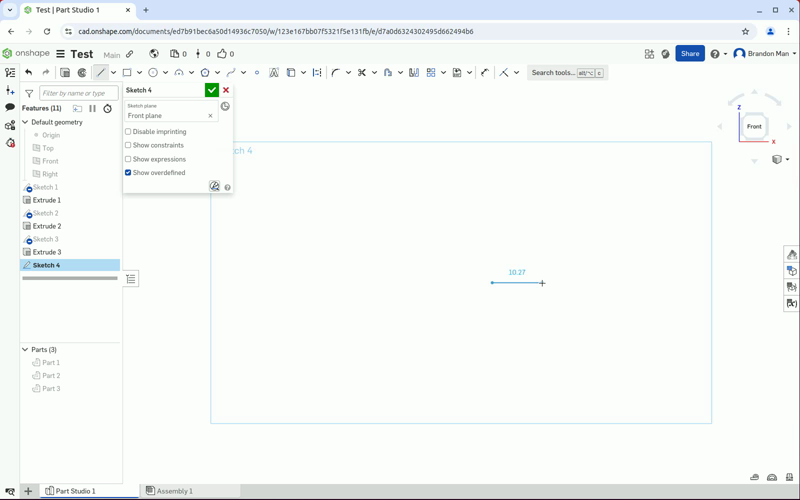
key_up(shift)
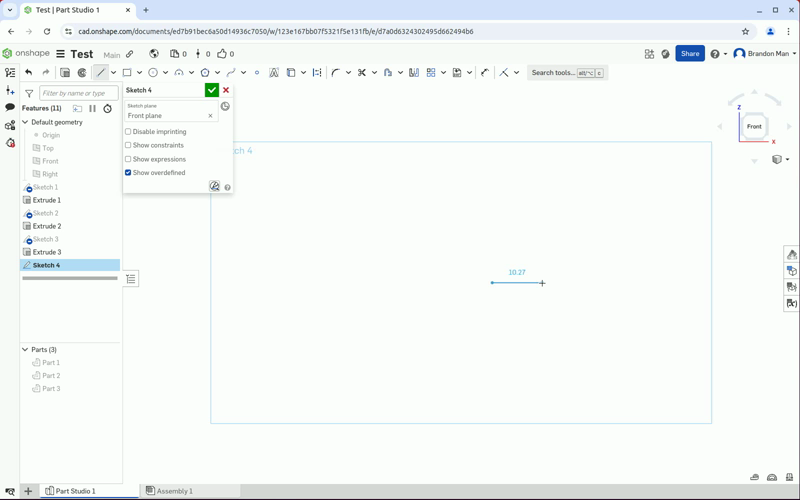
key_down(shift)
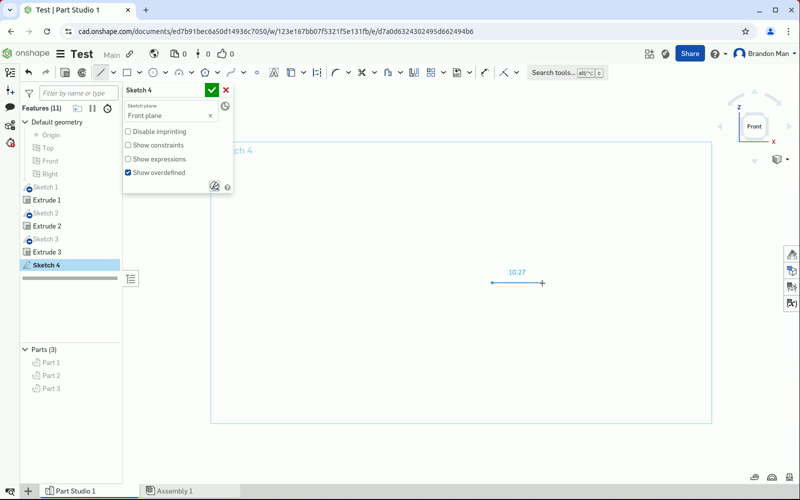
mouse_move(573, 230)
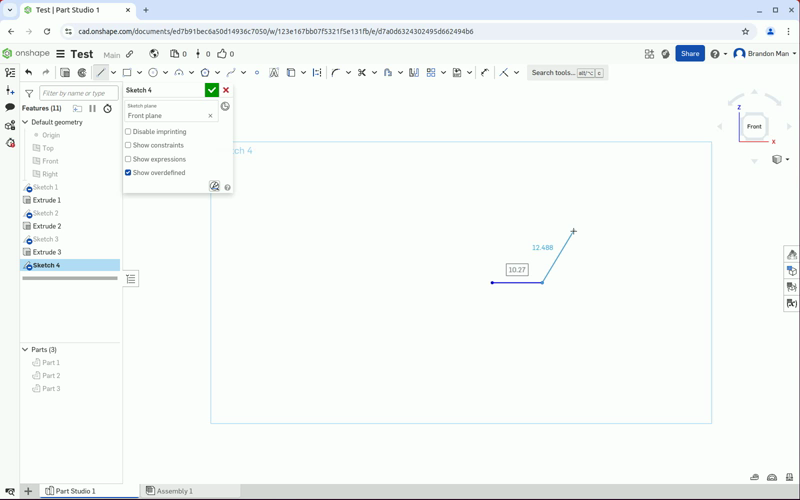
click(573, 230)
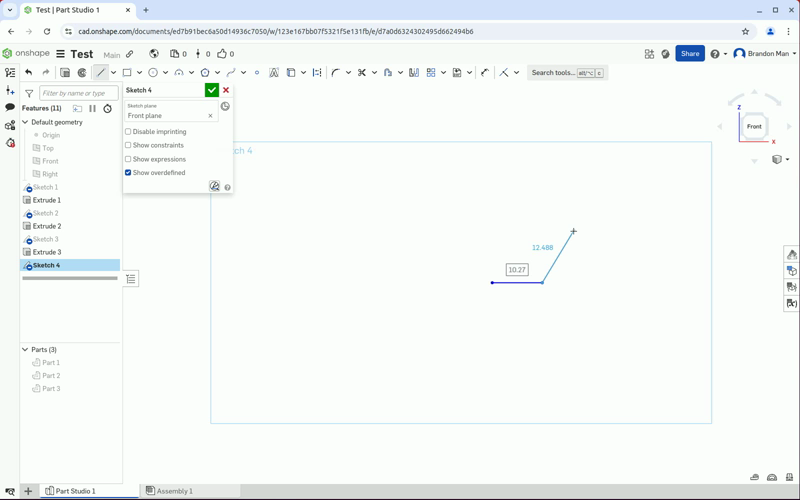
key_up(shift)
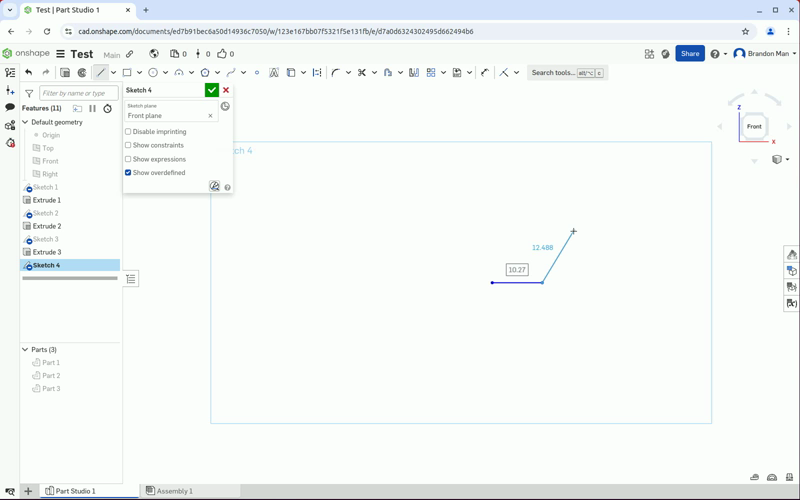
key_down(shift)
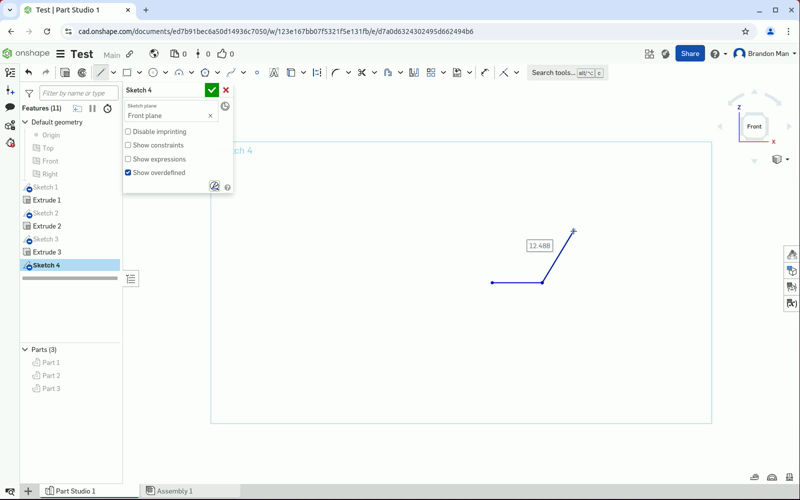
mouse_move(492, 230)
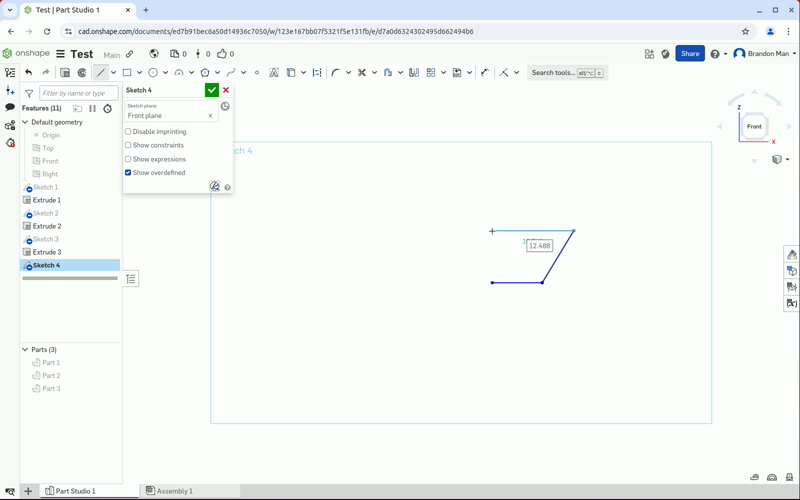
click(492, 230)
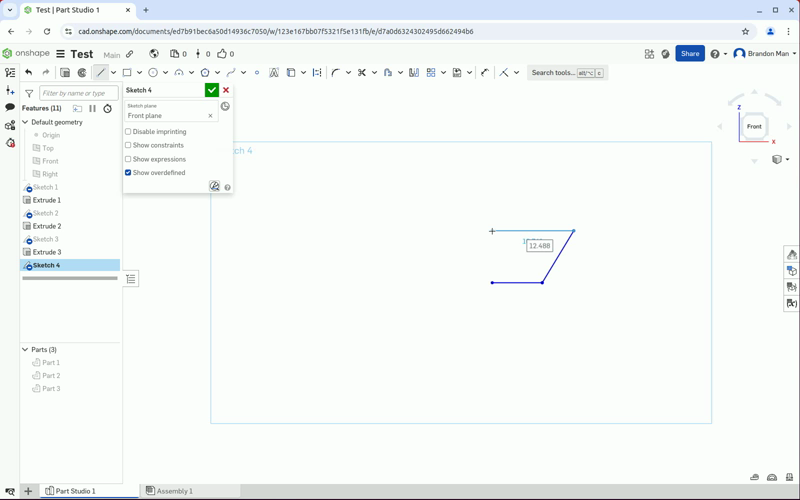
key_up(shift)
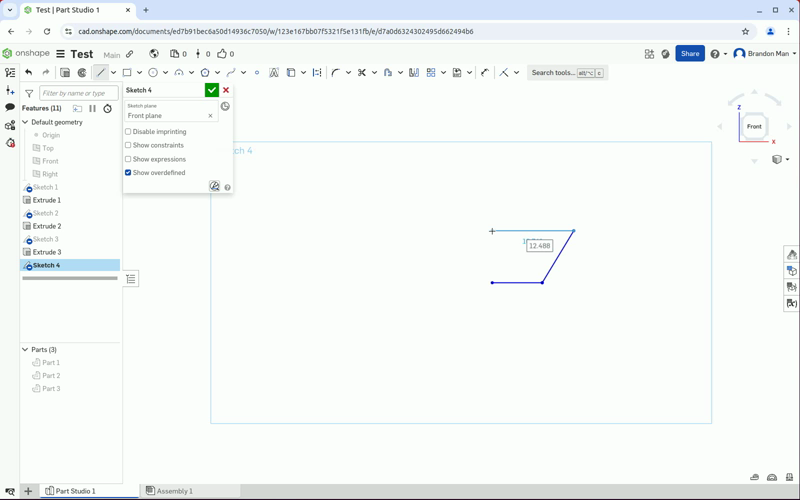
mouse_move(522, 230)
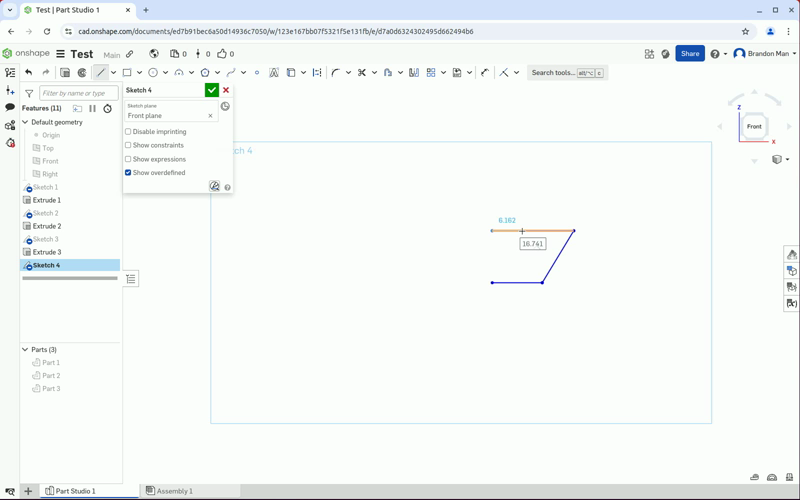
key_down(shift)
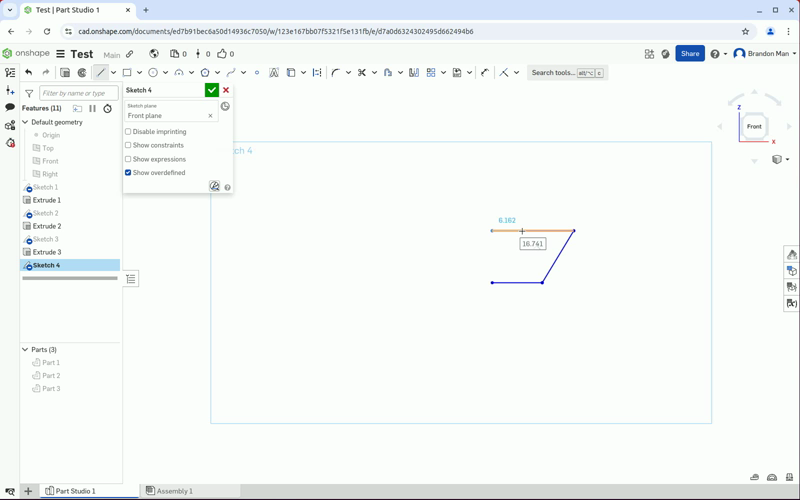
mouse_move(492, 282)
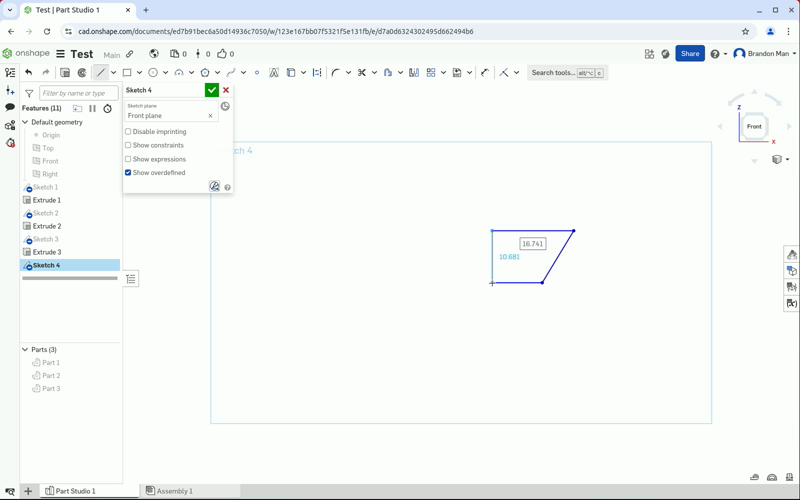
key_up(shift)
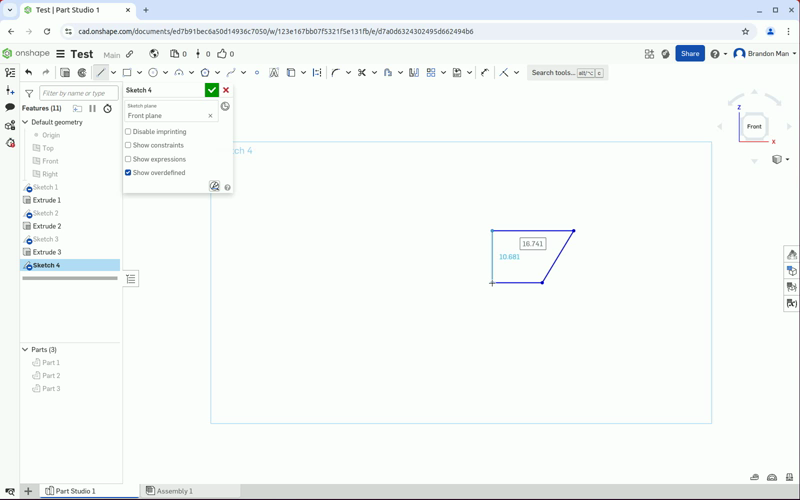
click(492, 282)
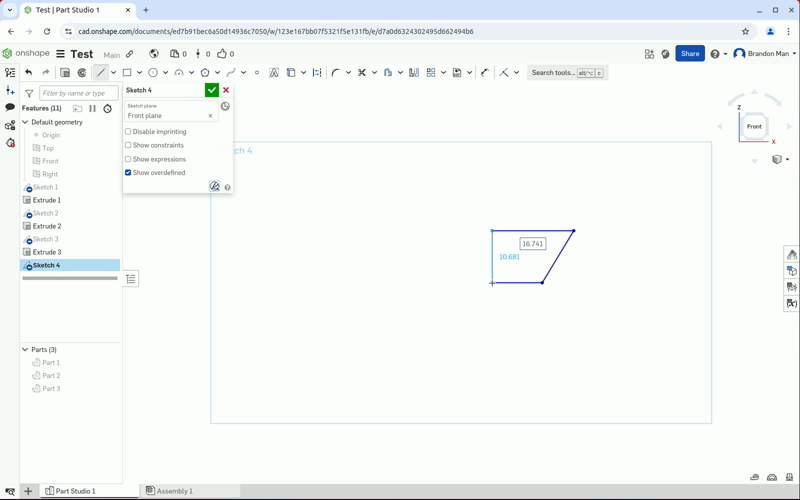
key(esc)
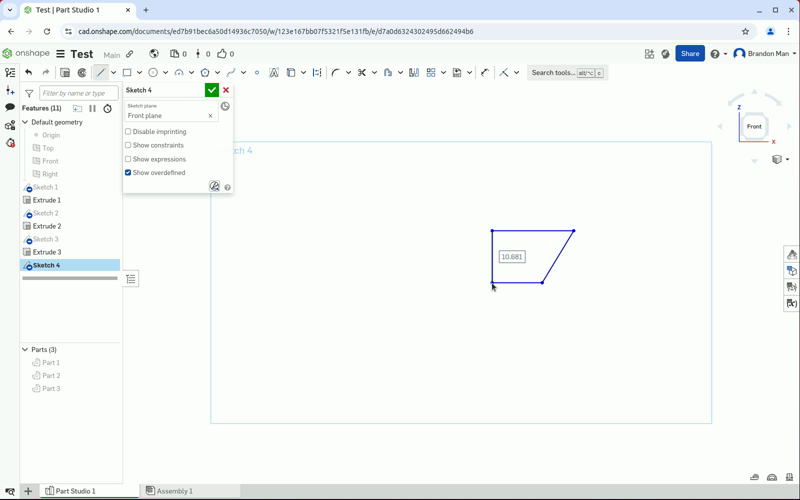
mouse_move(496, 250)
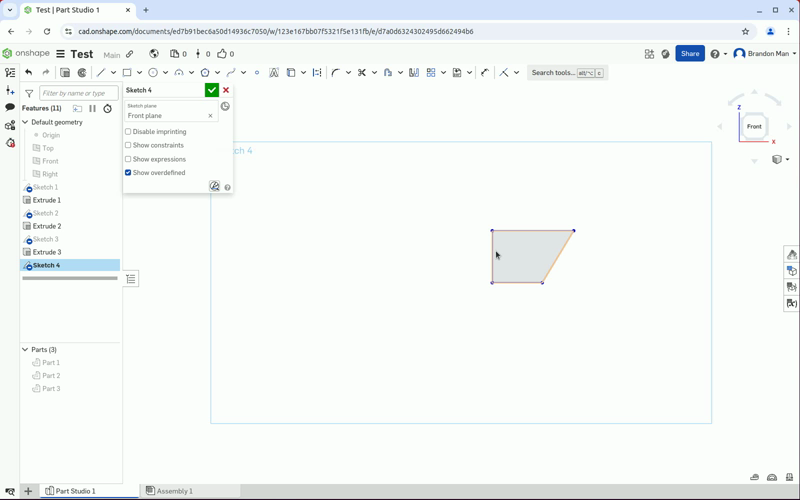
click(496, 250)
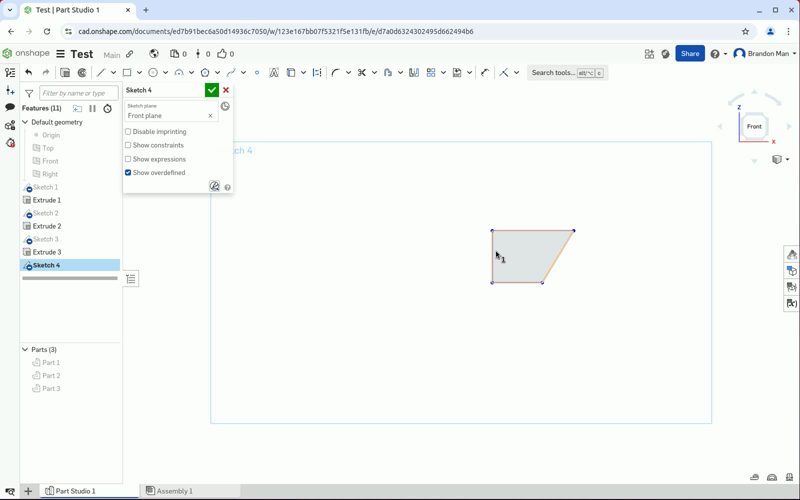
mouse_move(73, 352)
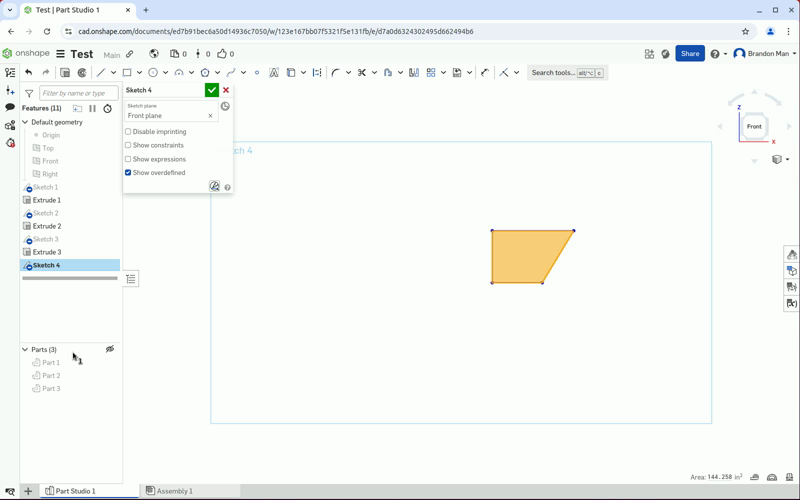
key(shift+y)
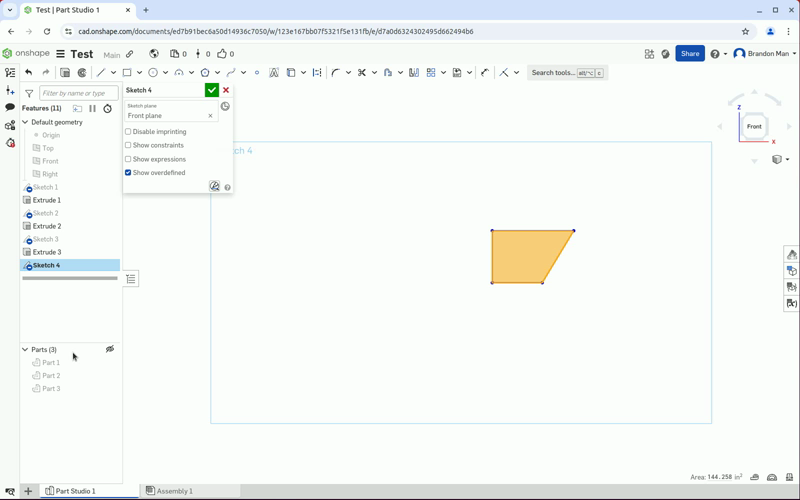
key(shift+e)
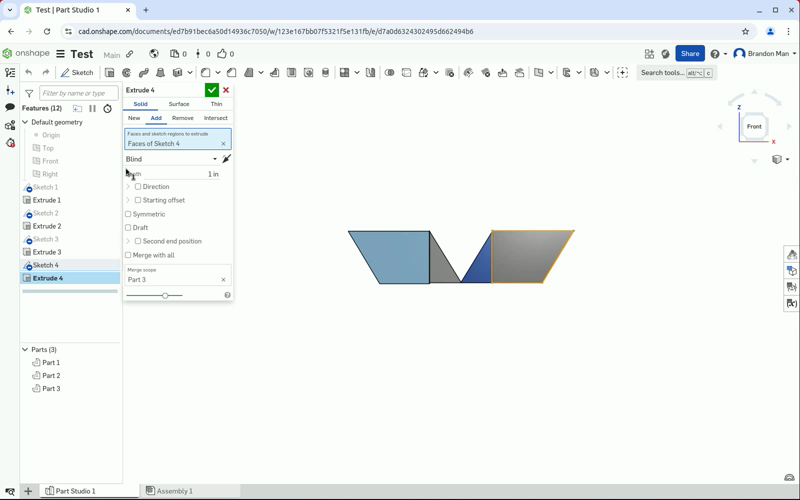
mouse_move(143, 106)
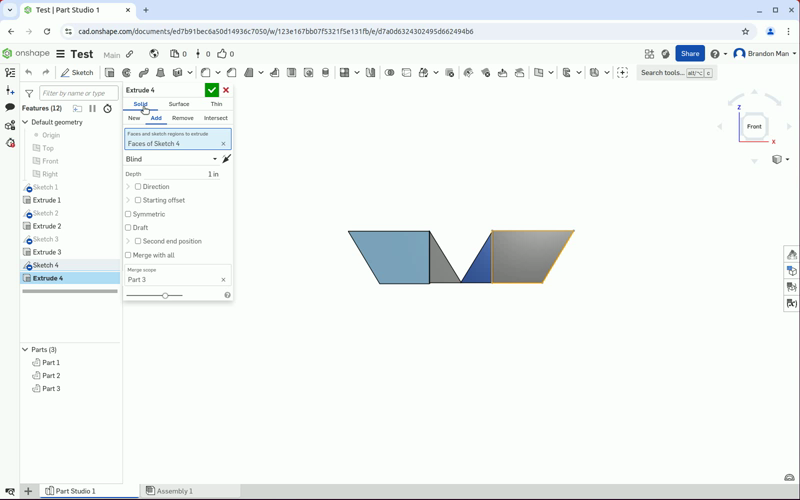
click(143, 106)
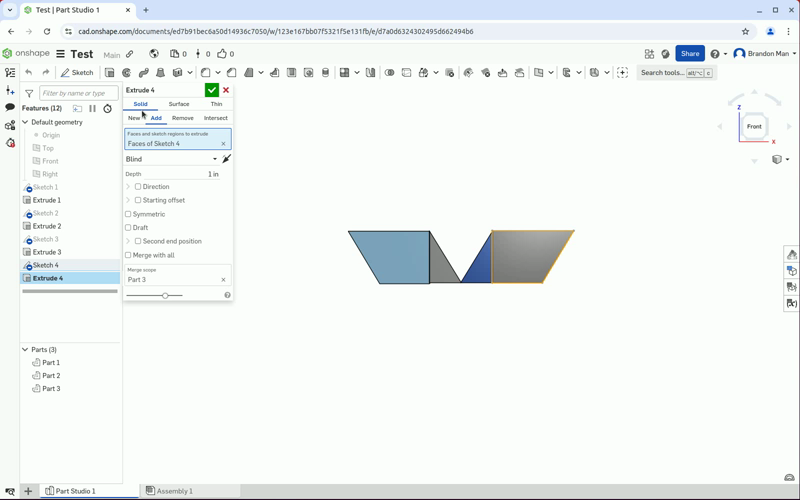
mouse_move(137, 120)
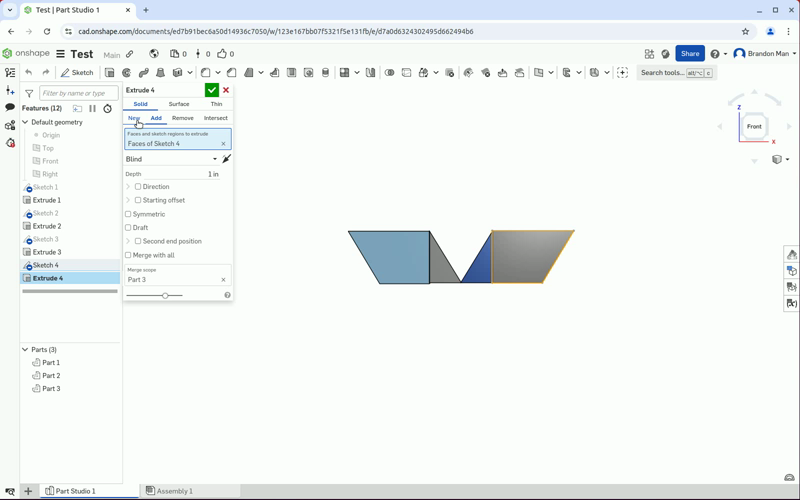
click(137, 120)
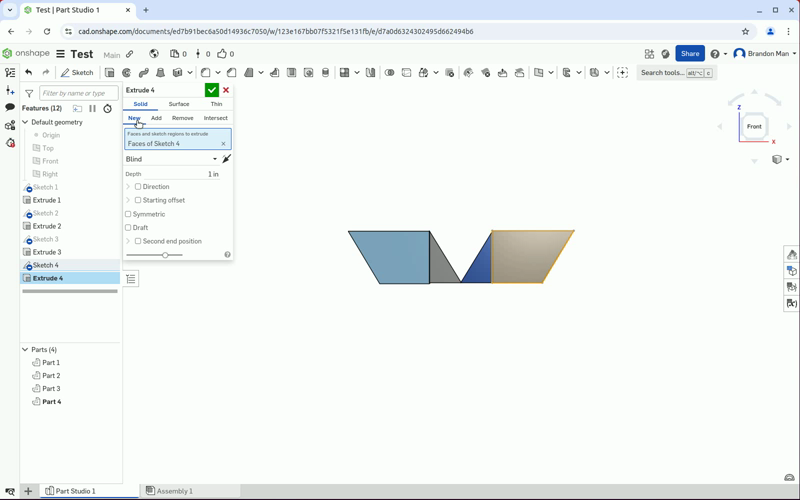
key(tab, 4)
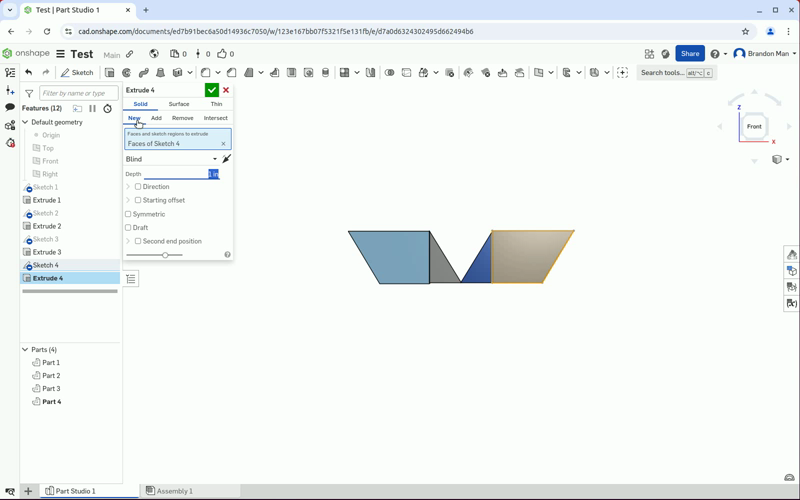
text(0.241)
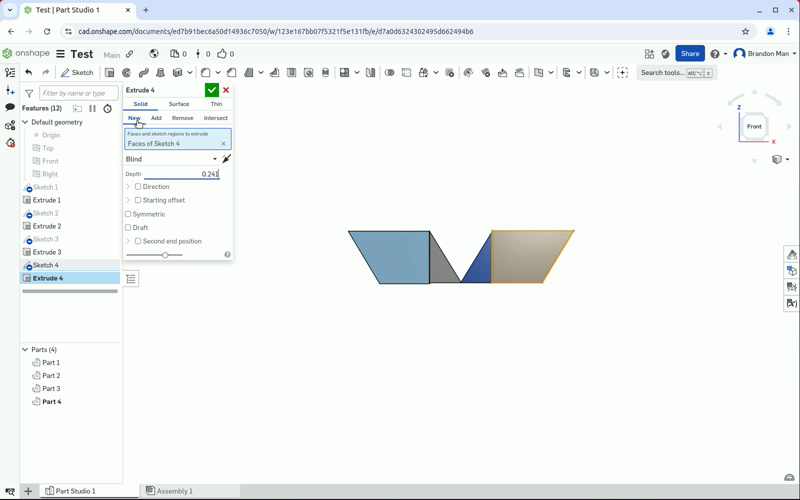
key(enter)
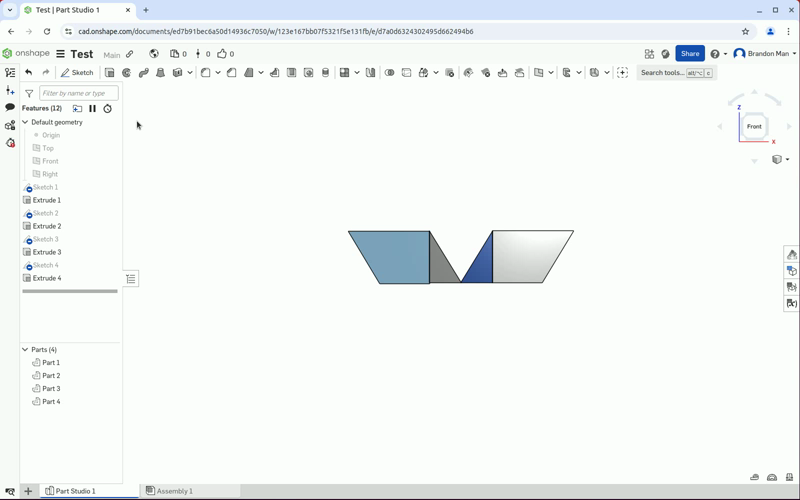
key(shift+h)
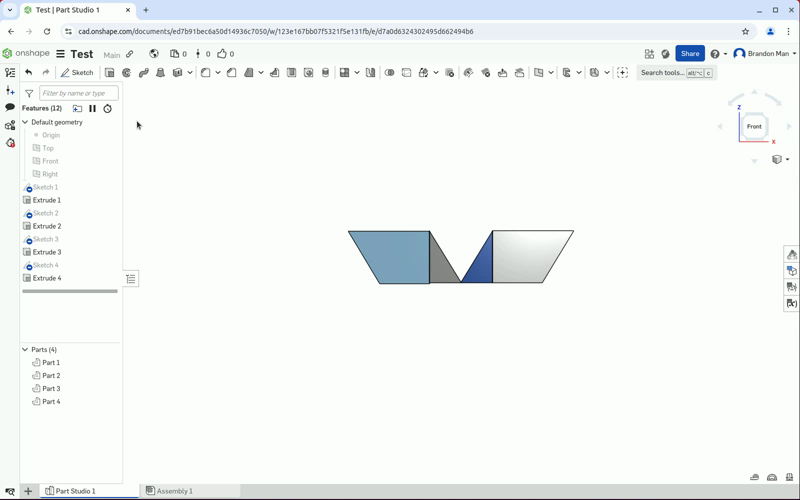
key(shift+h)
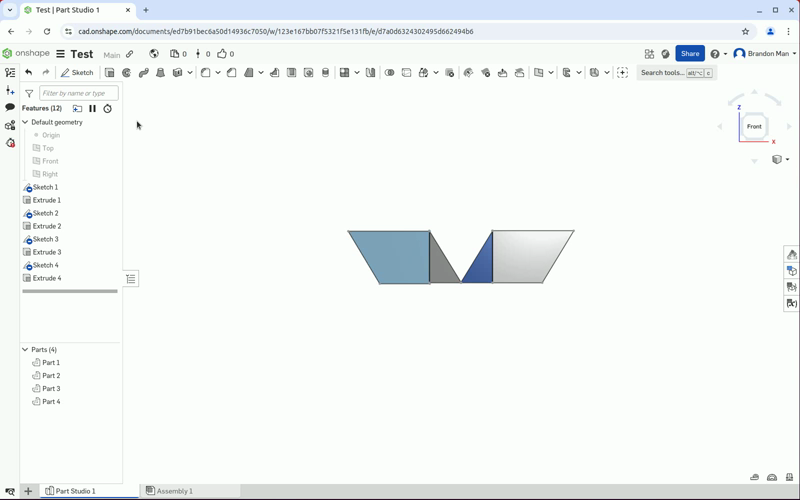
key(shift+7)
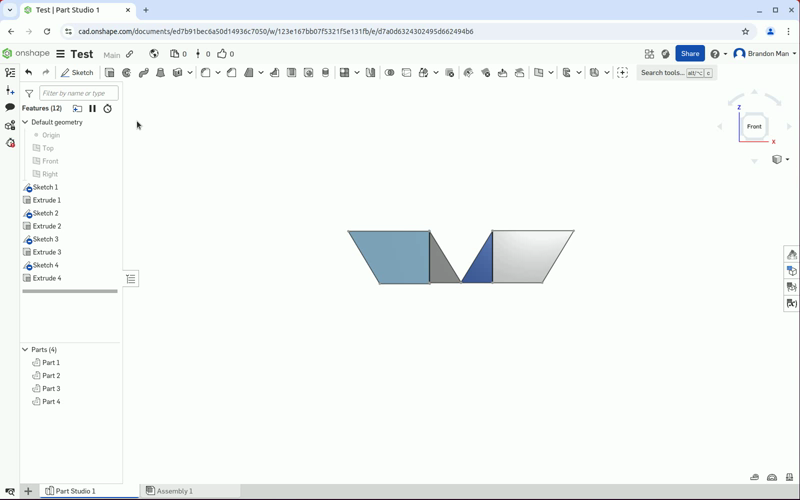
key(left, 2)
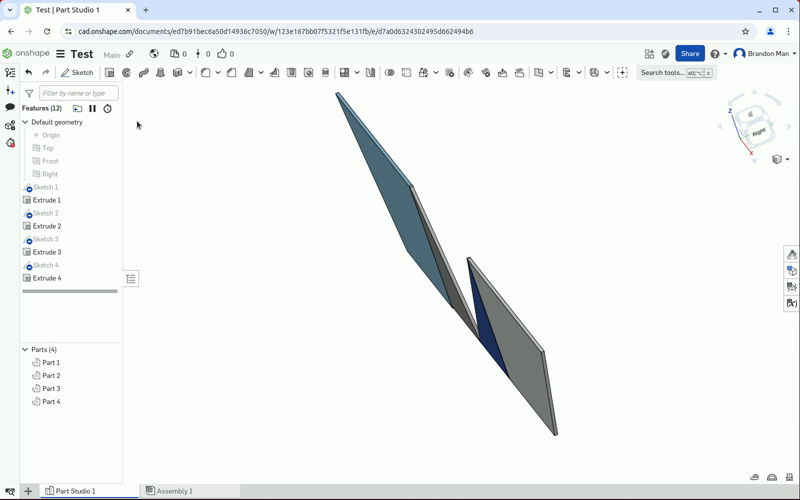
key(down, 2)
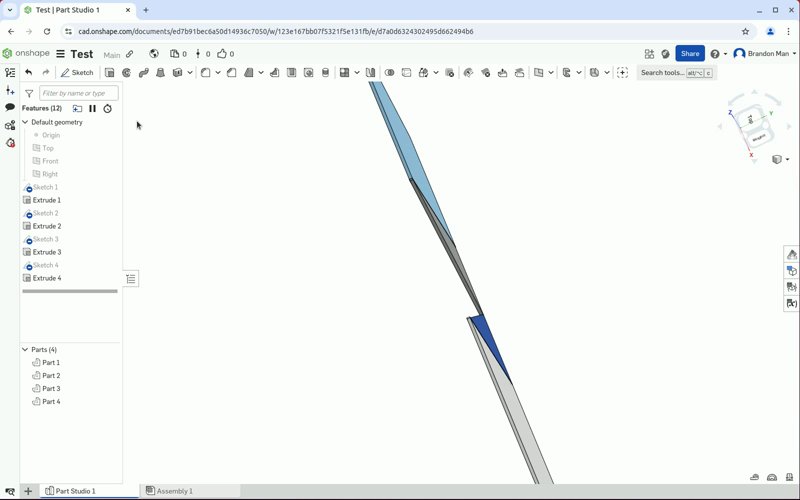
key(up, 2)
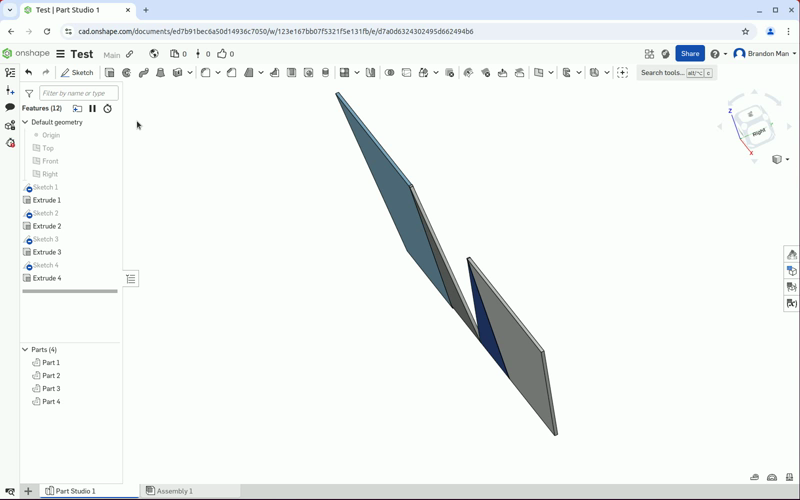
key(right, 2)
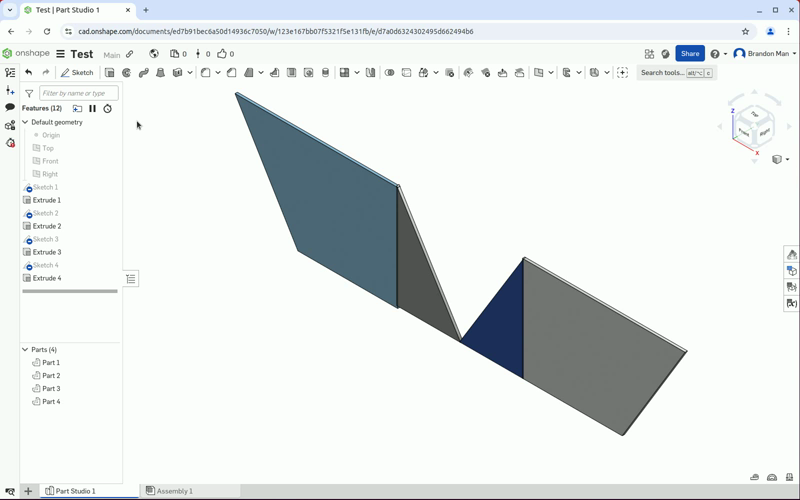
mouse_move(73, 189)
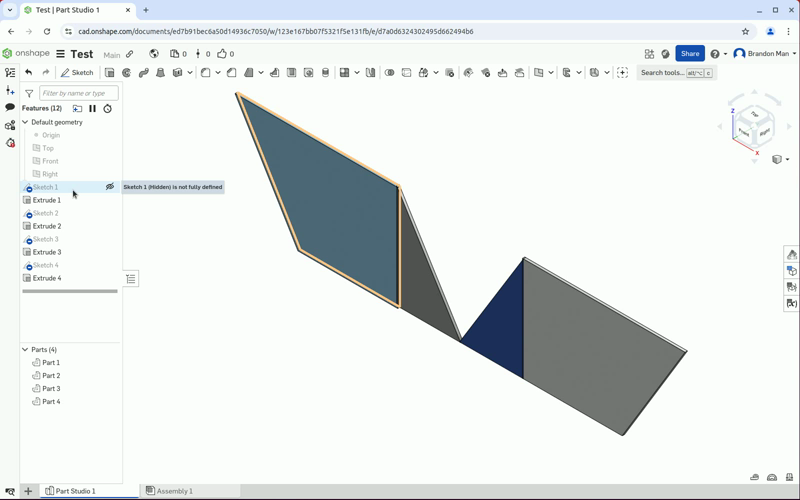
click(73, 189)